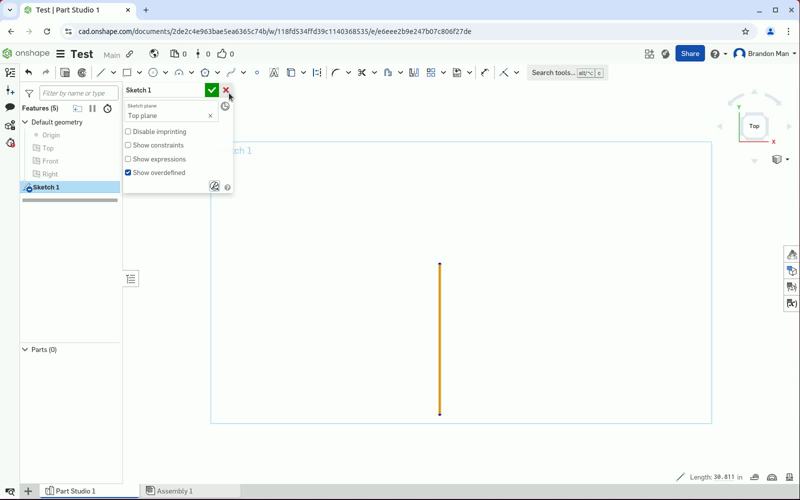
key(shift+h)
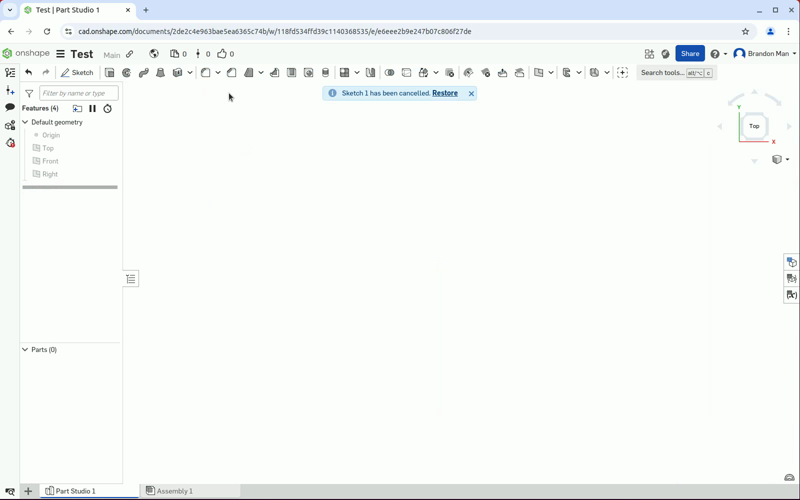
mouse_move(73, 352)
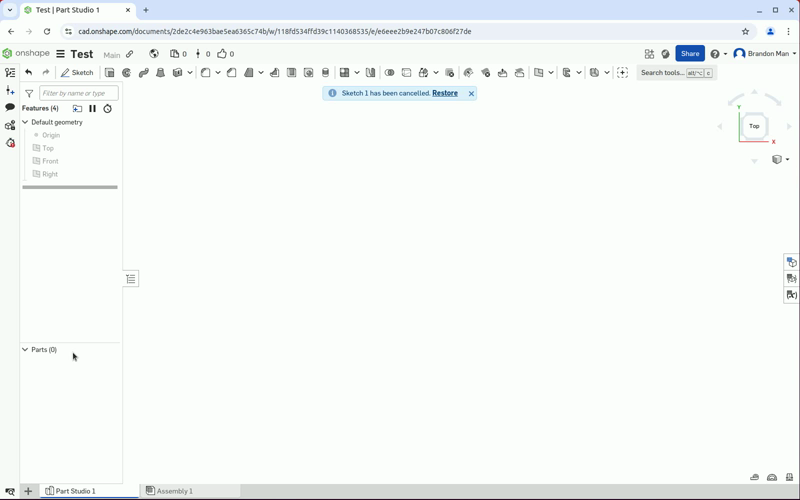
key(y)
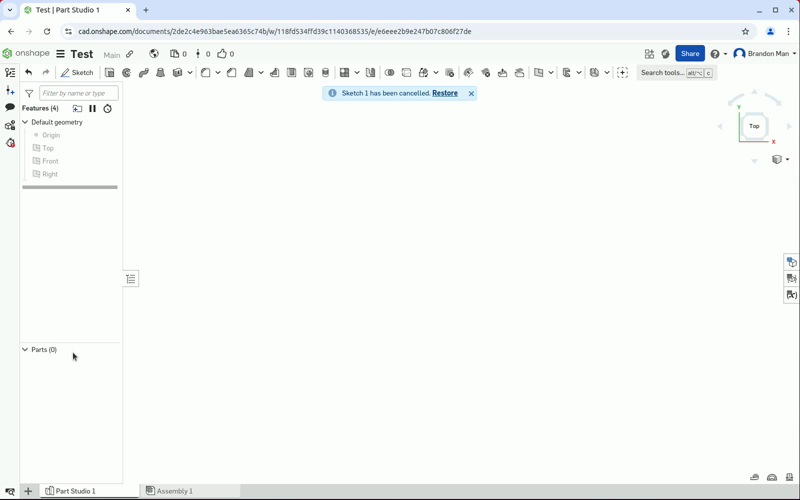
key(shift+p)
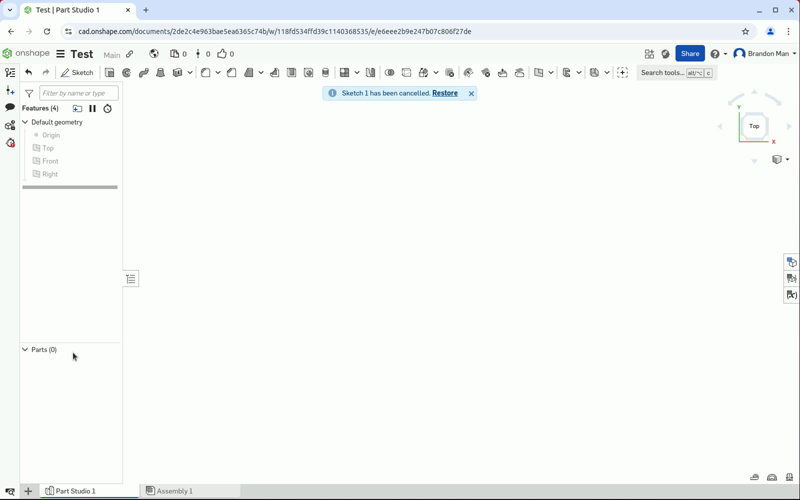
key(space)
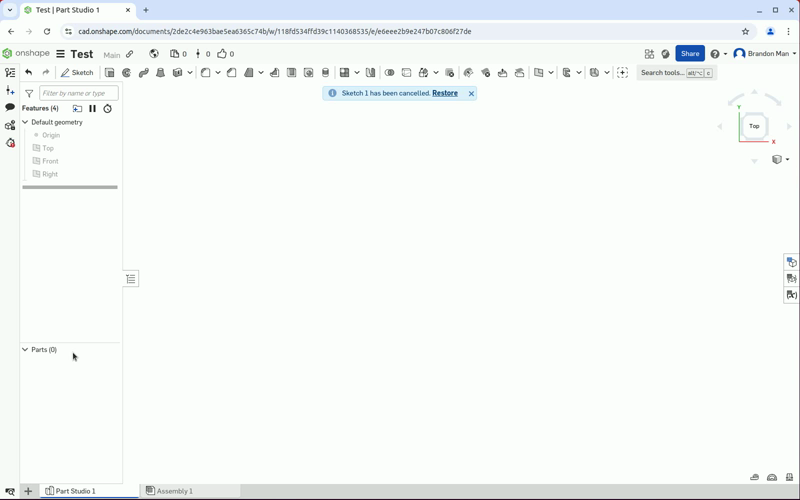
key_down(shift)
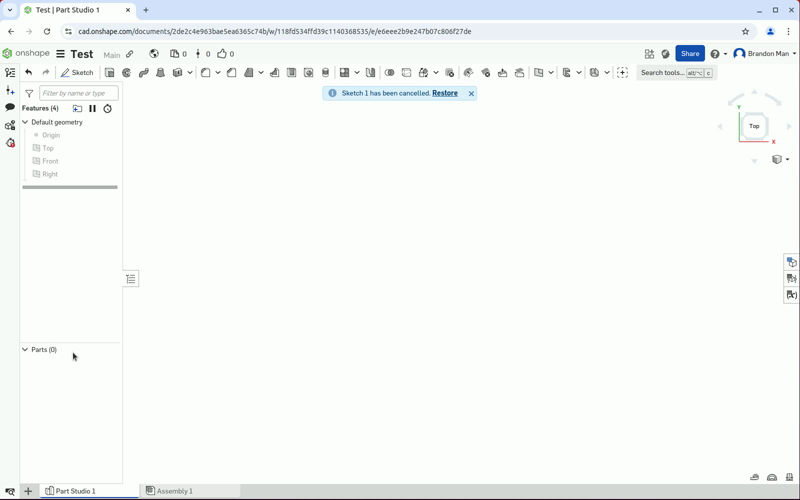
key(up)
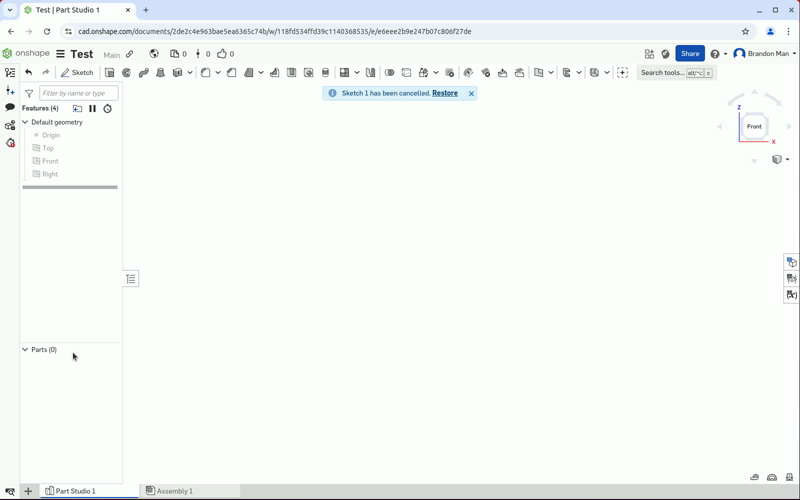
key_up(shift)
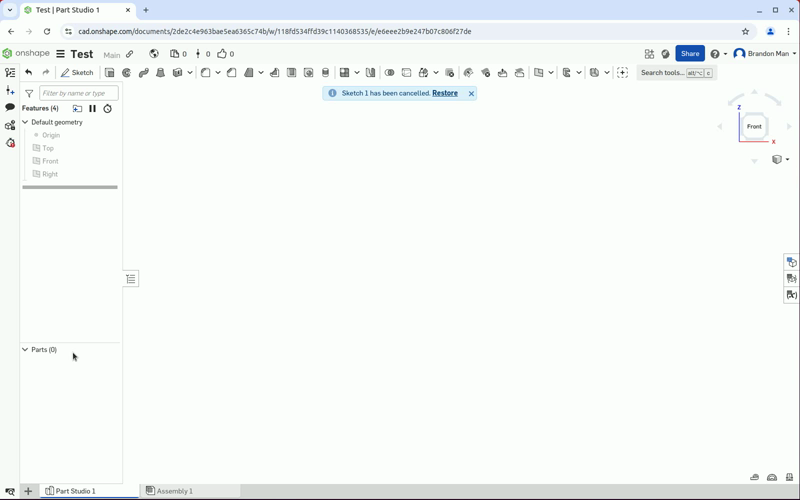
mouse_move(73, 352)
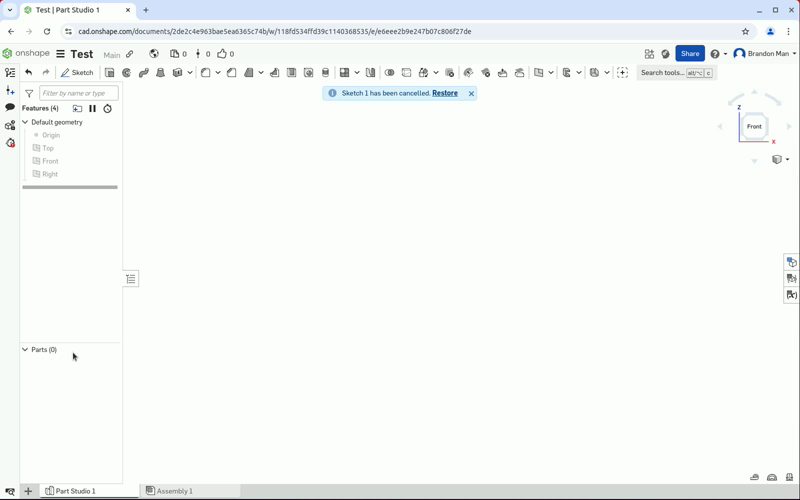
key(shift+y)
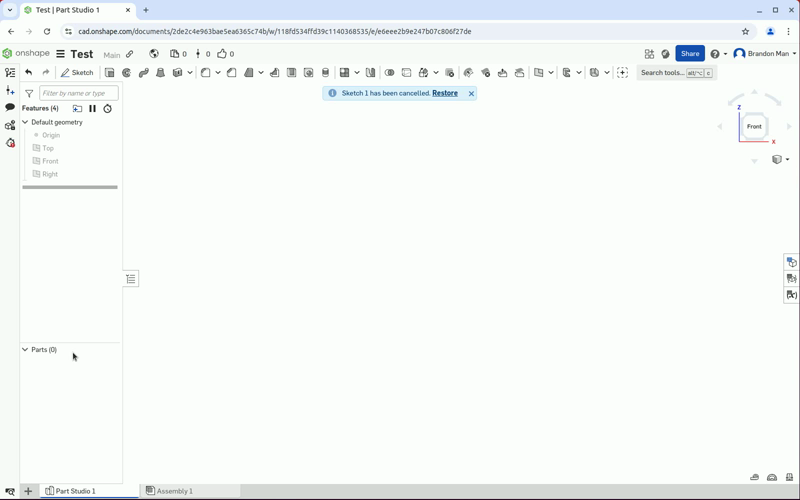
key(shift+s)
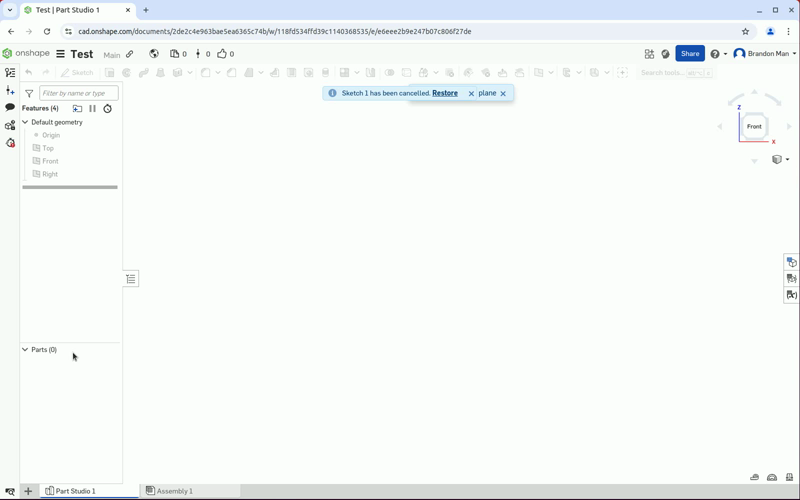
mouse_move(73, 163)
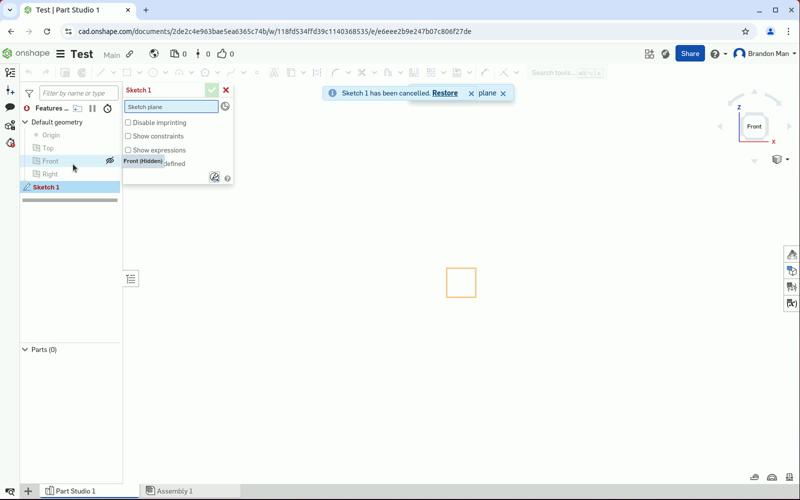
click(73, 163)
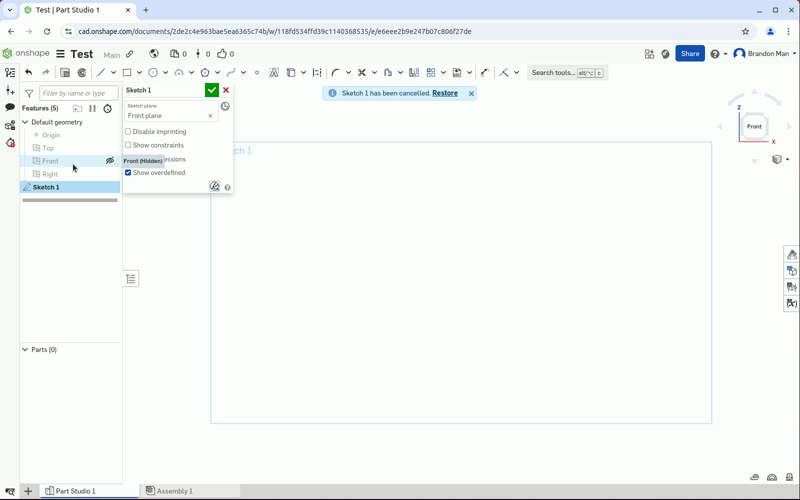
mouse_move(73, 352)
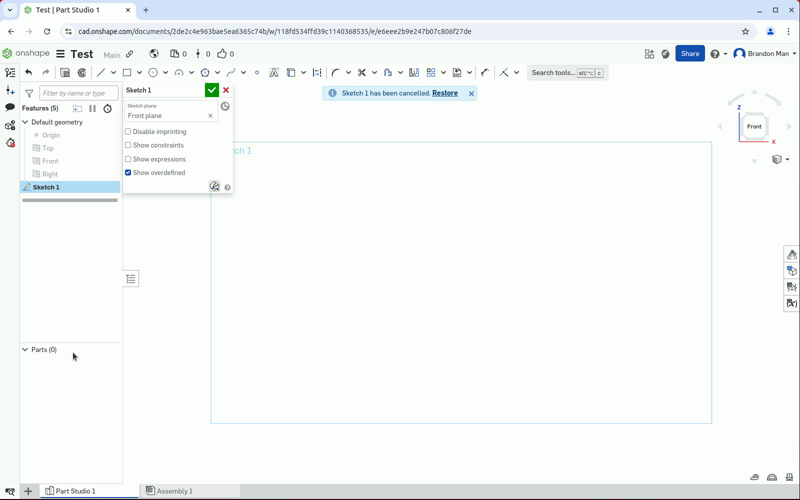
key(y)
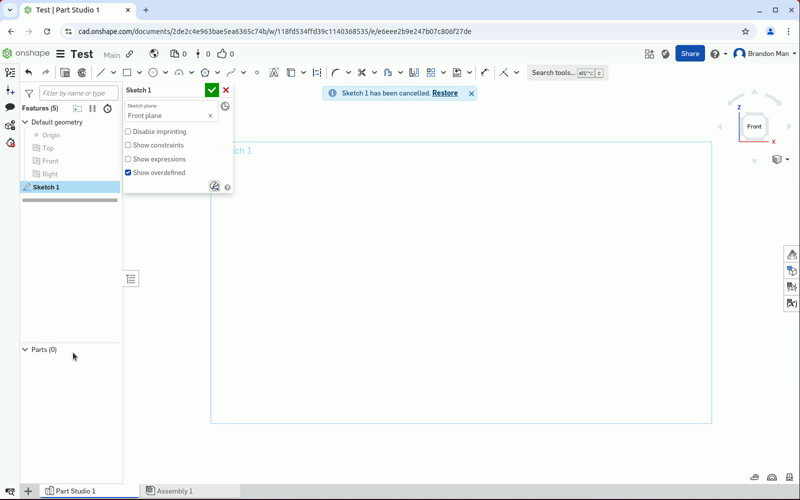
key(l)
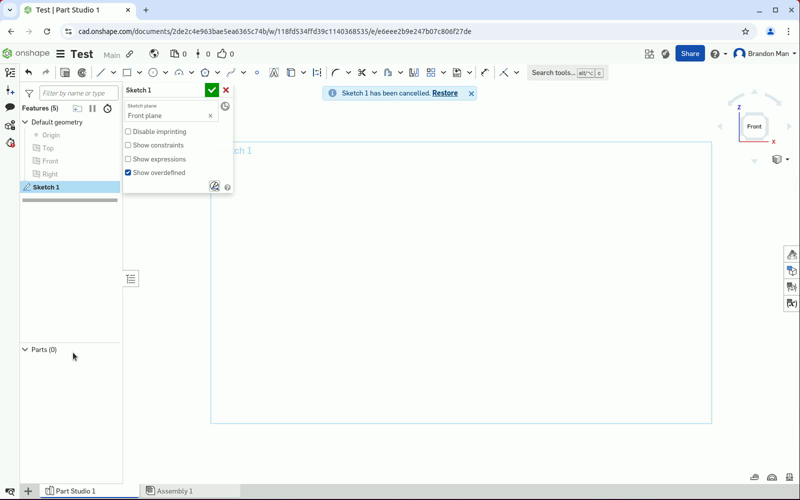
key_down(shift)
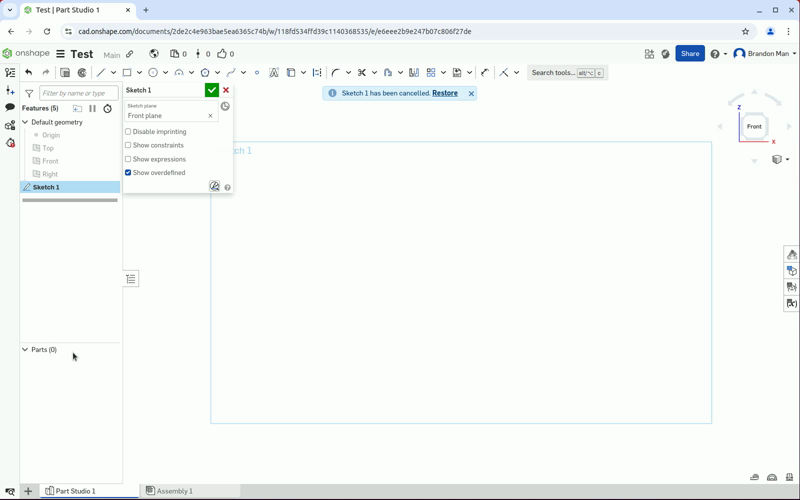
mouse_move(460, 327)
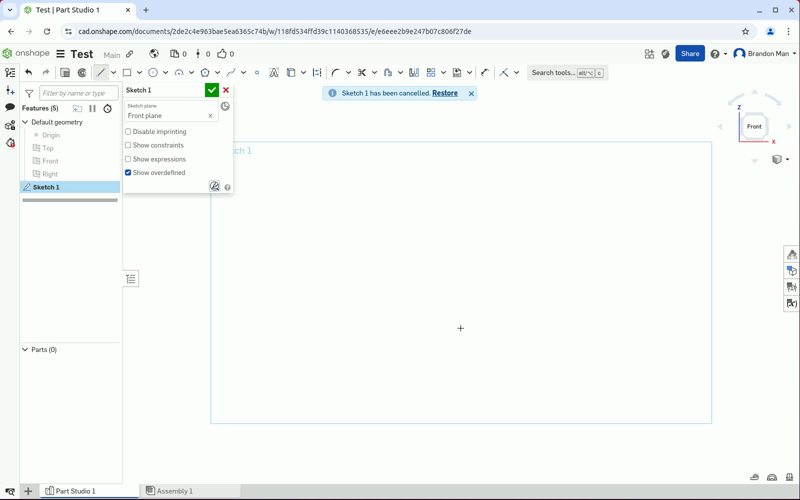
click(460, 327)
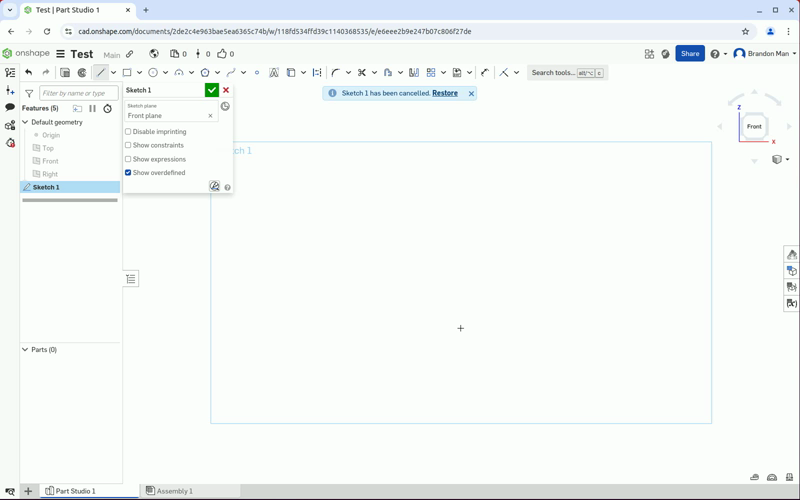
key_up(shift)
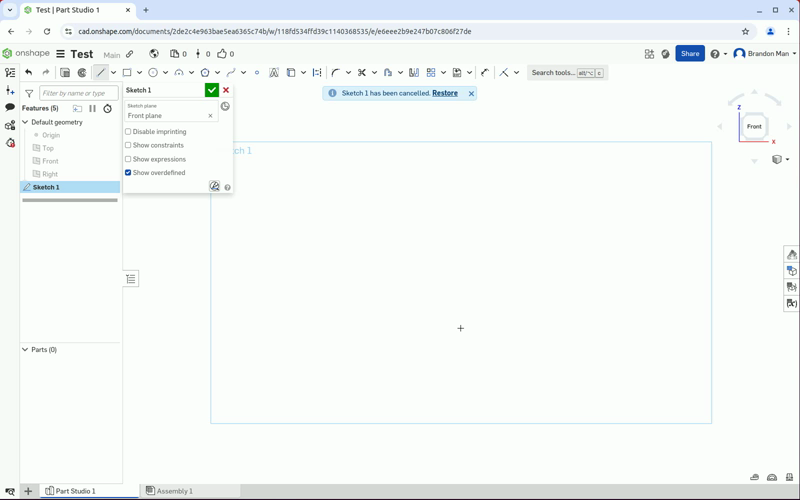
key_down(shift)
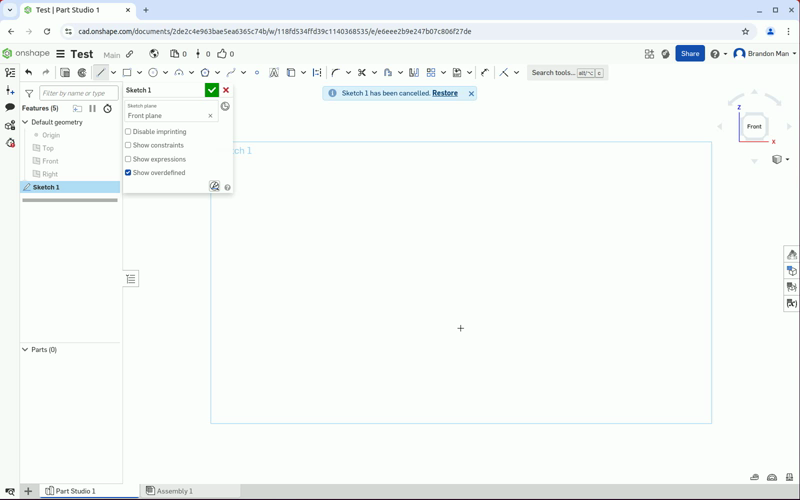
mouse_move(490, 327)
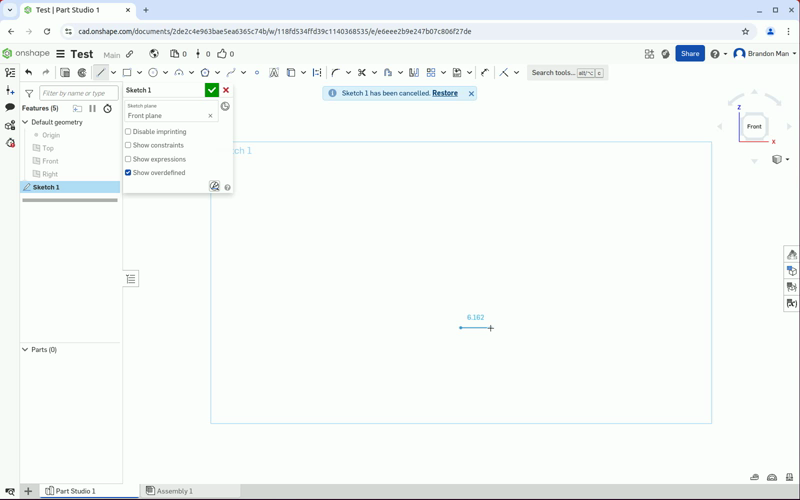
mouse_move(483, 327)
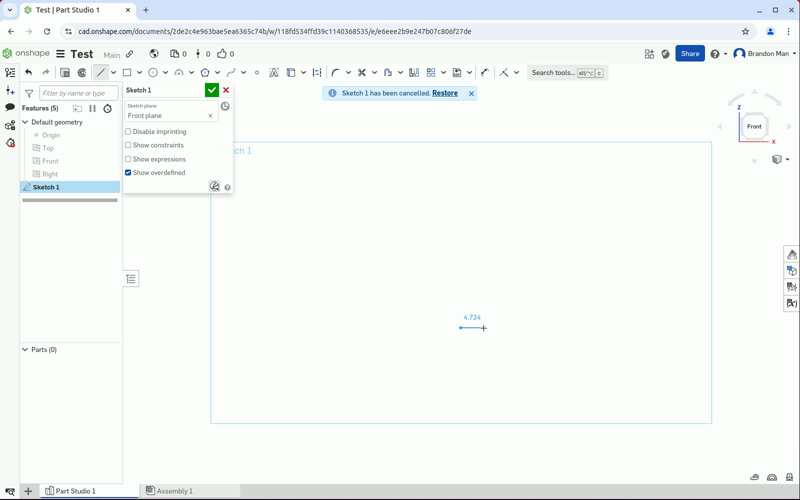
click(483, 327)
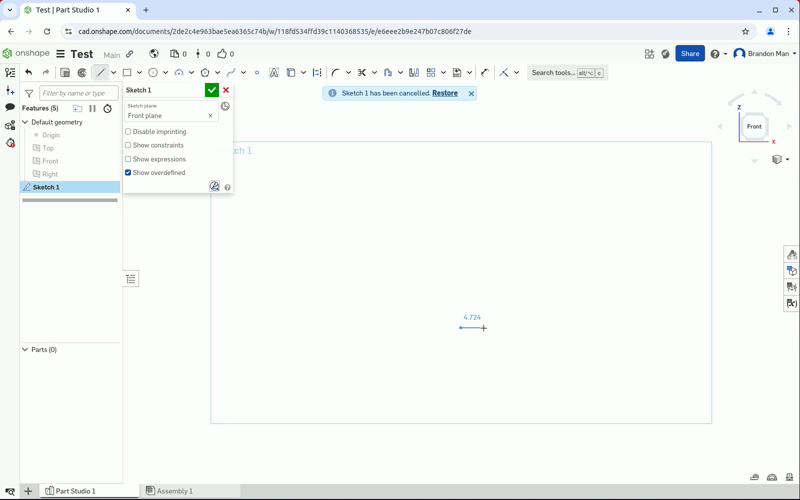
key_up(shift)
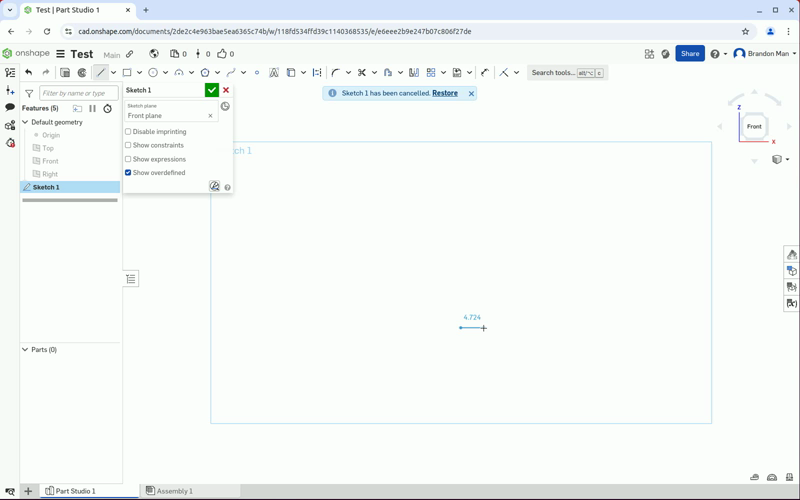
key_down(shift)
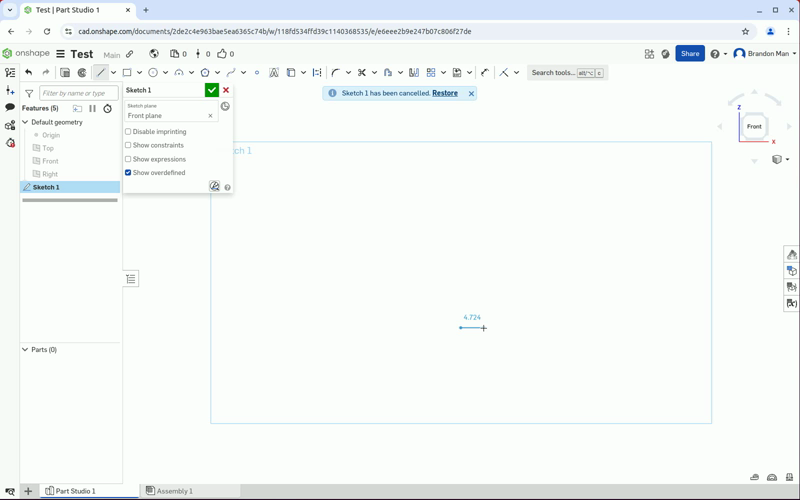
mouse_move(513, 327)
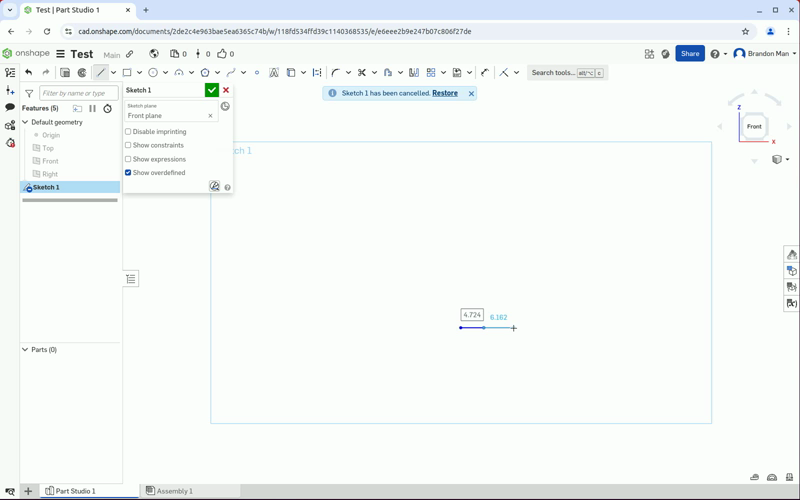
mouse_move(483, 282)
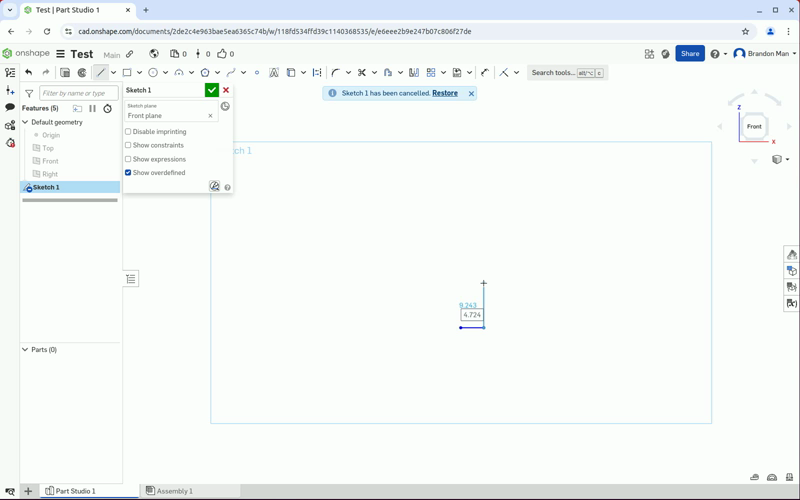
click(483, 282)
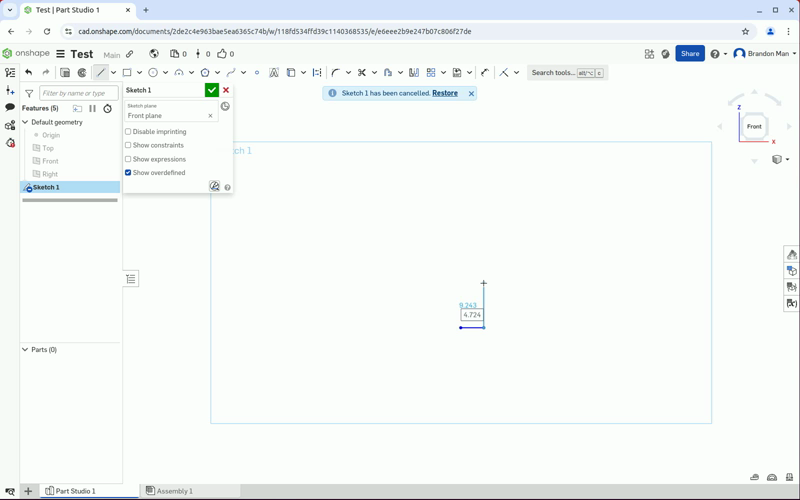
key_up(shift)
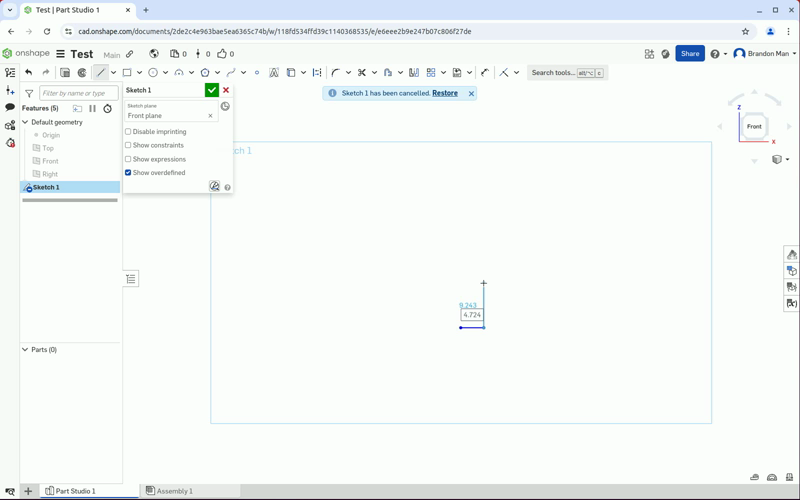
key_down(shift)
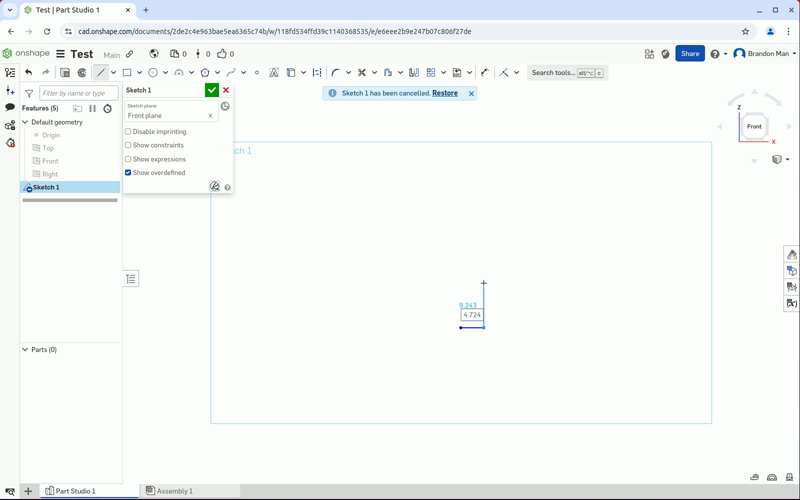
mouse_move(513, 282)
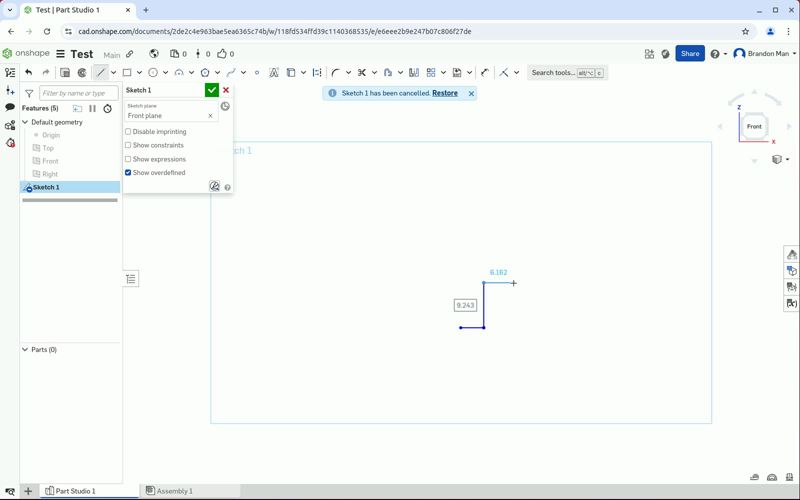
mouse_move(472, 282)
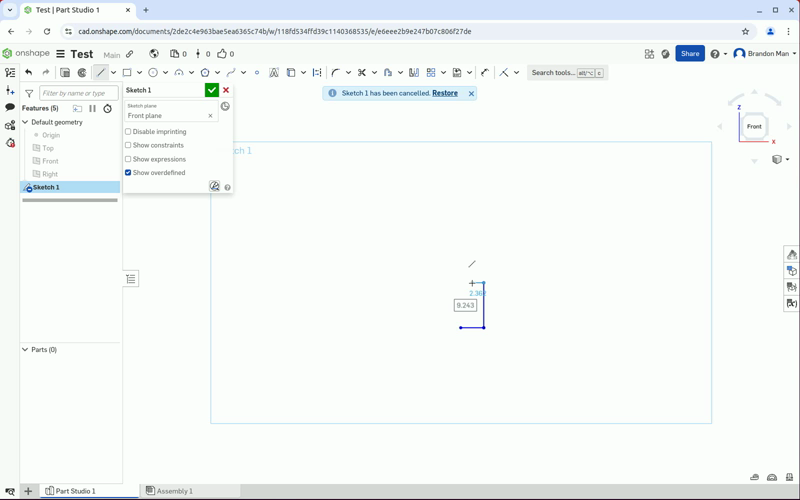
click(472, 282)
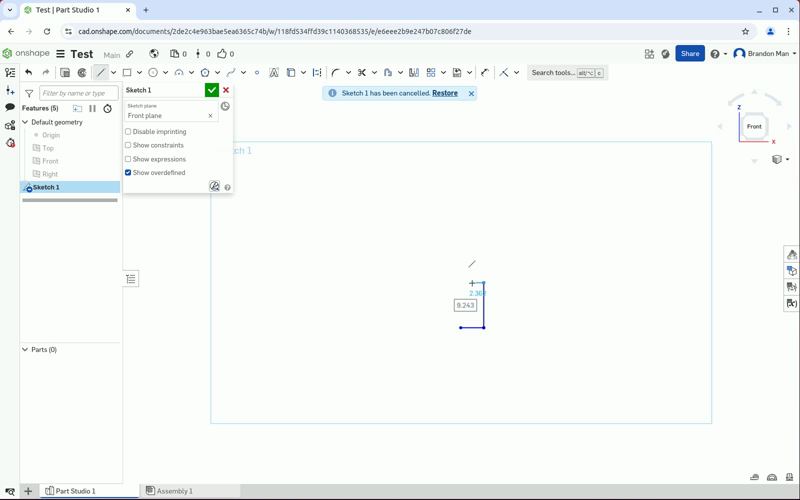
key_up(shift)
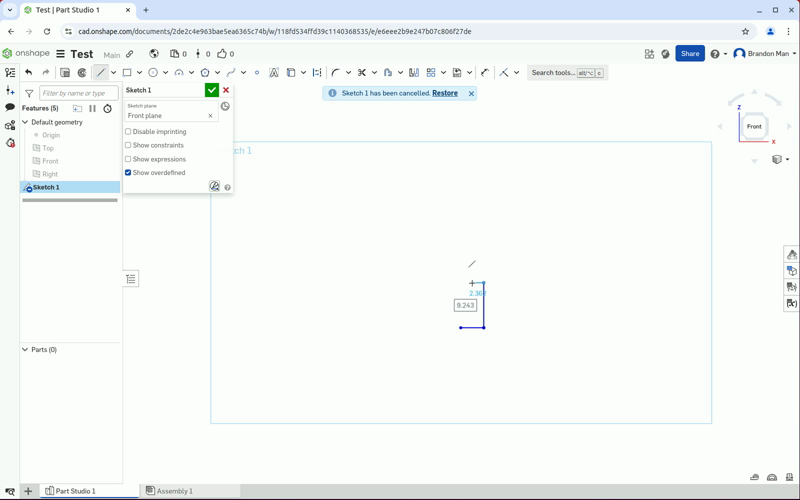
key_down(shift)
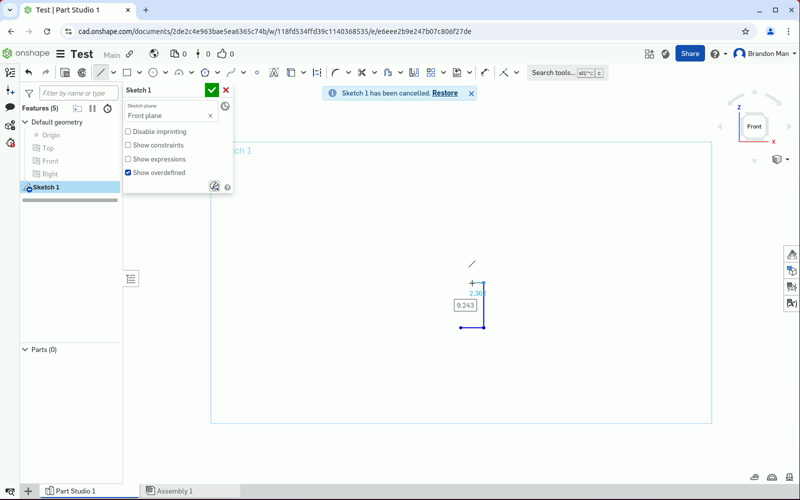
mouse_move(472, 170)
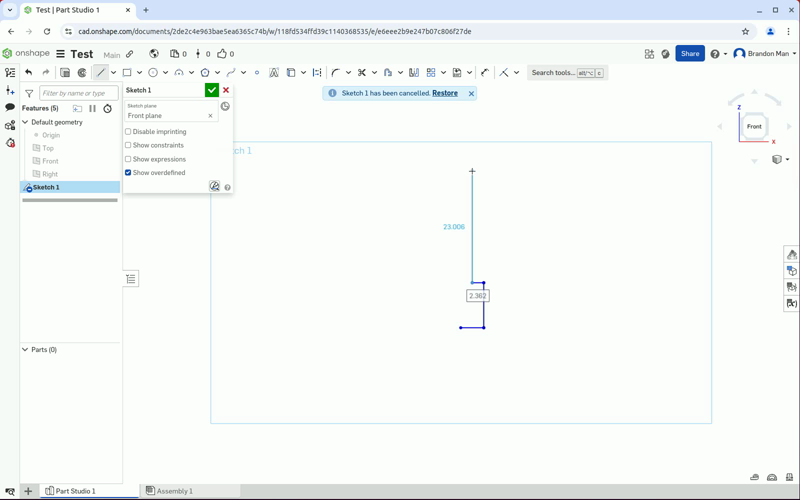
click(472, 170)
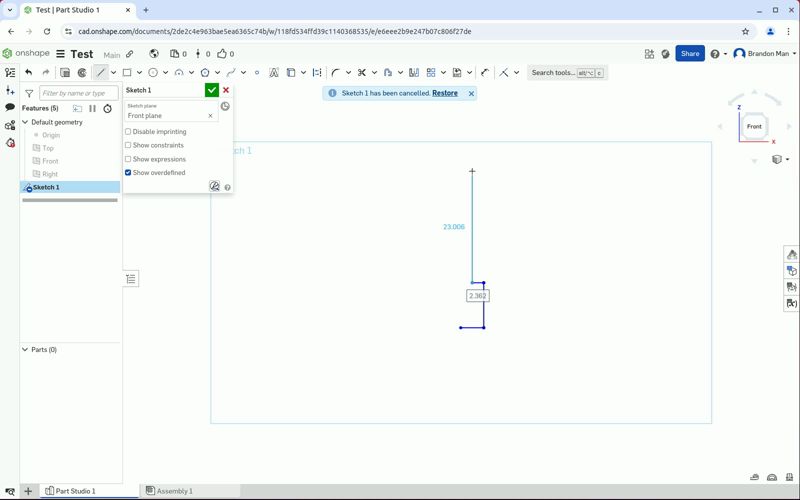
key_up(shift)
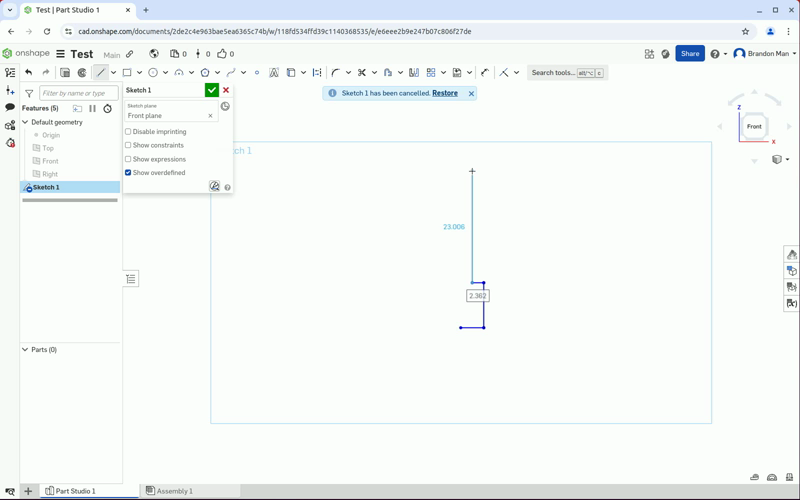
key_down(shift)
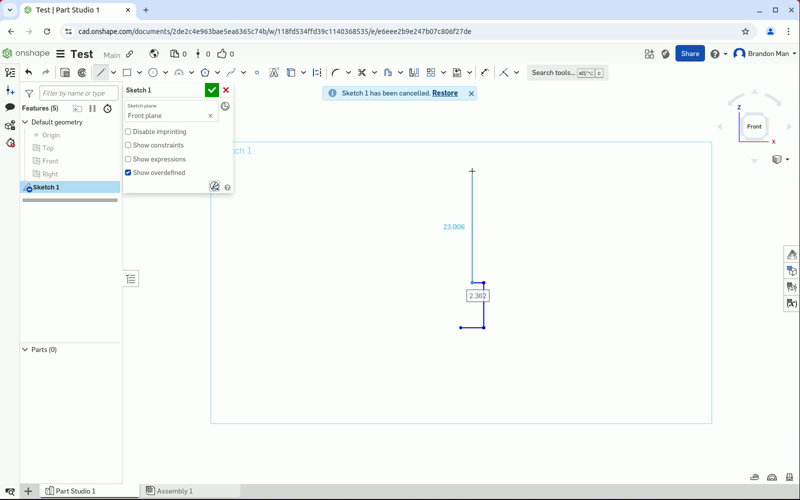
mouse_move(502, 170)
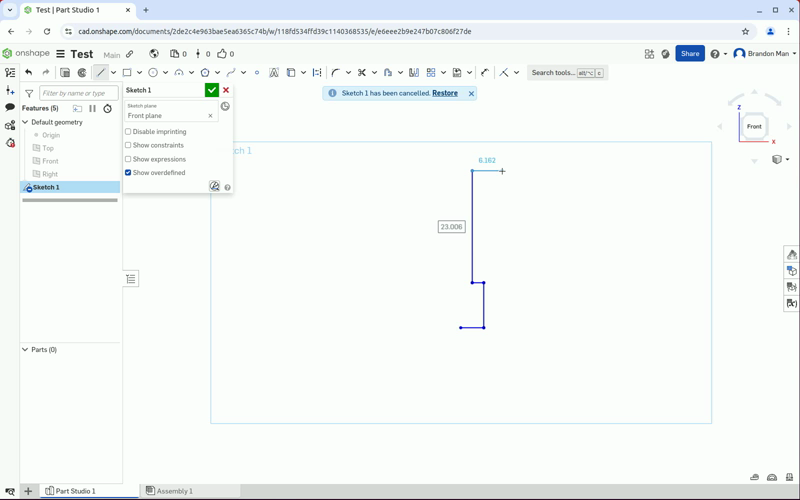
mouse_move(460, 170)
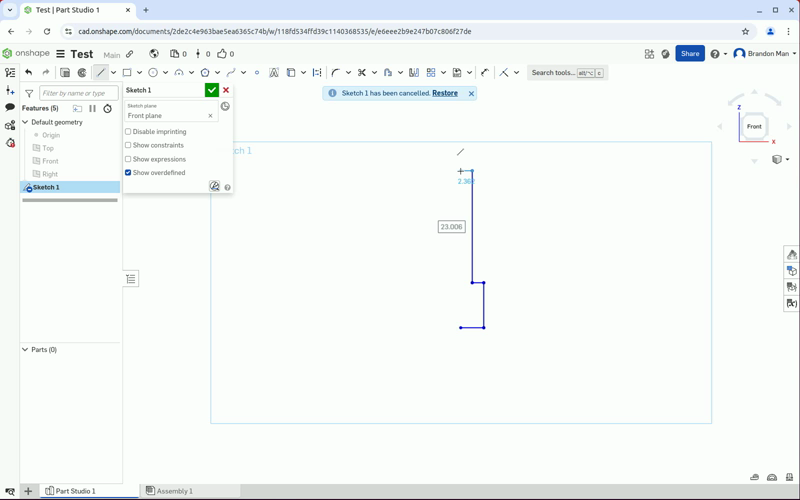
click(460, 170)
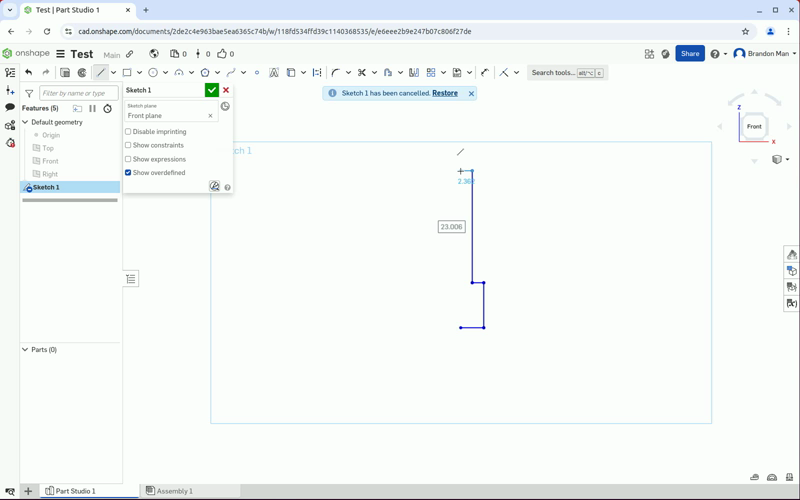
key_up(shift)
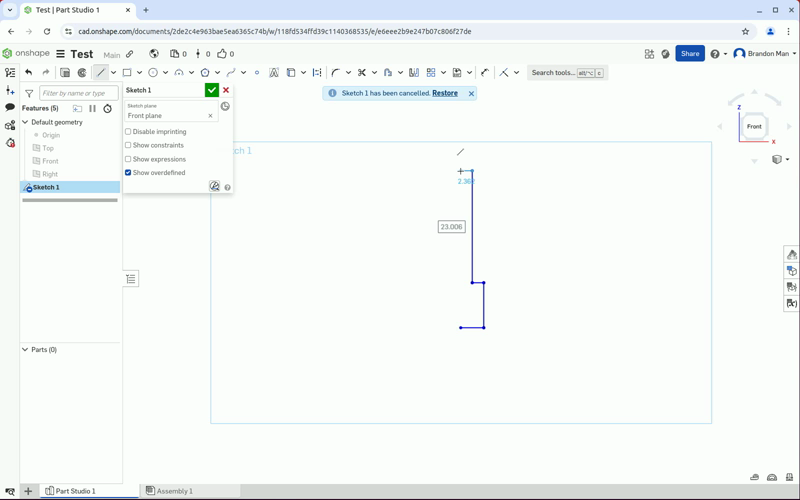
key_down(shift)
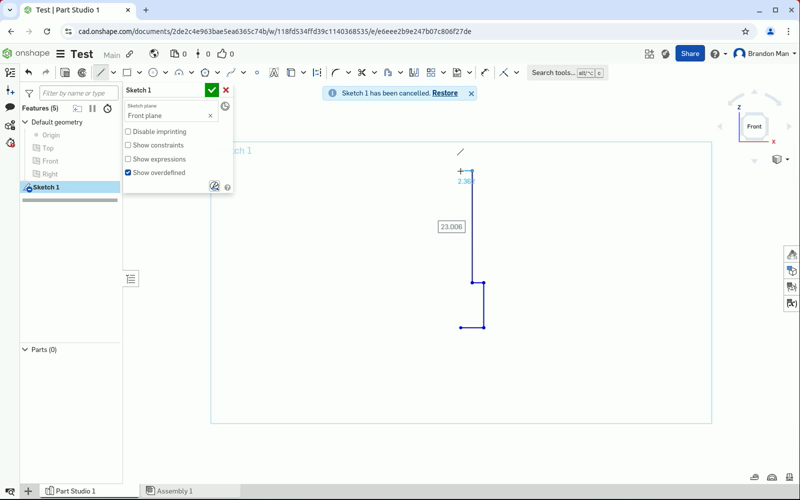
mouse_move(460, 282)
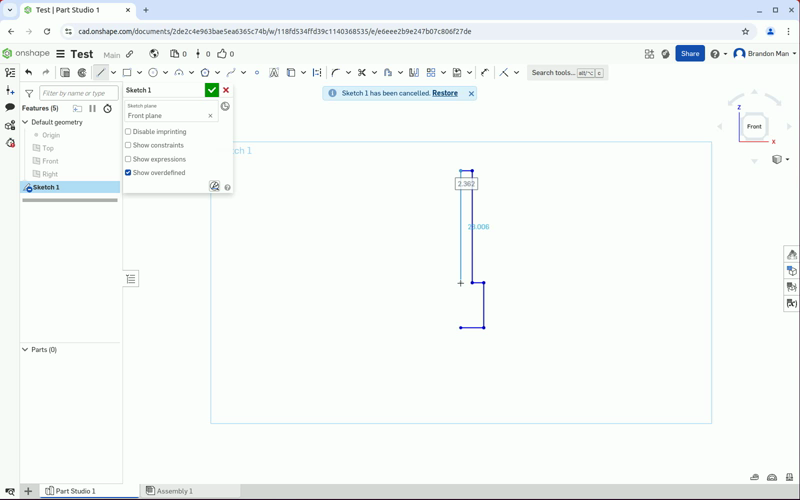
click(460, 282)
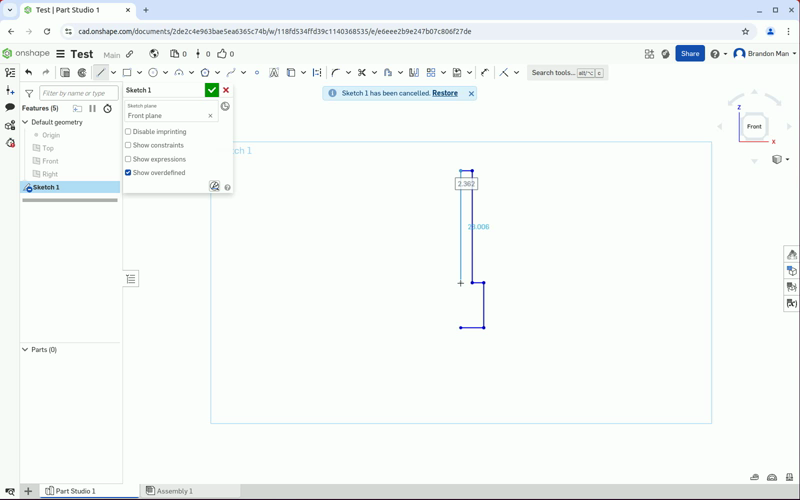
key_up(shift)
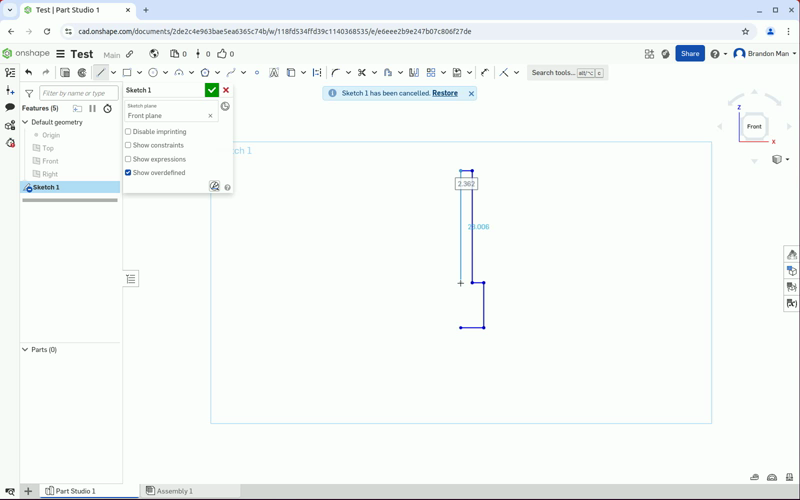
mouse_move(490, 282)
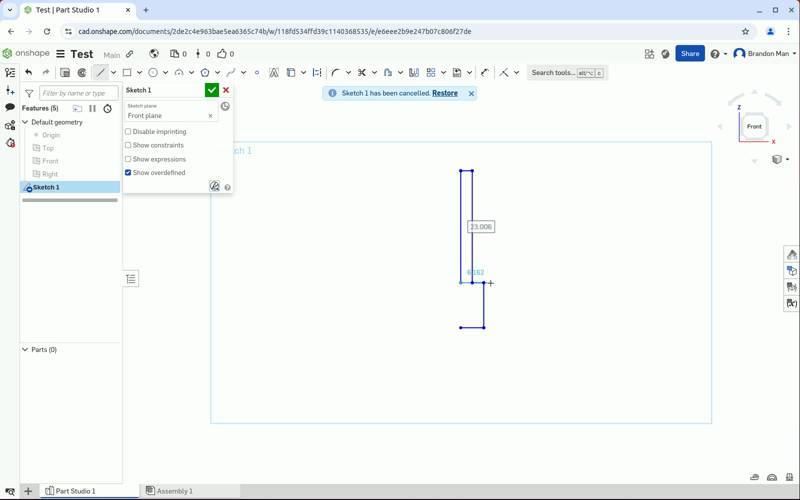
key_down(shift)
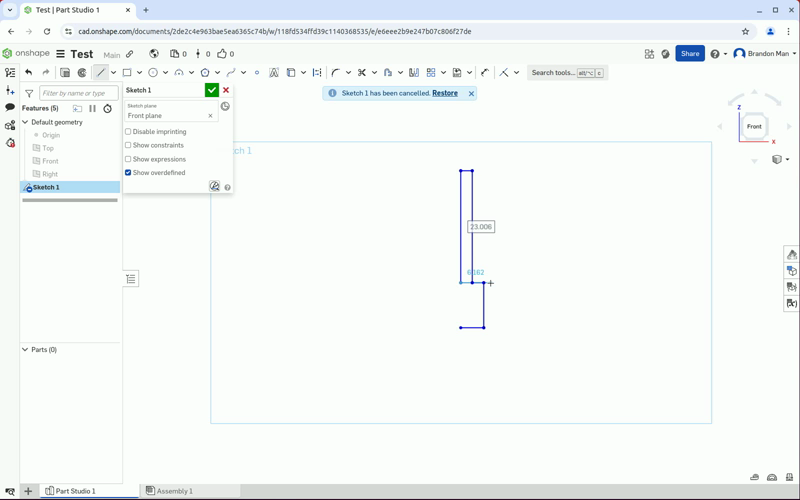
mouse_move(460, 327)
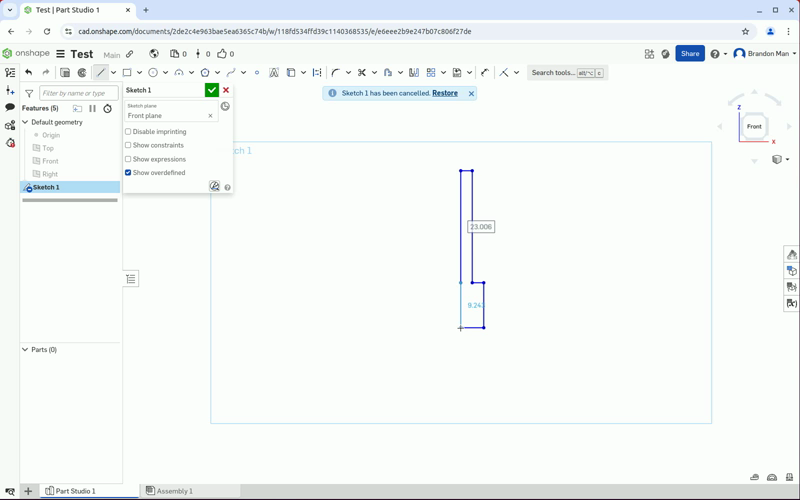
key_up(shift)
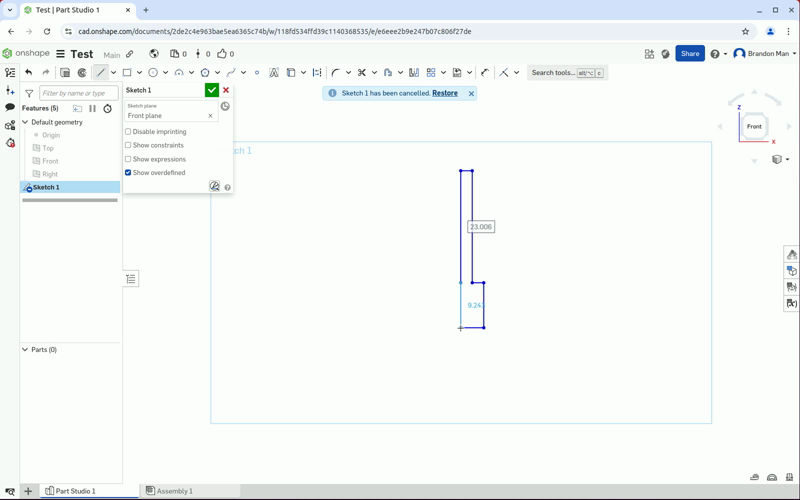
click(460, 327)
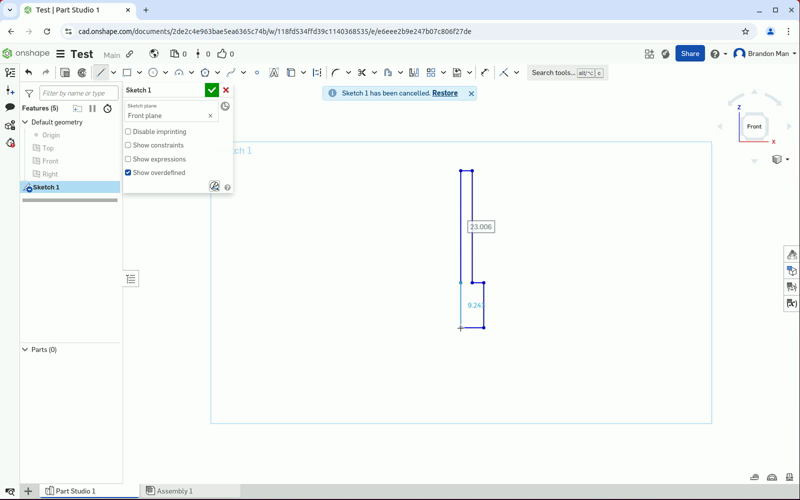
key(esc)
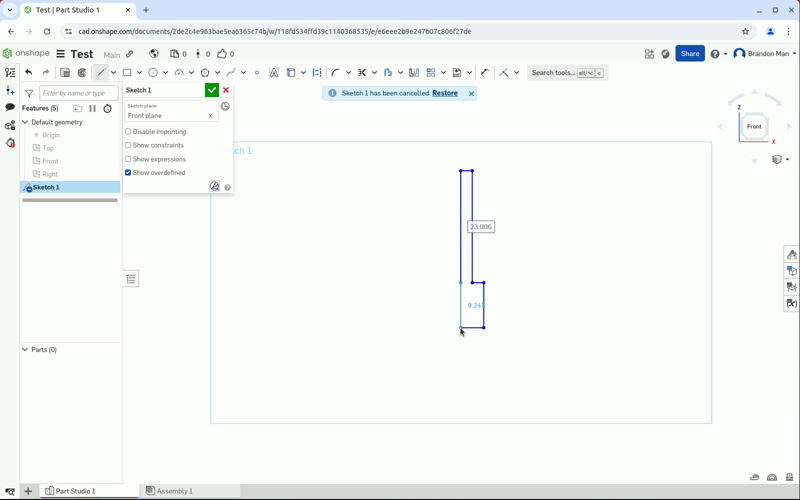
mouse_move(469, 278)
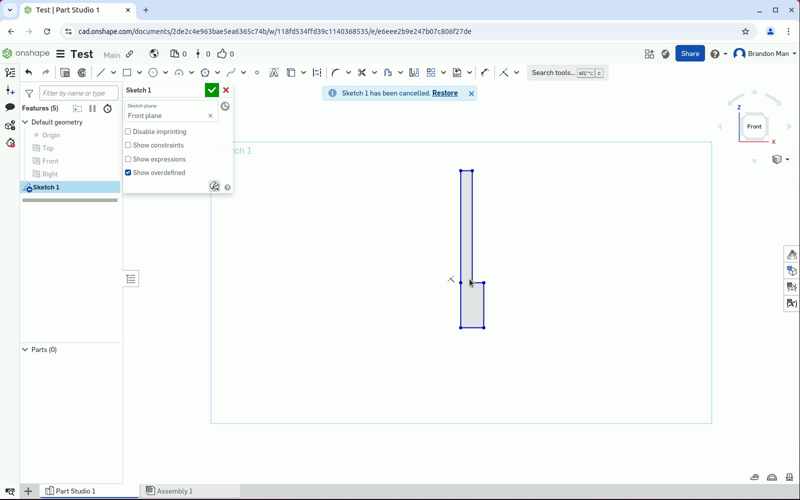
click(469, 278)
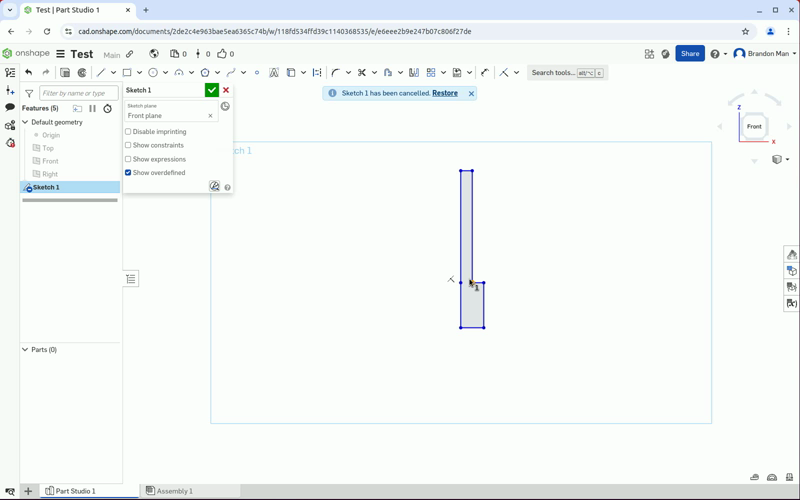
mouse_move(73, 352)
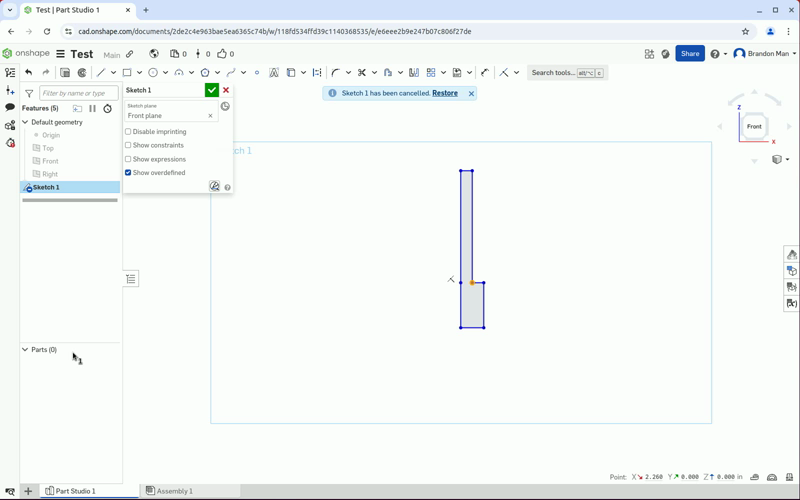
key(shift+y)
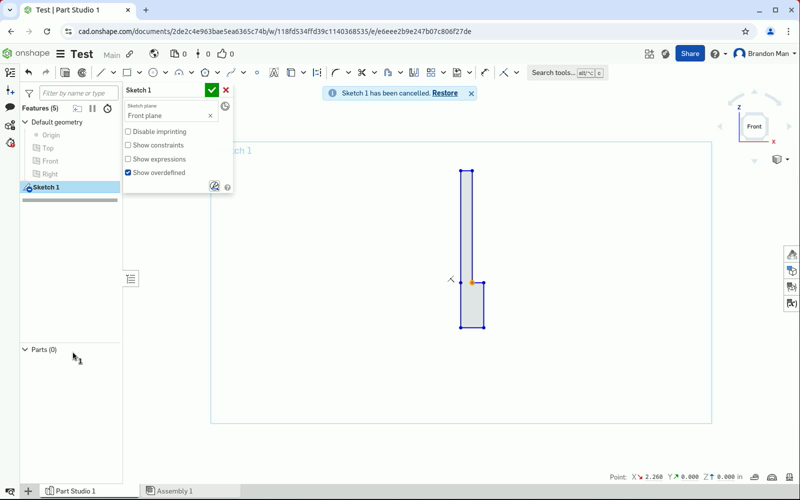
key(shift+e)
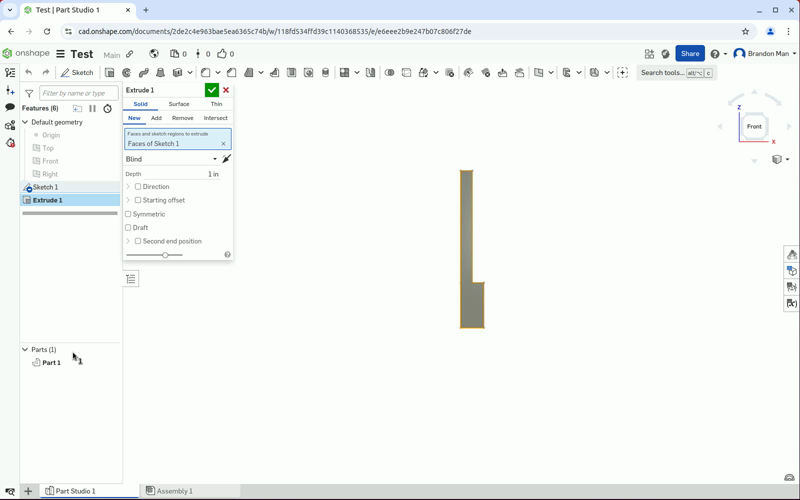
mouse_move(143, 106)
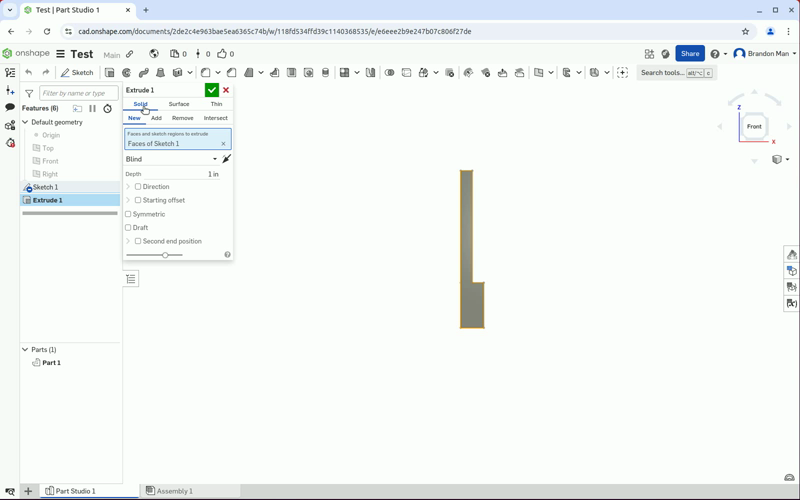
click(143, 106)
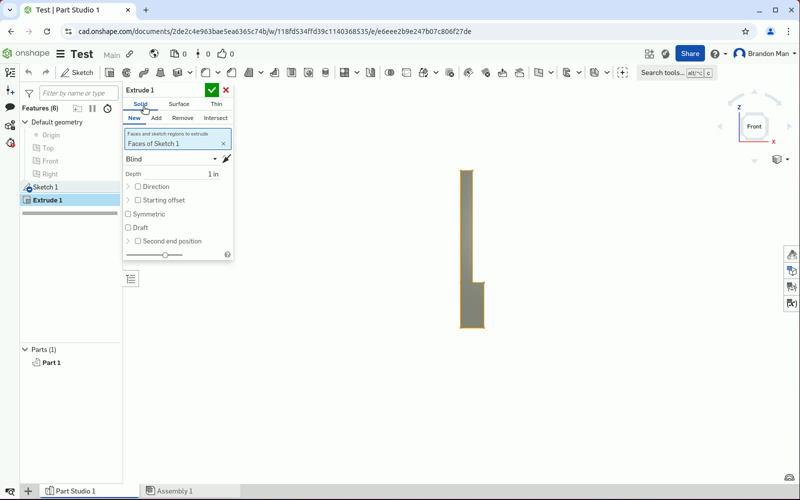
mouse_move(137, 120)
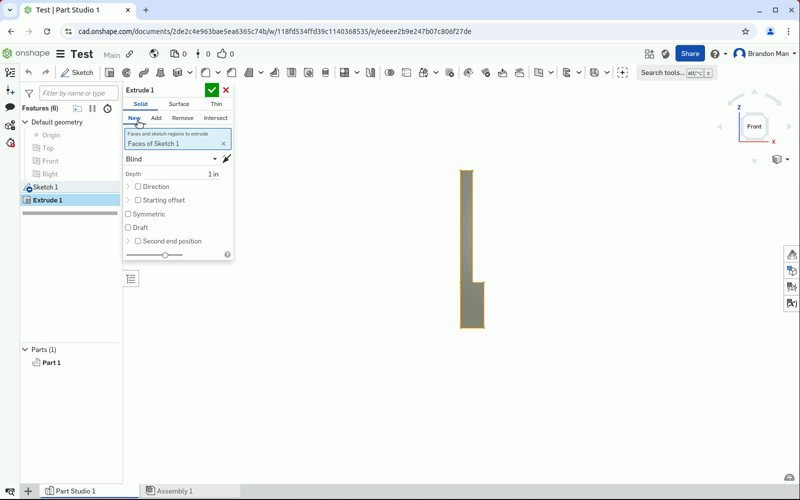
click(137, 120)
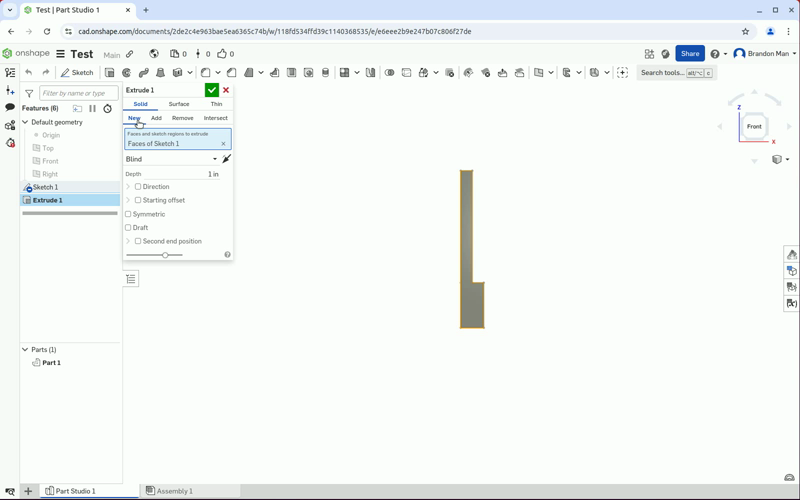
key(tab, 4)
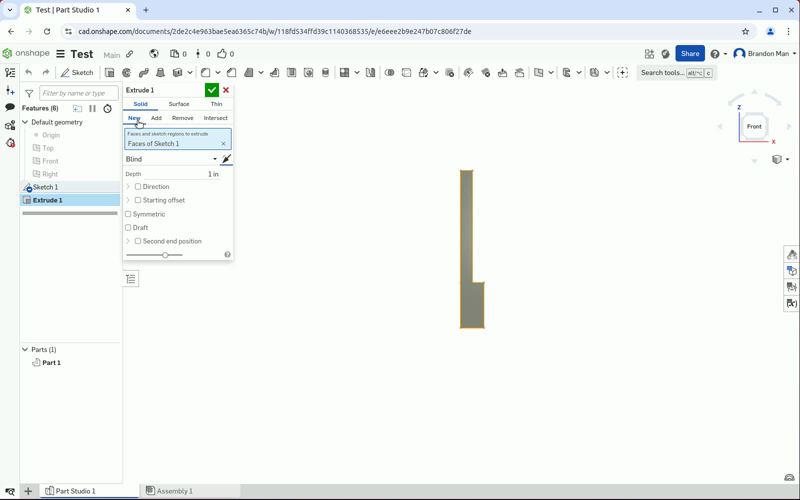
text(1.444)
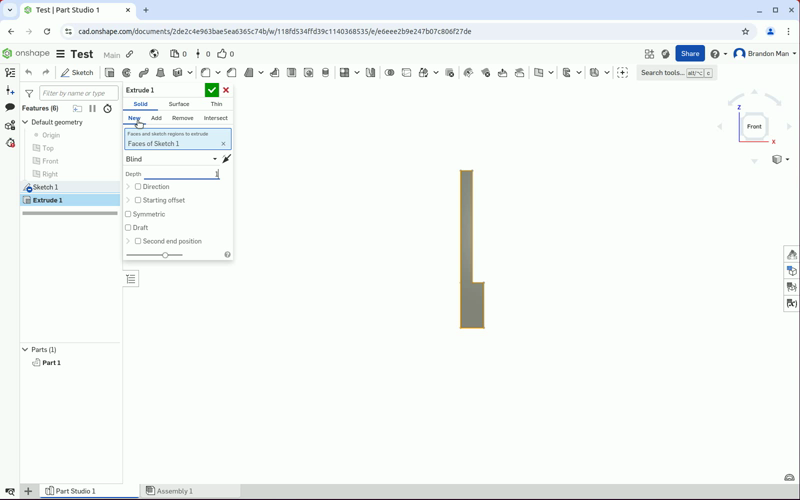
key(enter)
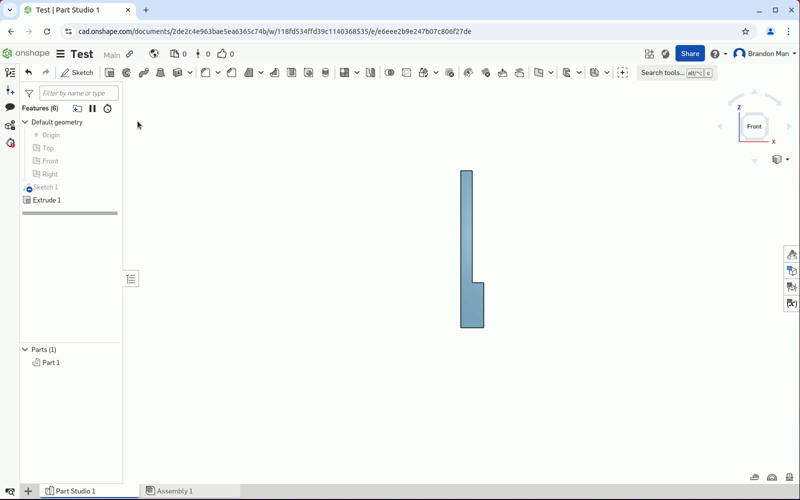
key(shift+h)
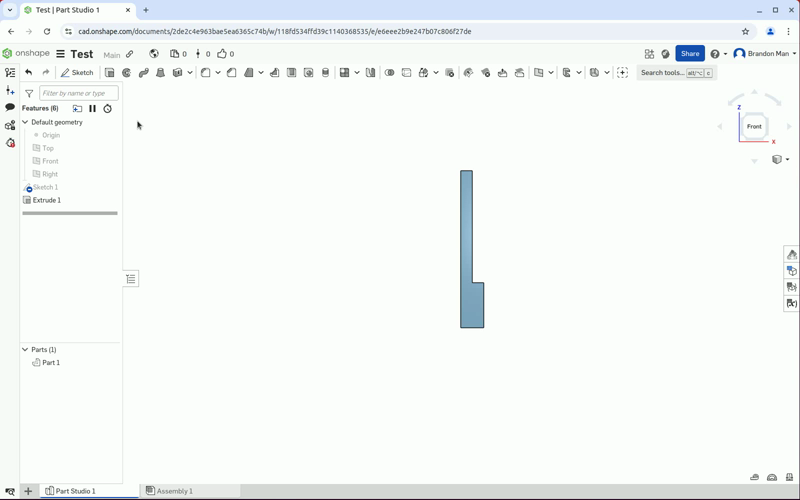
key(shift+h)
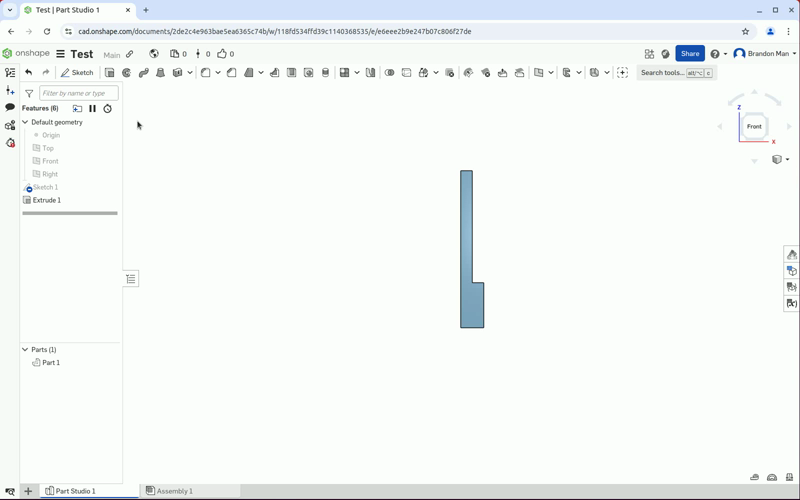
mouse_move(73, 189)
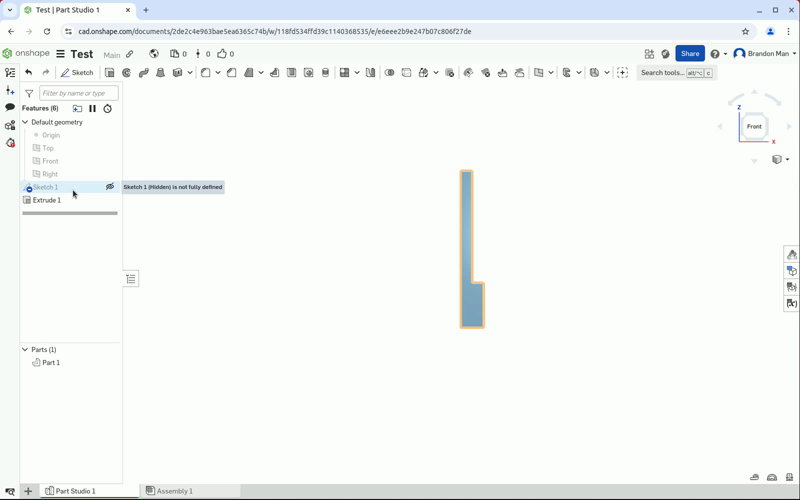
click(73, 189)
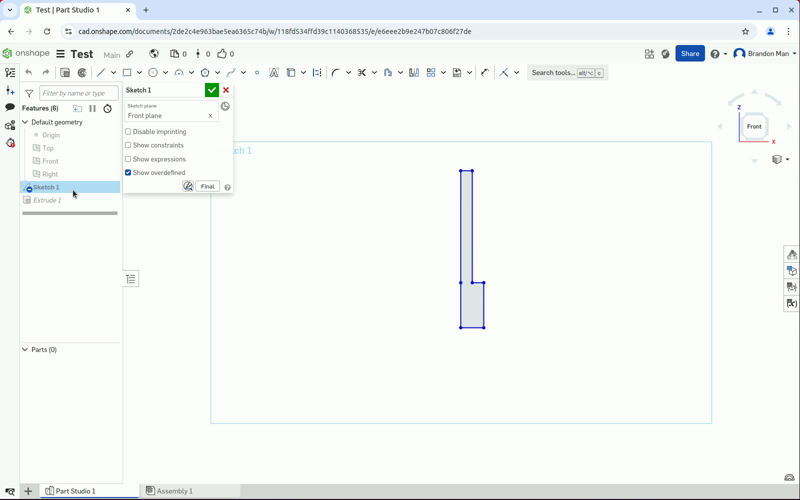
mouse_move(229, 92)
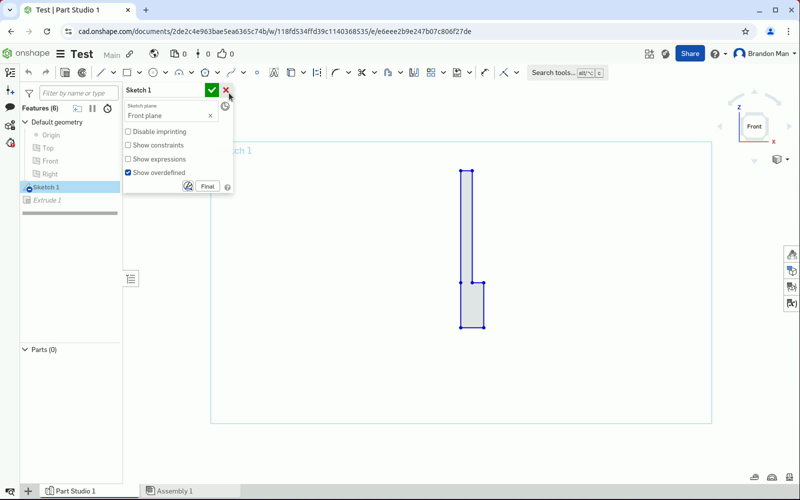
click(229, 92)
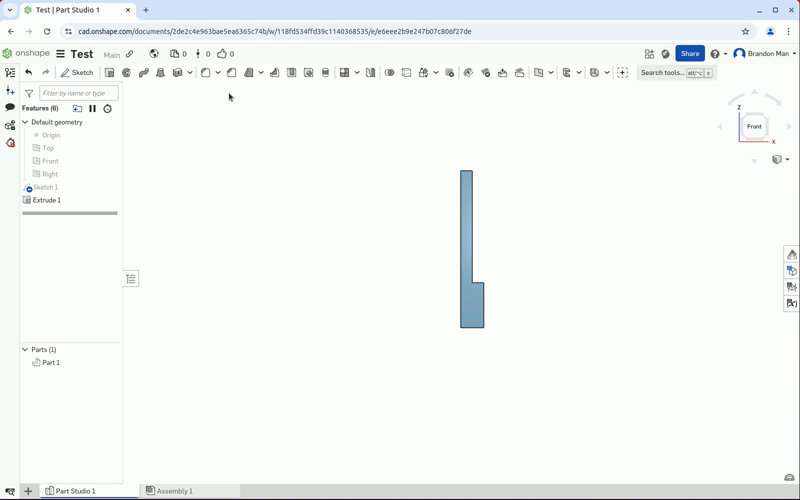
mouse_move(541, 75)
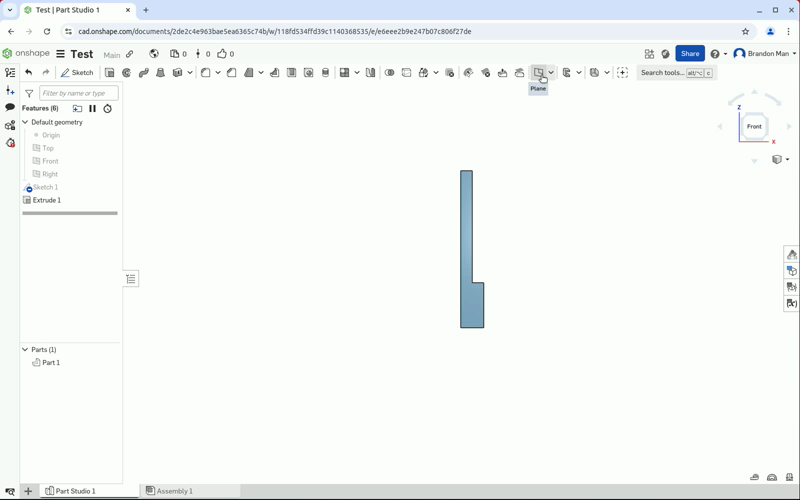
click(541, 75)
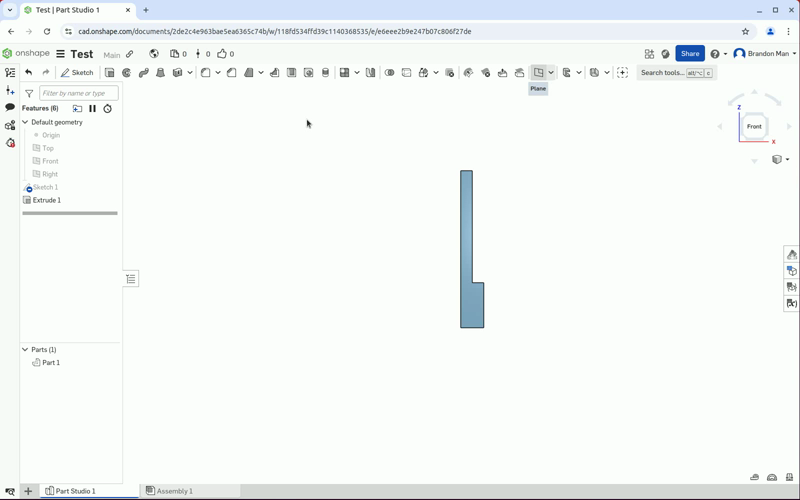
mouse_move(73, 163)
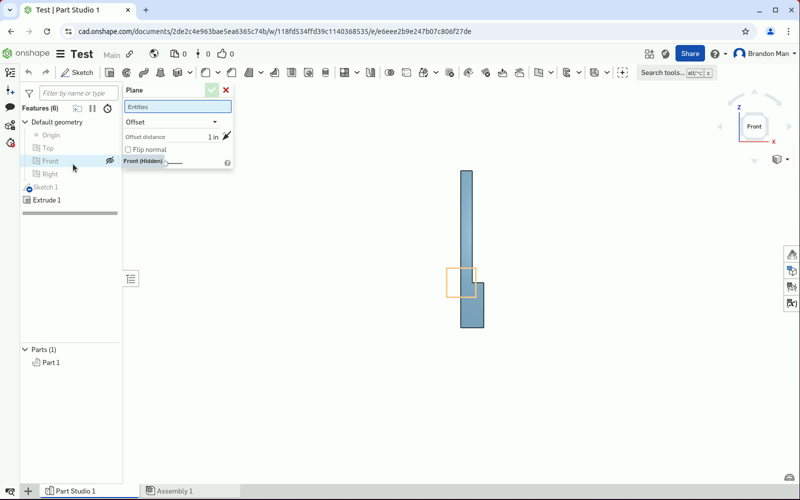
click(73, 163)
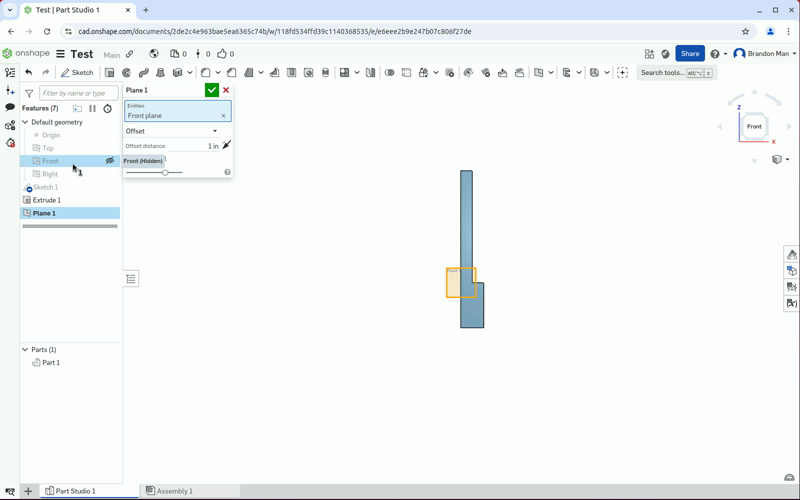
key(tab, 2)
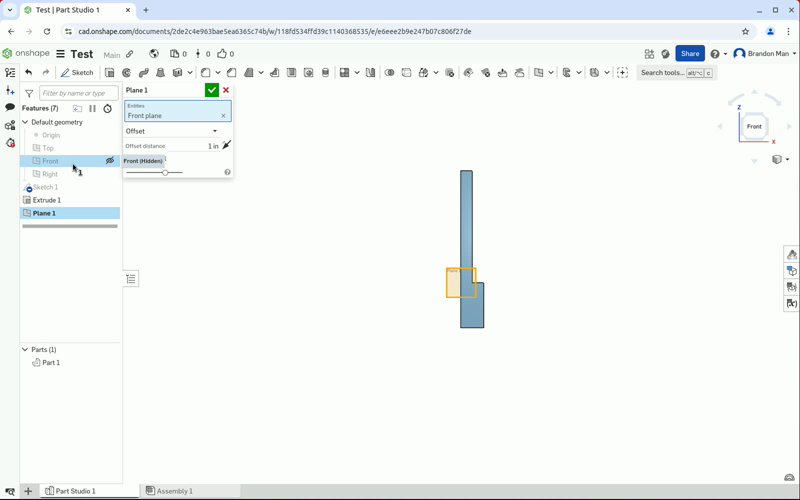
text(1.448)
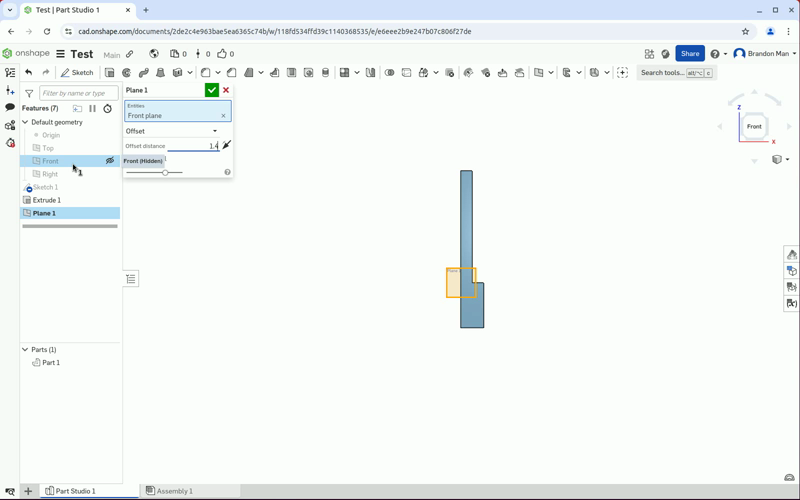
key(enter, 2)
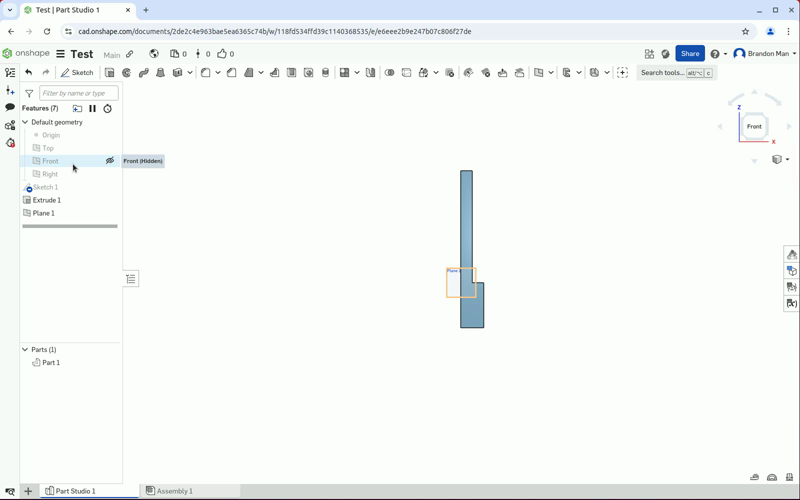
key(shift+s)
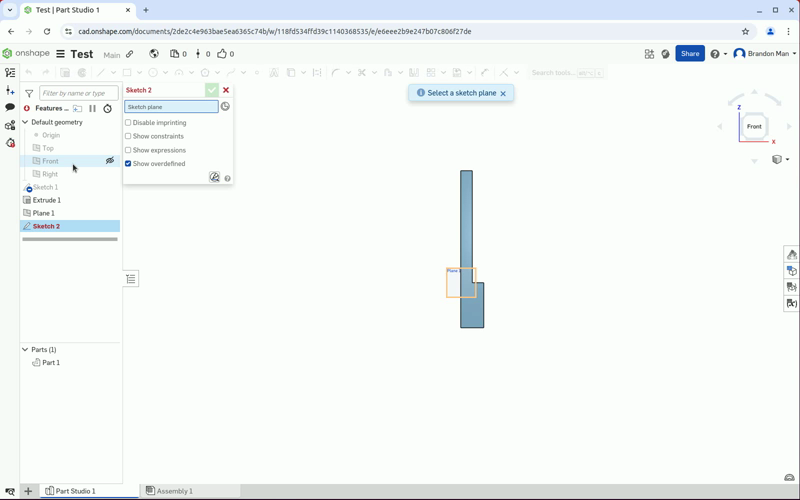
mouse_move(73, 215)
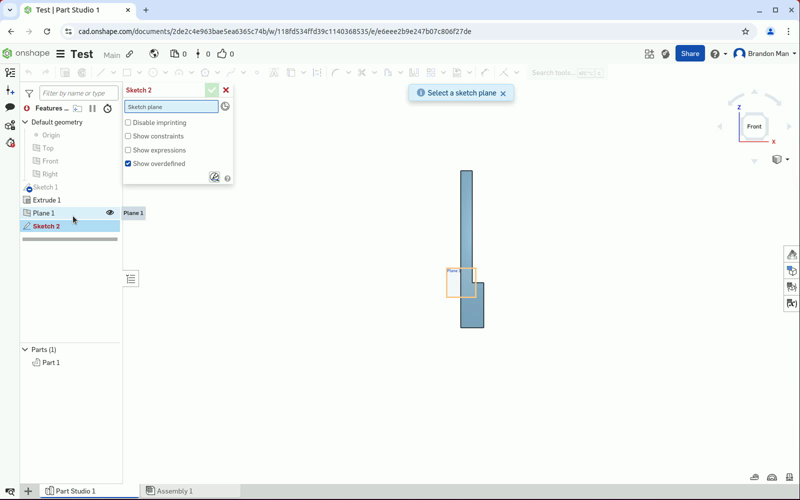
click(73, 215)
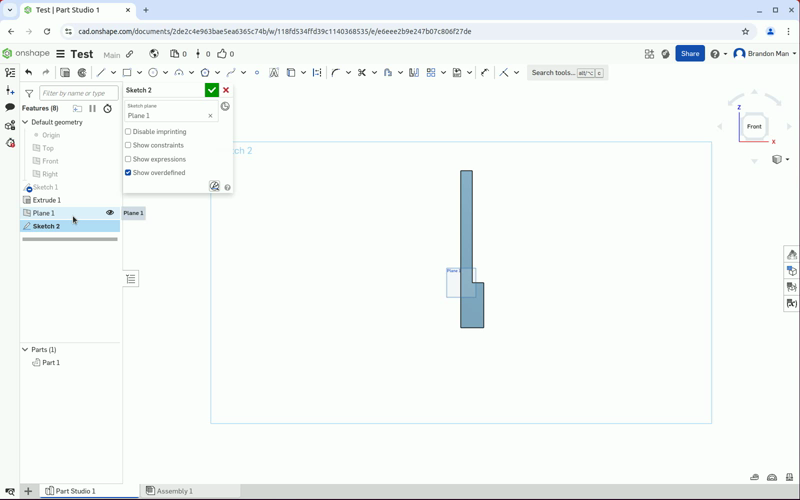
mouse_move(73, 352)
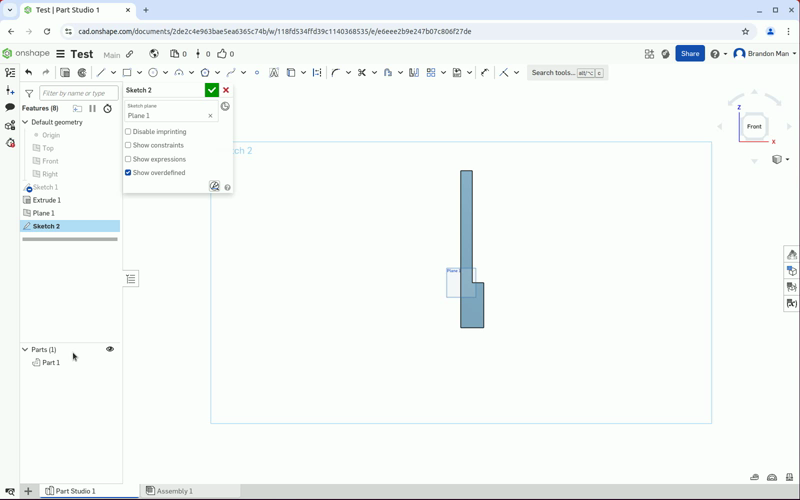
key(y)
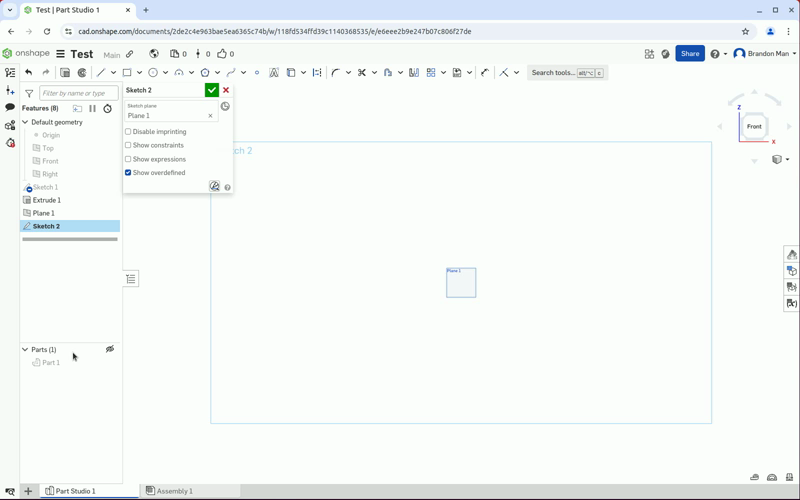
key(l)
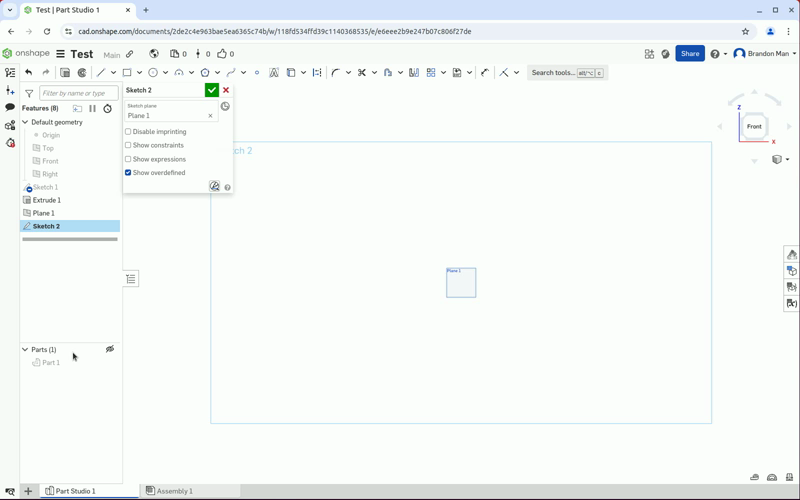
key_down(shift)
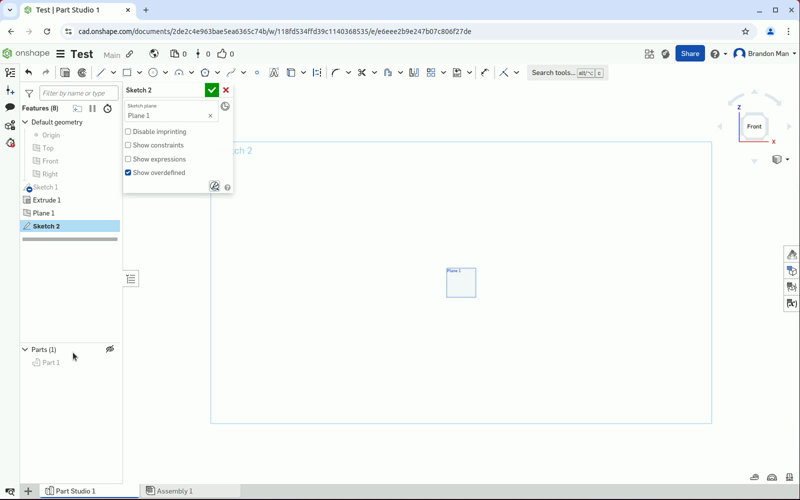
mouse_move(464, 327)
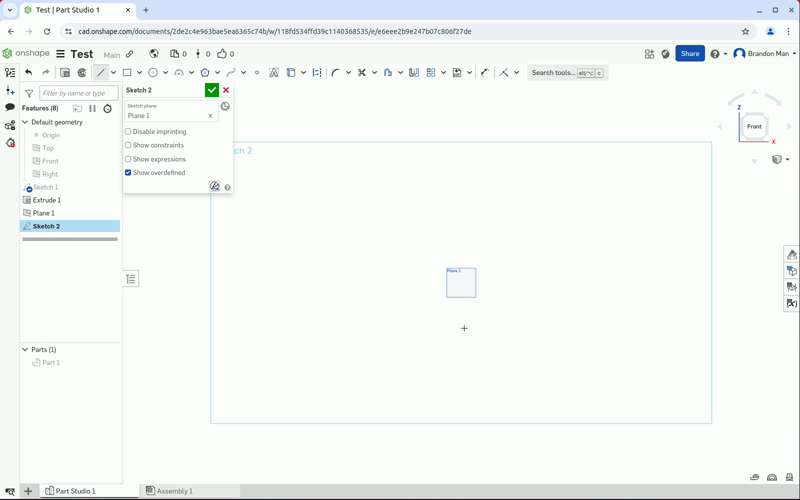
click(464, 327)
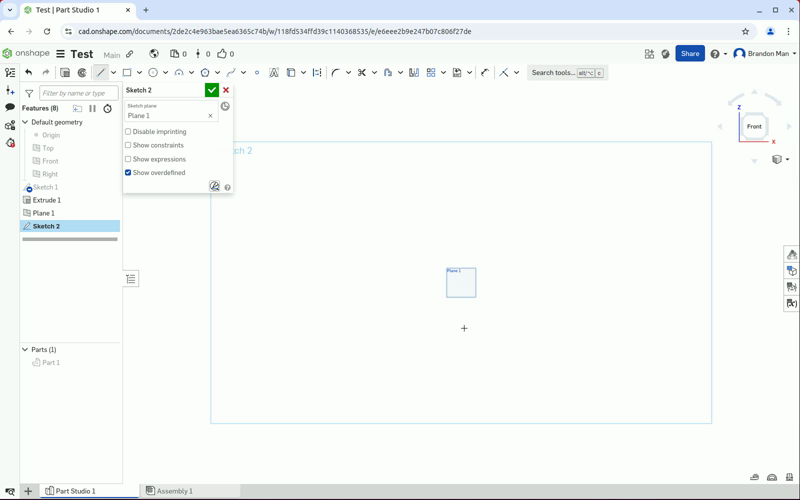
key_up(shift)
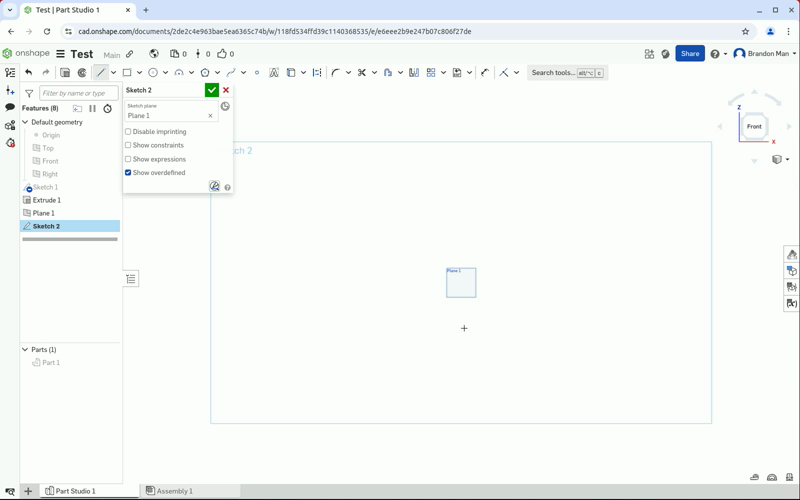
key_down(shift)
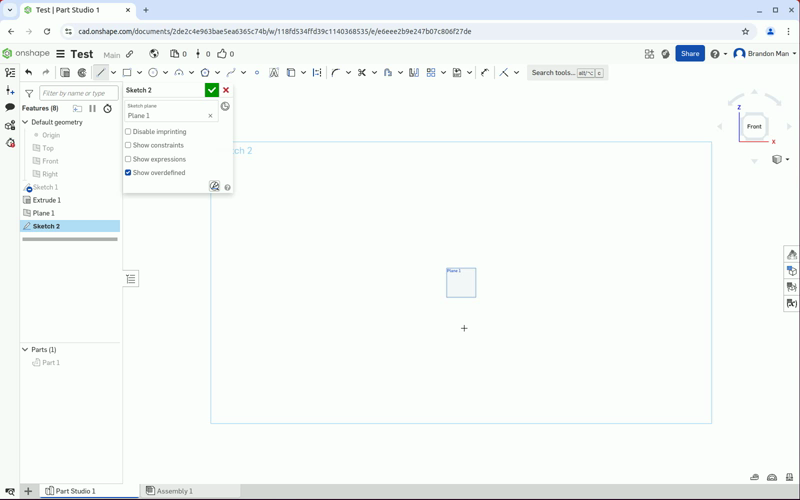
mouse_move(494, 327)
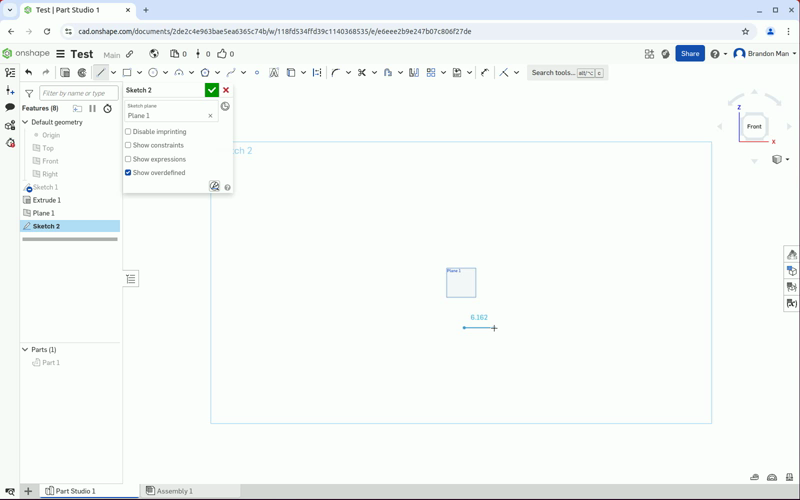
mouse_move(467, 327)
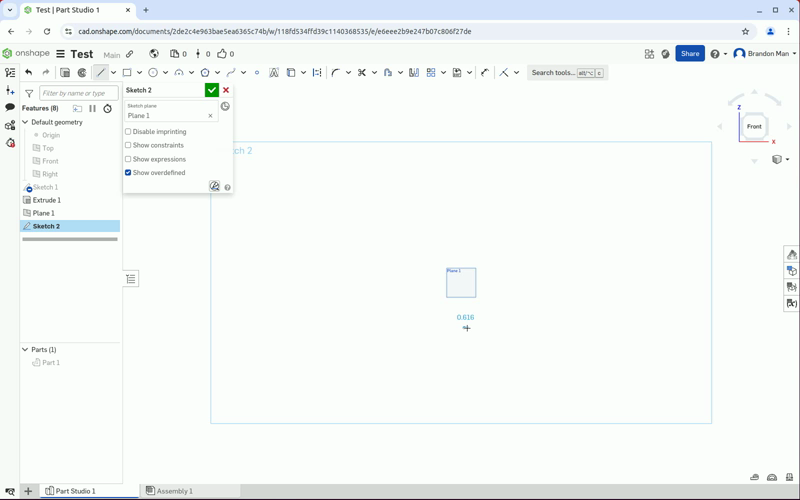
scroll(6)
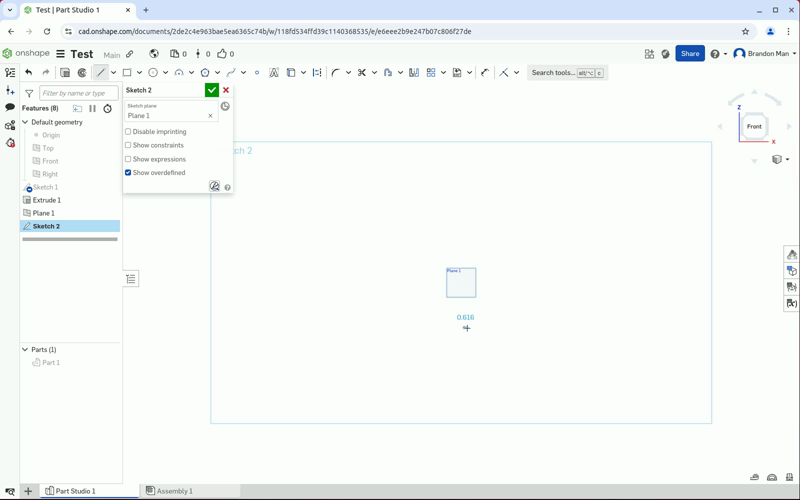
scroll(6)
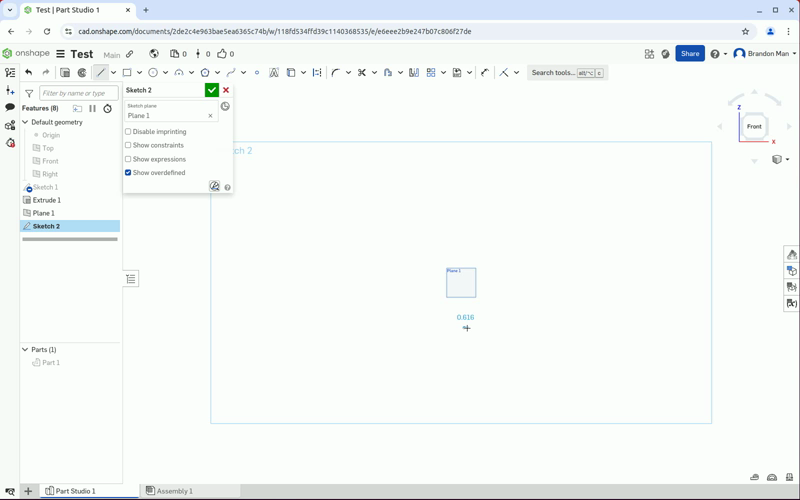
scroll(6)
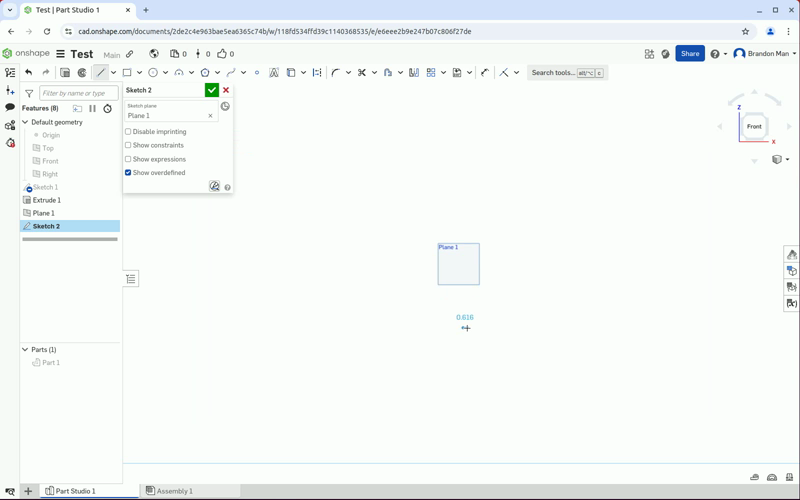
scroll(6)
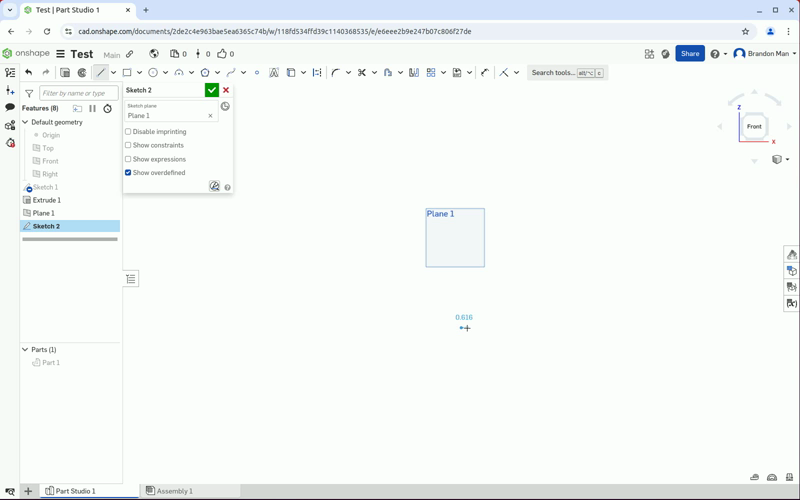
scroll(6)
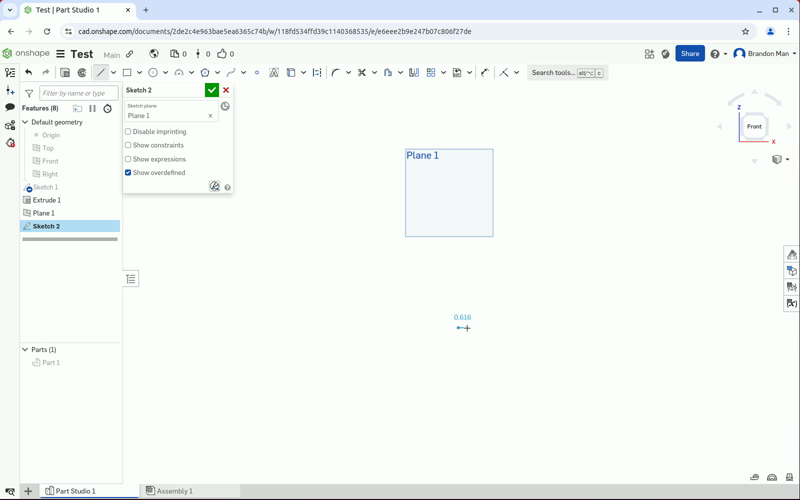
scroll(6)
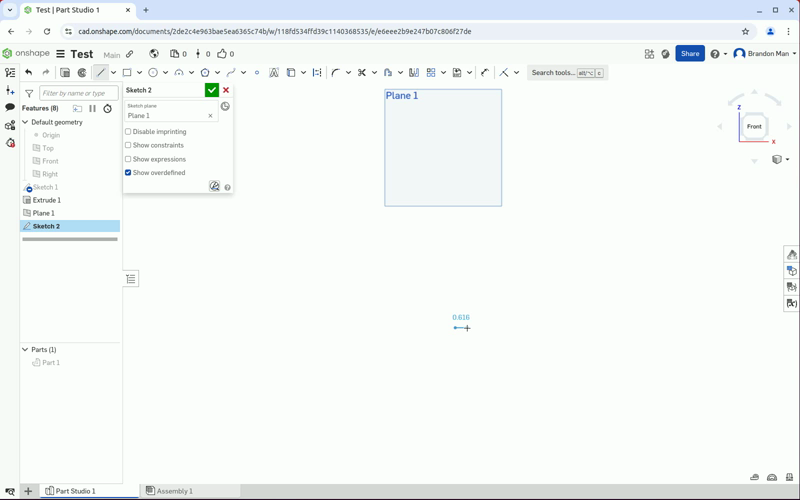
scroll(6)
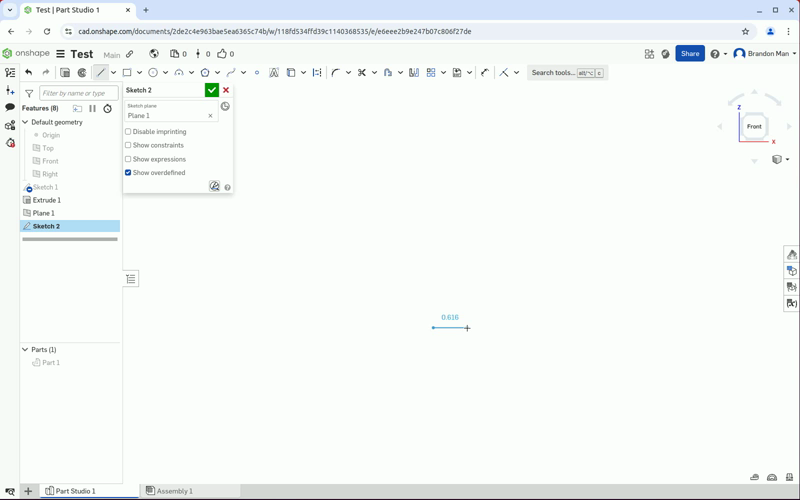
click(467, 327)
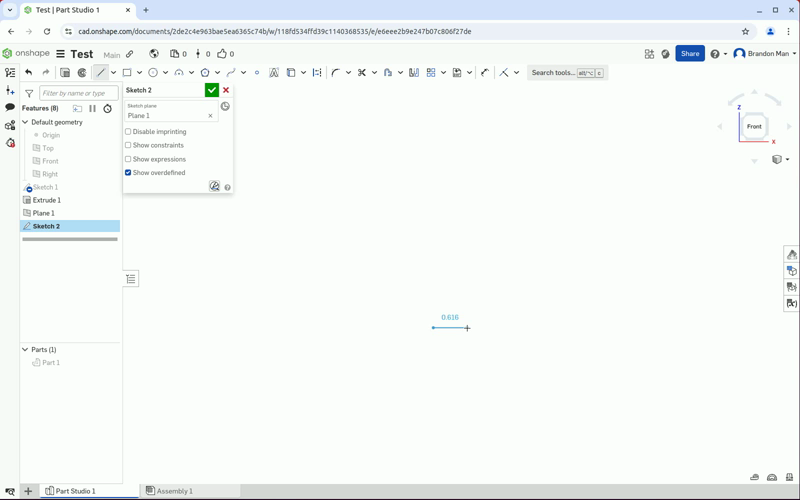
scroll(-6)
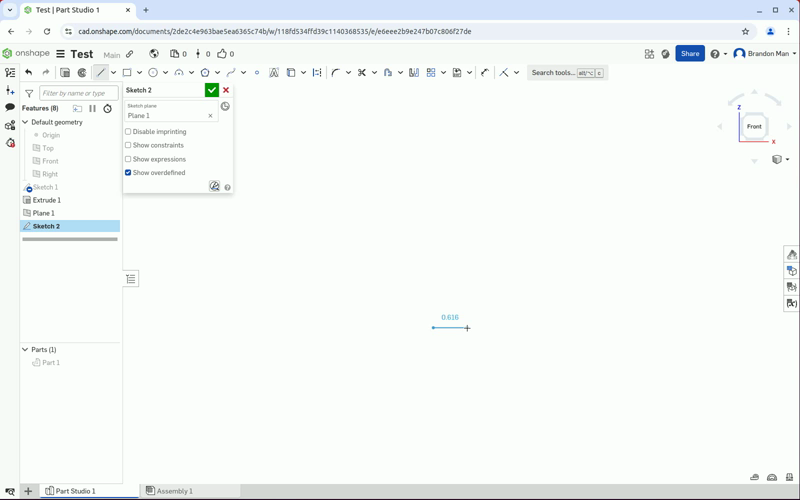
scroll(-6)
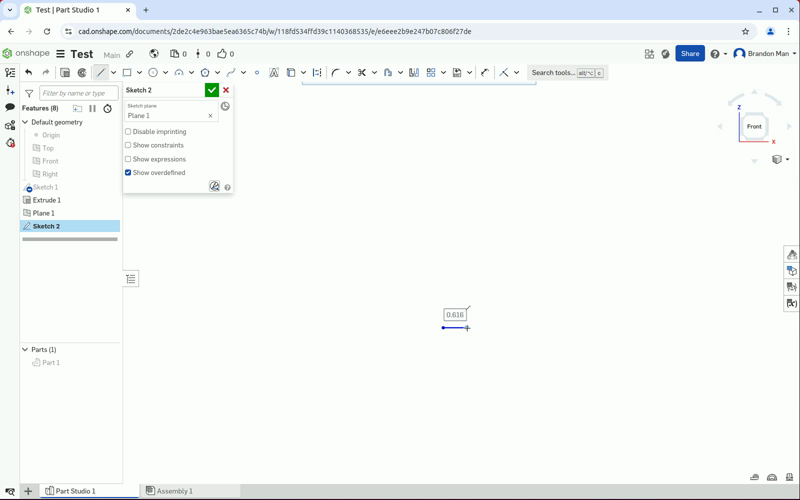
scroll(-6)
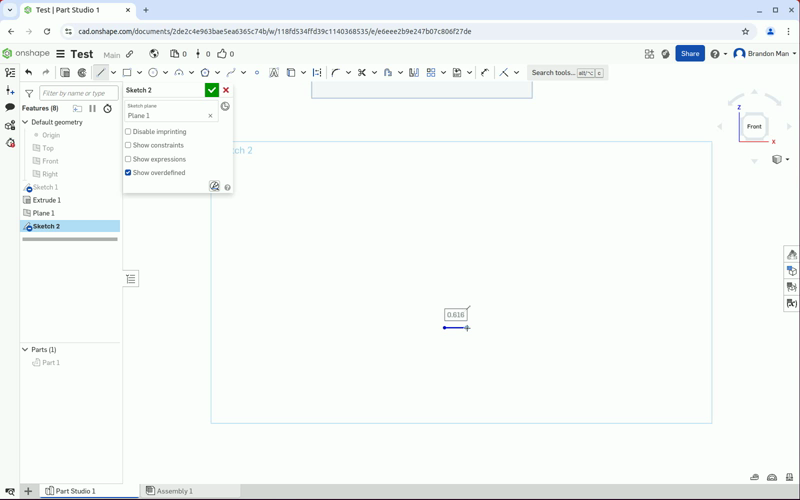
scroll(-6)
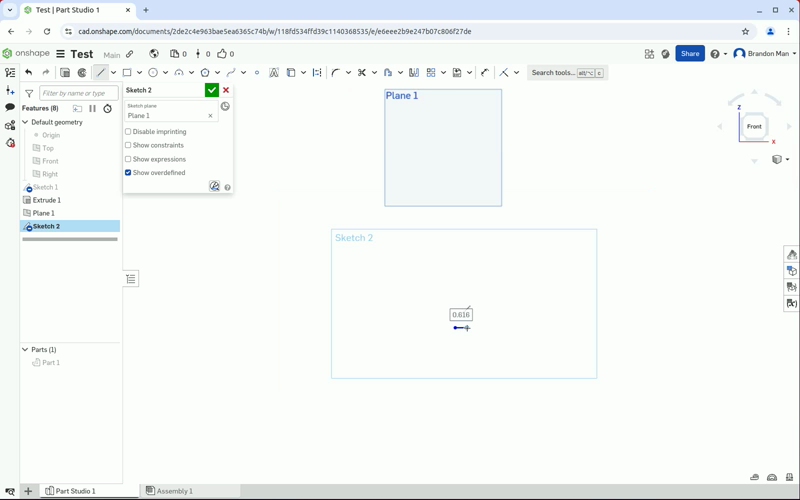
scroll(-6)
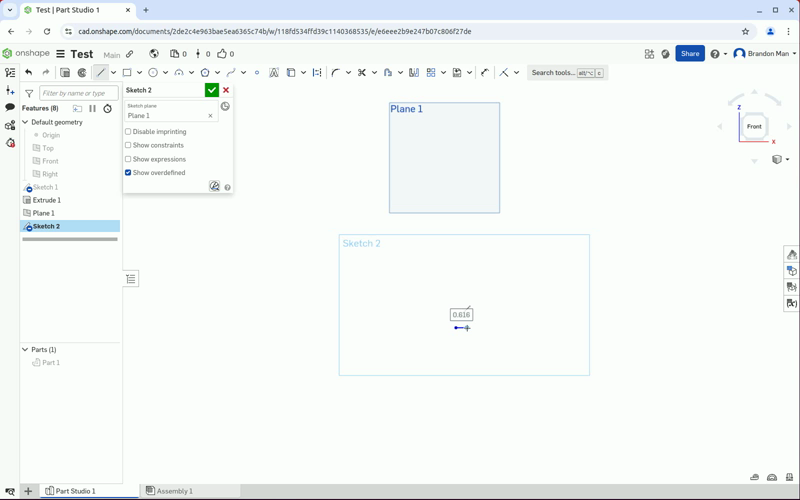
scroll(-6)
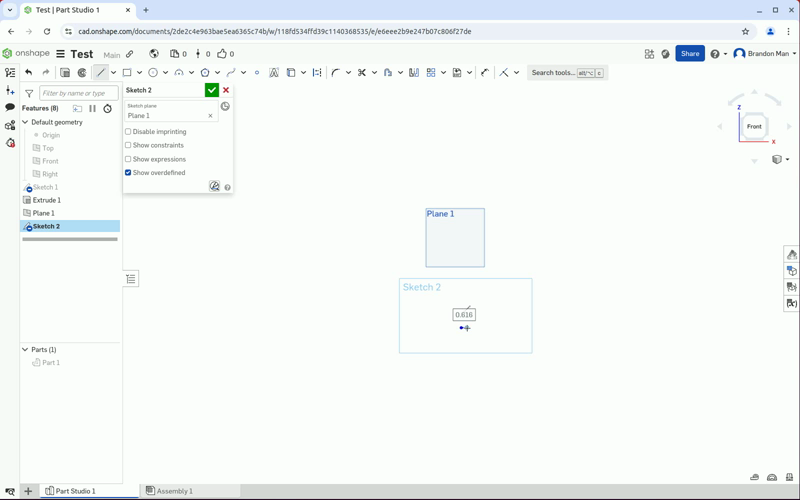
scroll(-6)
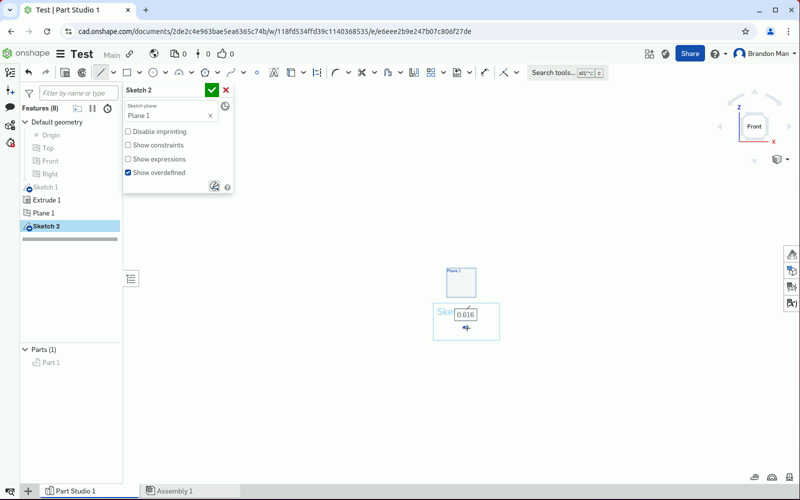
key_up(shift)
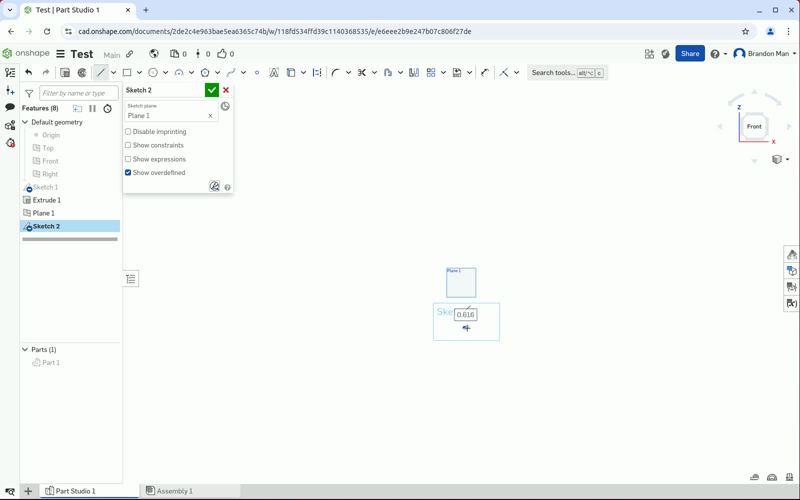
key_down(shift)
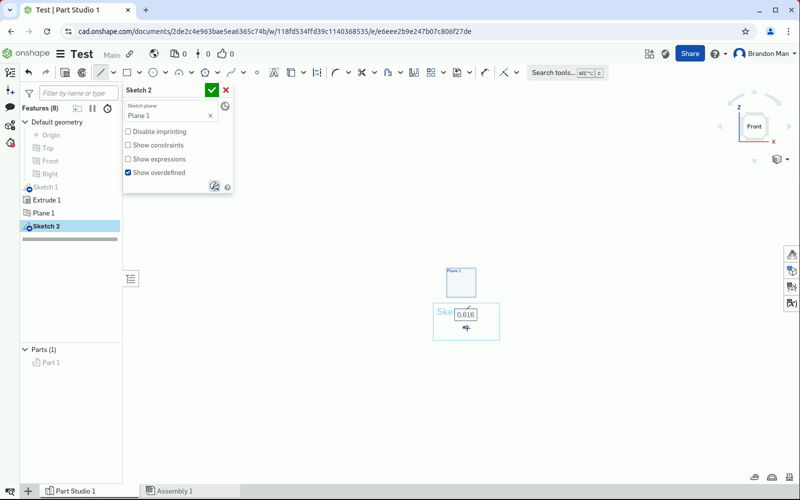
mouse_move(467, 170)
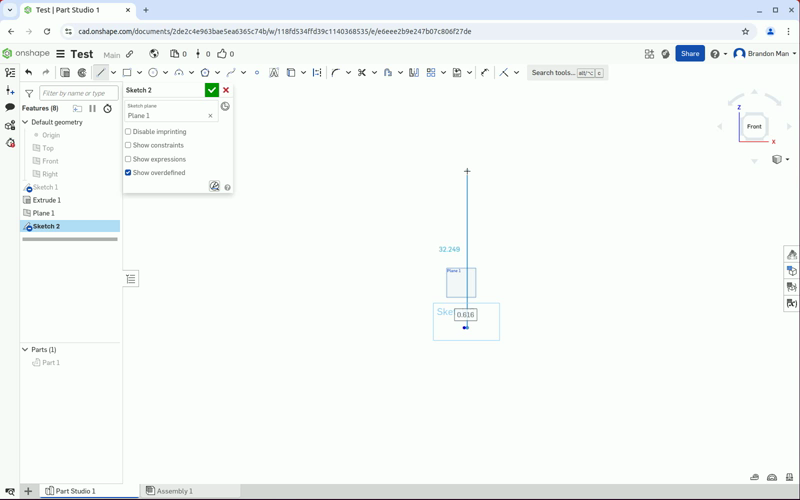
click(467, 170)
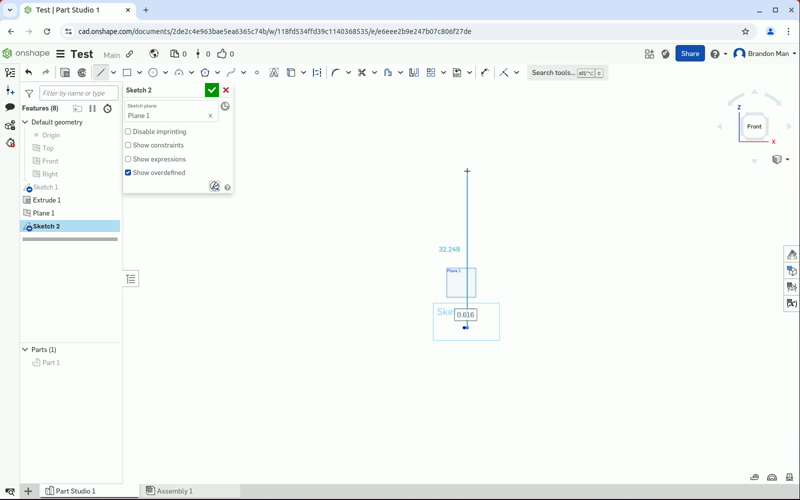
key_up(shift)
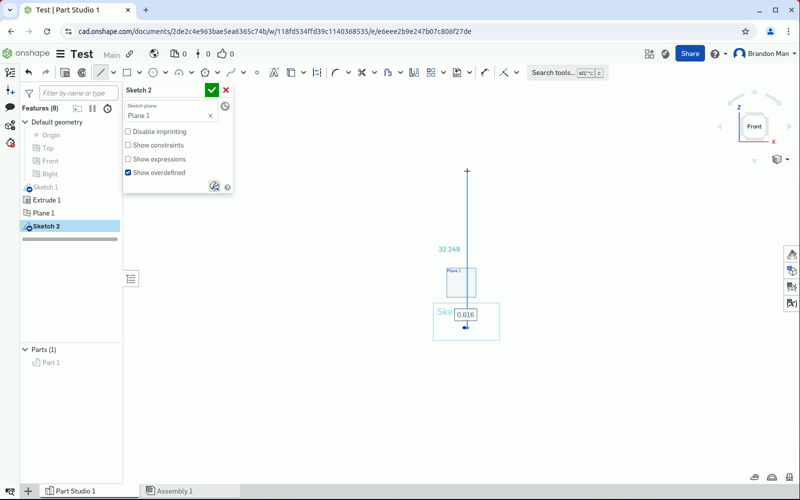
key_down(shift)
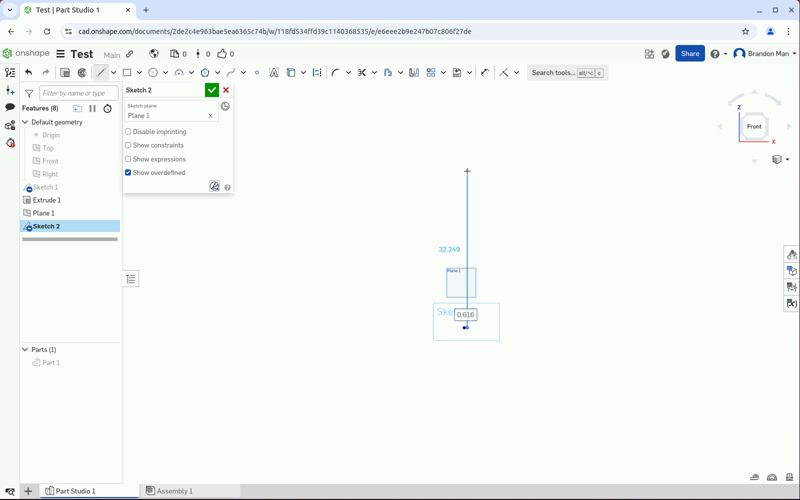
mouse_move(497, 170)
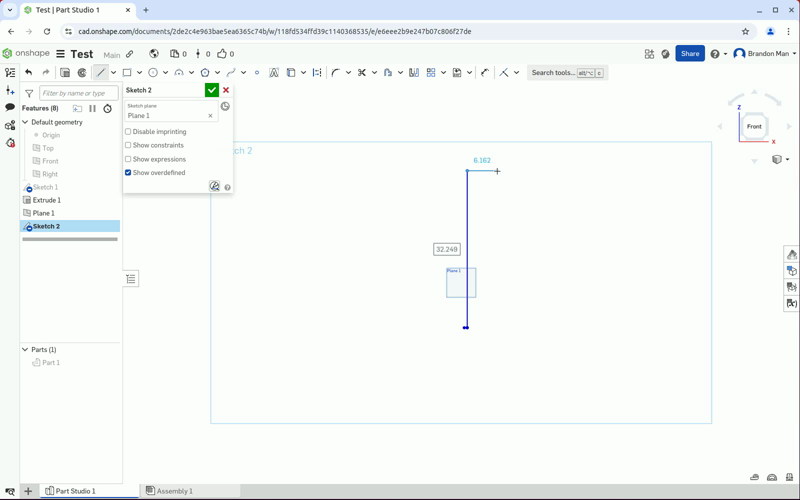
mouse_move(464, 170)
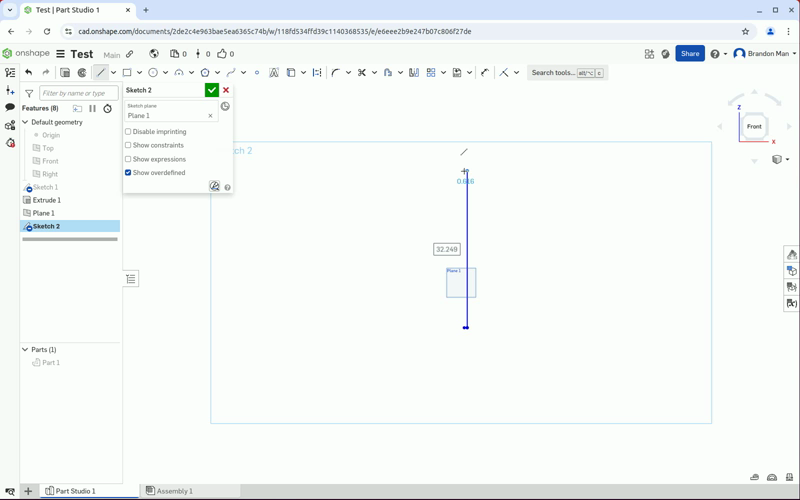
scroll(6)
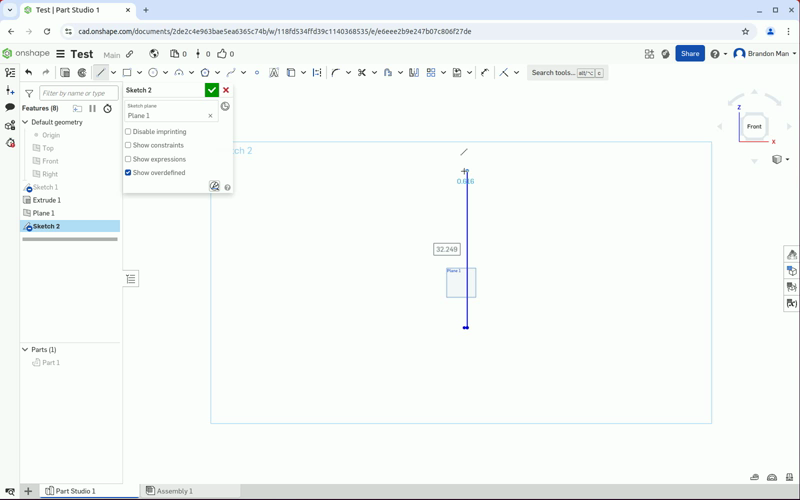
scroll(6)
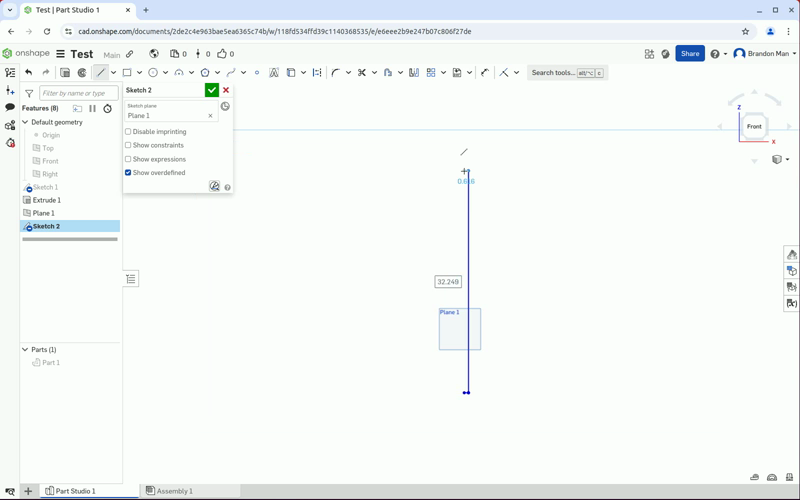
scroll(6)
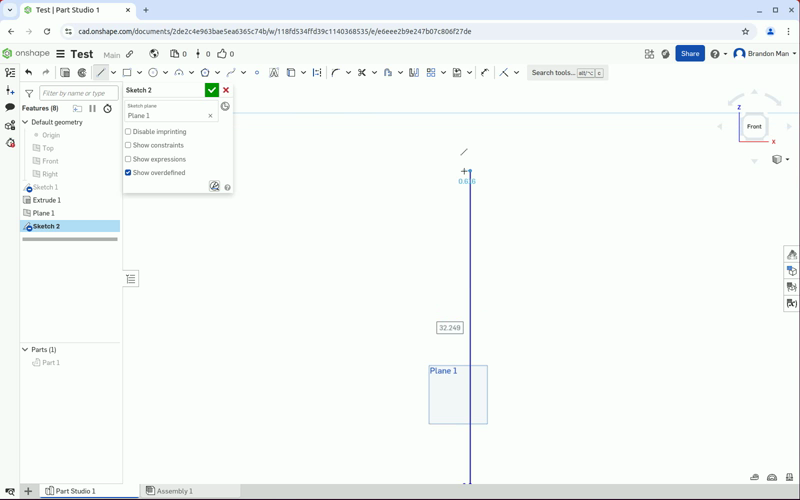
scroll(6)
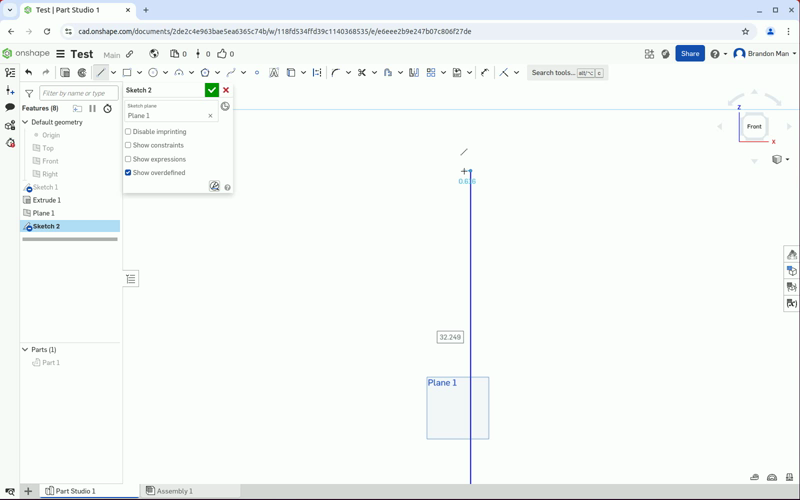
scroll(6)
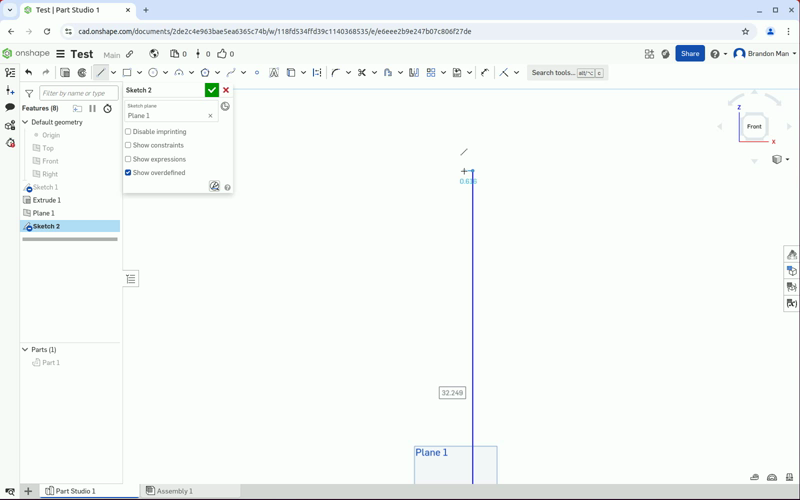
scroll(6)
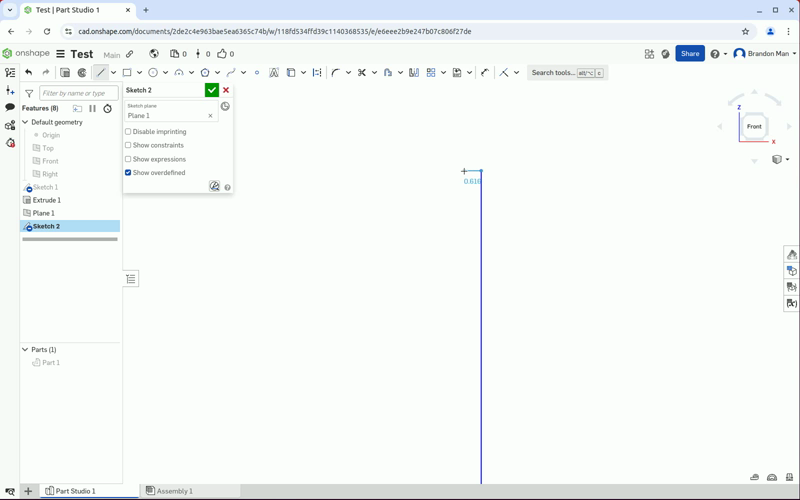
scroll(6)
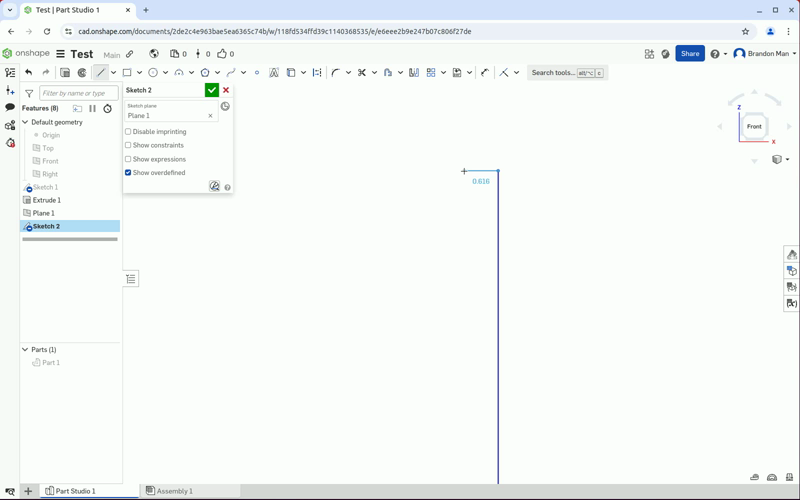
click(464, 170)
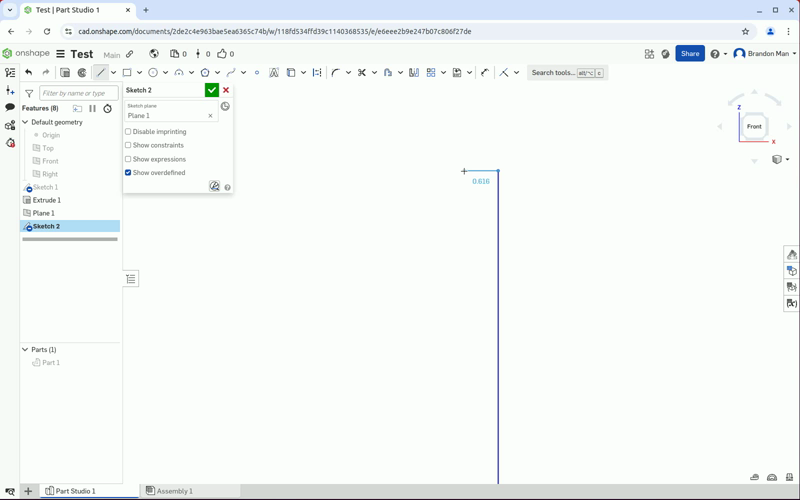
scroll(-6)
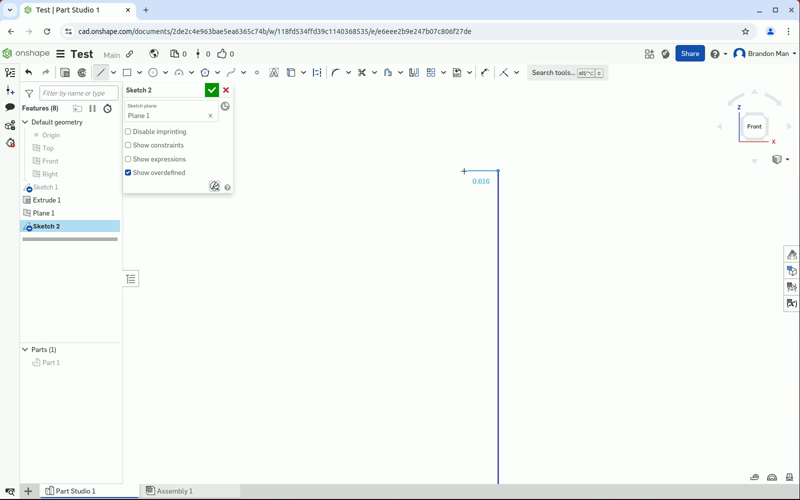
scroll(-6)
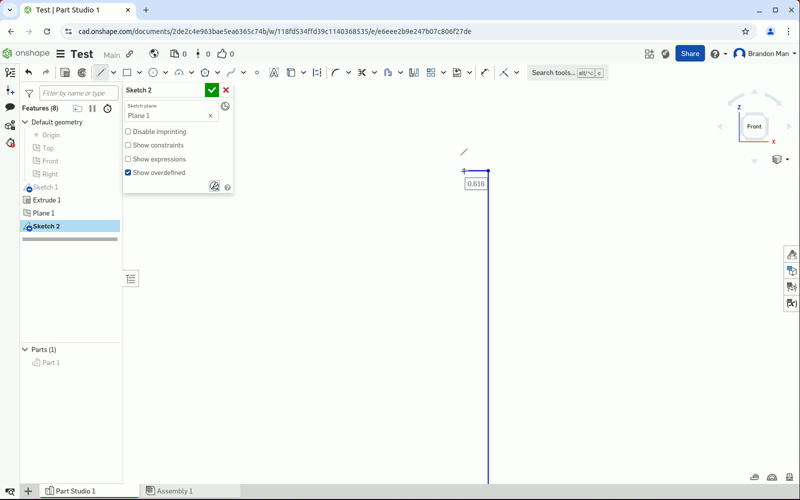
scroll(-6)
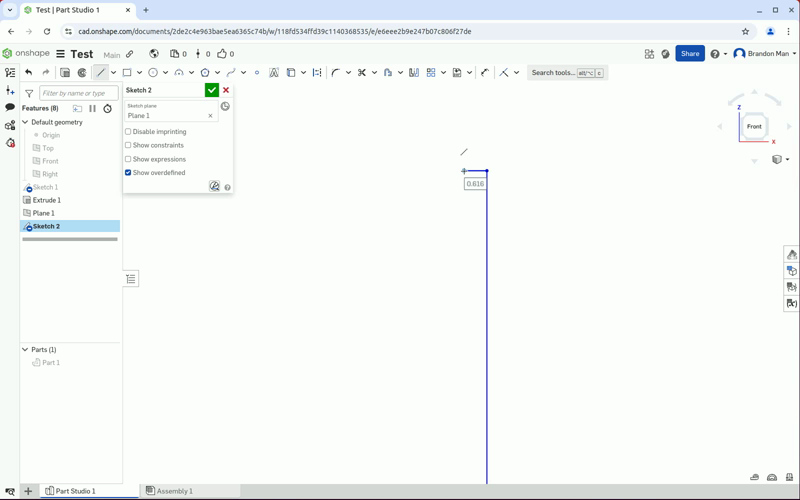
scroll(-6)
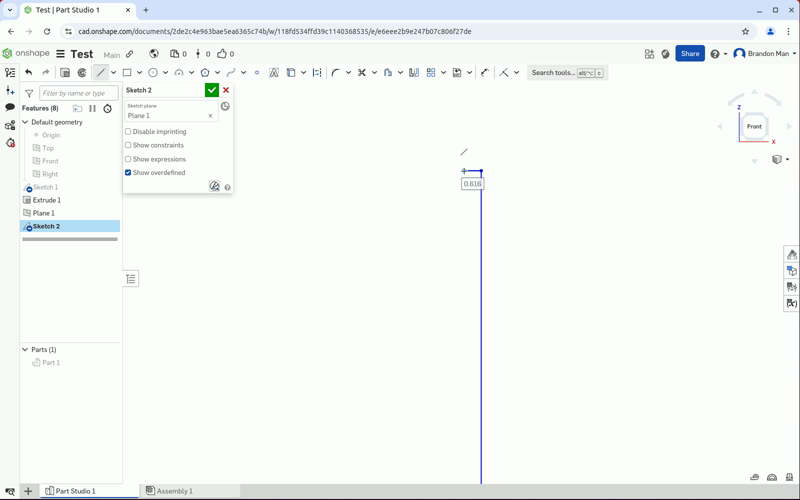
scroll(-6)
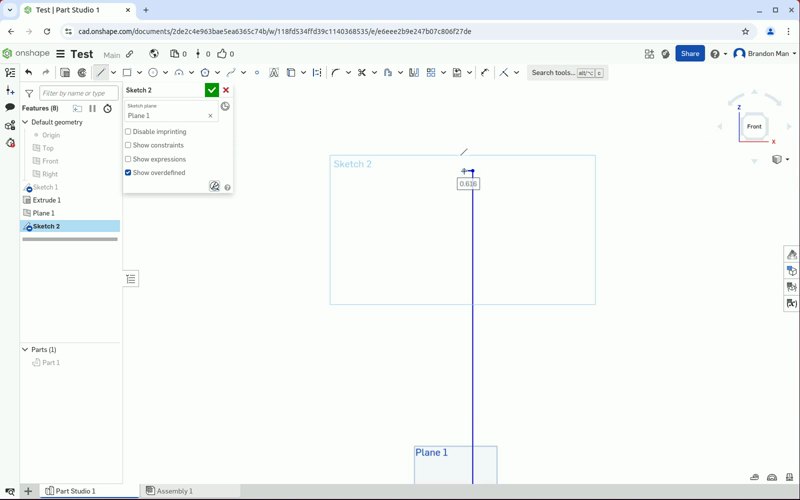
scroll(-6)
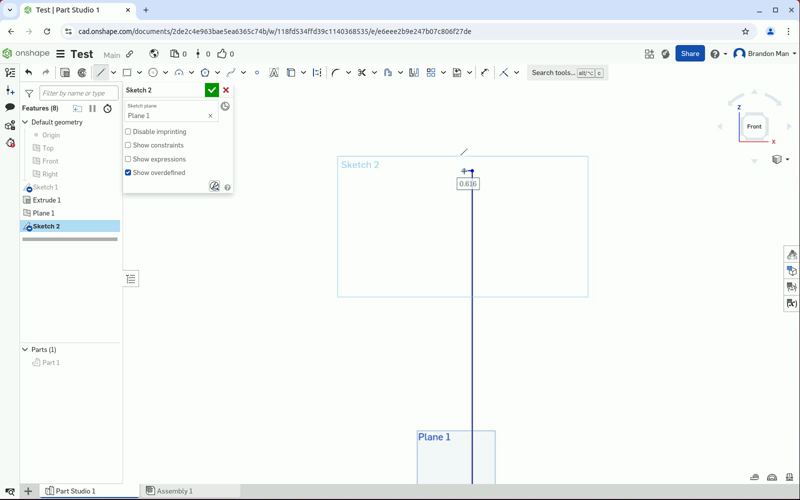
scroll(-6)
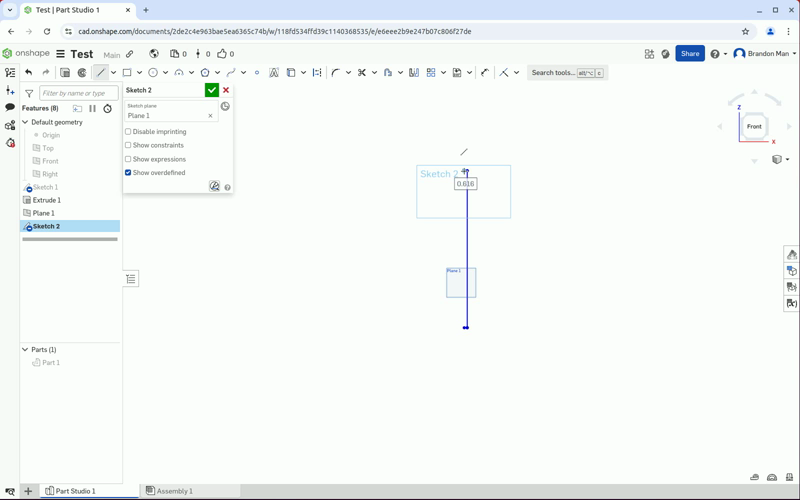
key_up(shift)
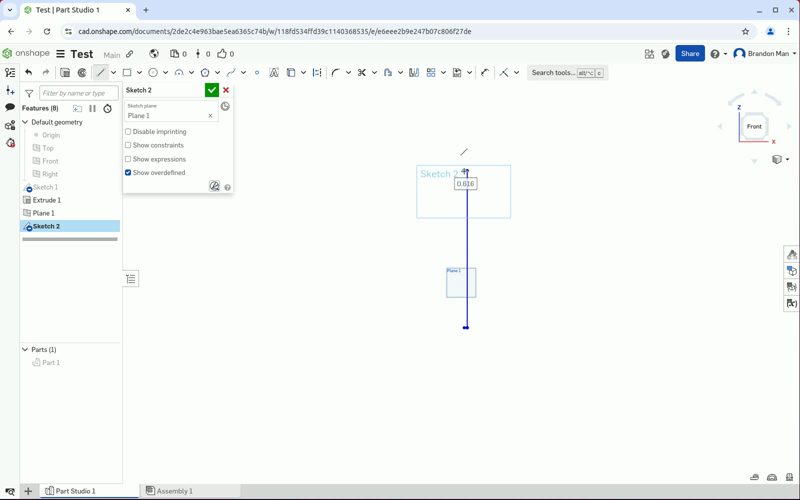
key_down(shift)
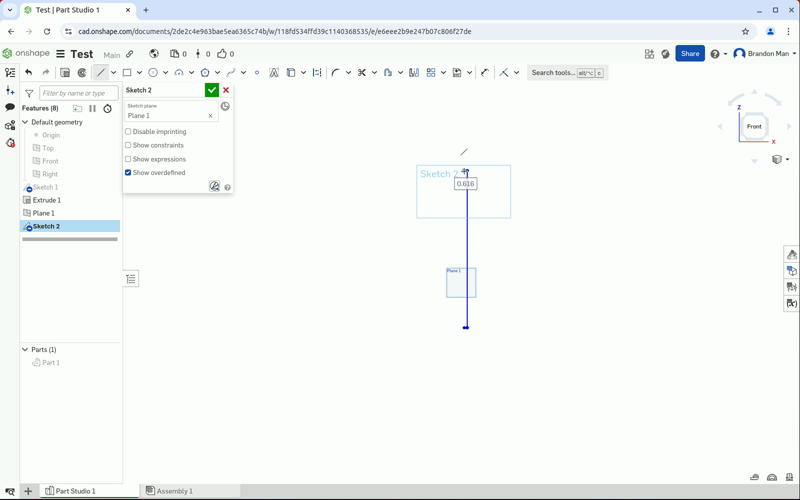
mouse_move(464, 327)
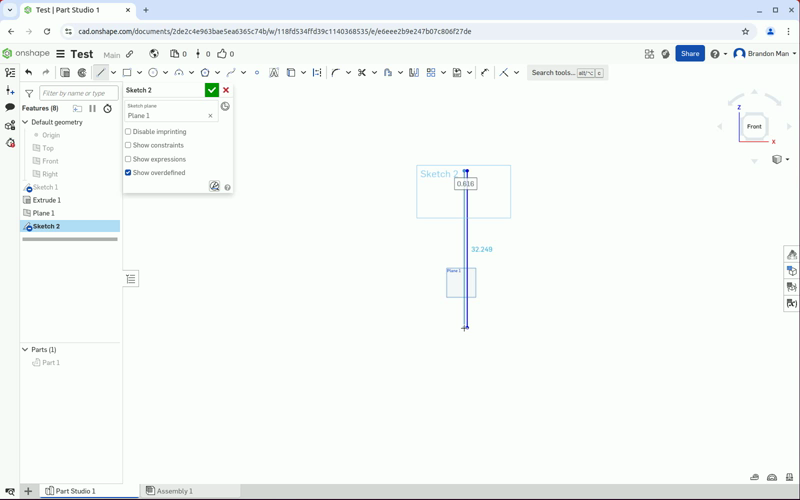
scroll(6)
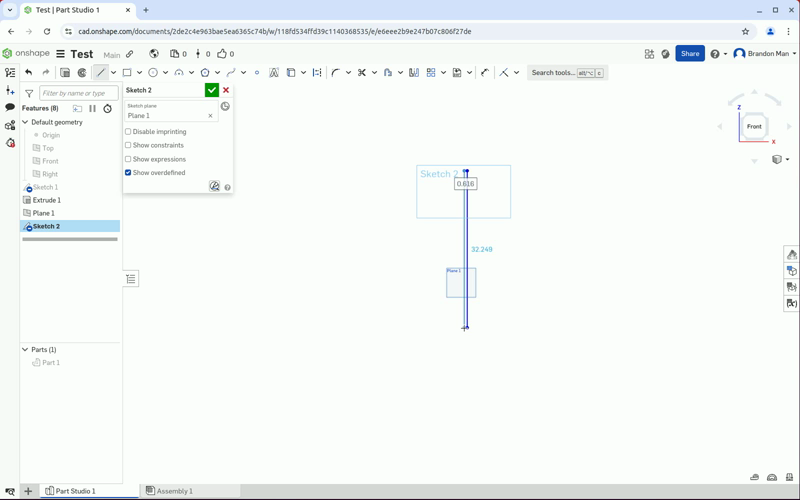
scroll(6)
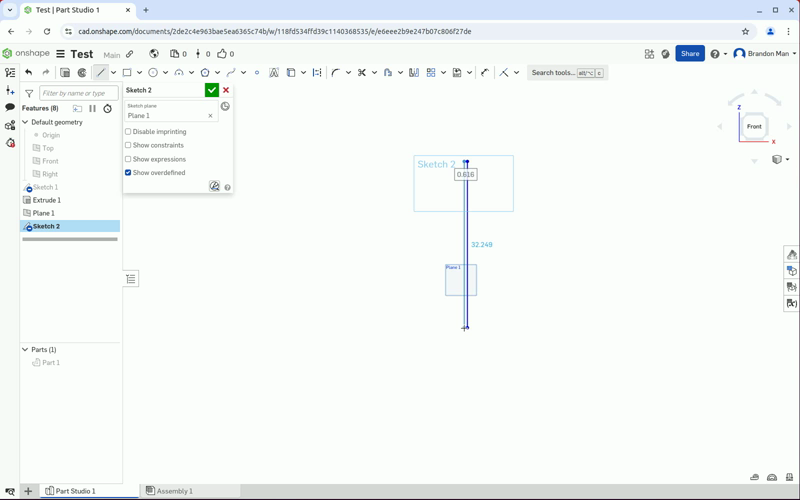
scroll(6)
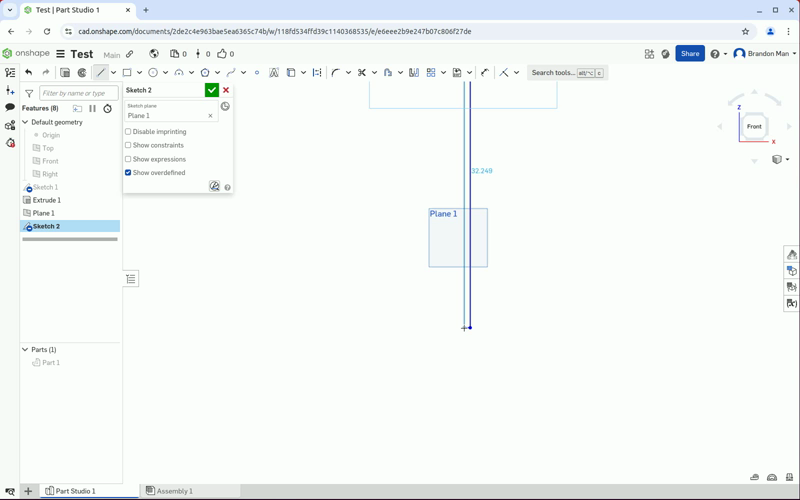
scroll(6)
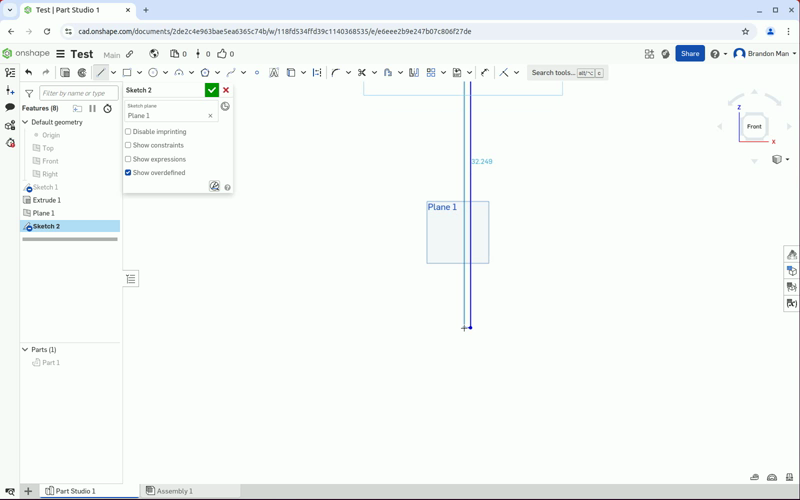
scroll(6)
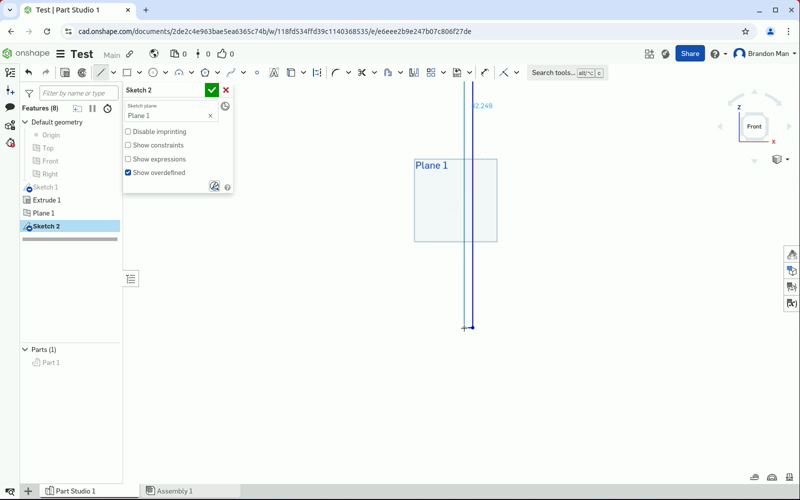
scroll(6)
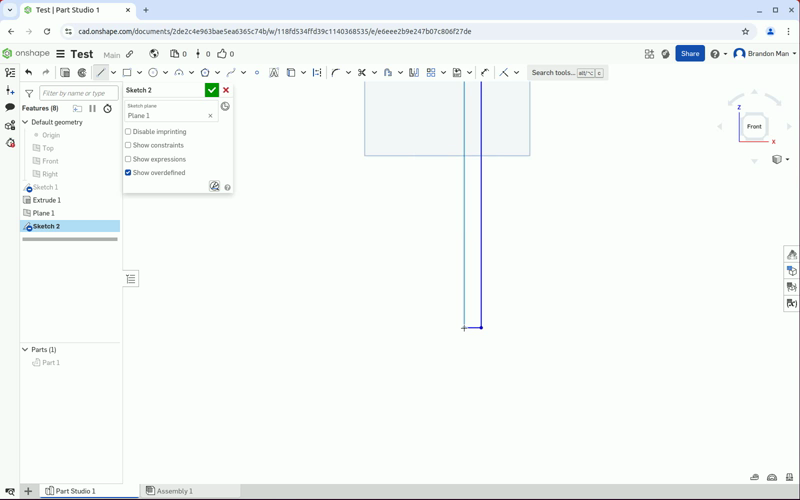
scroll(6)
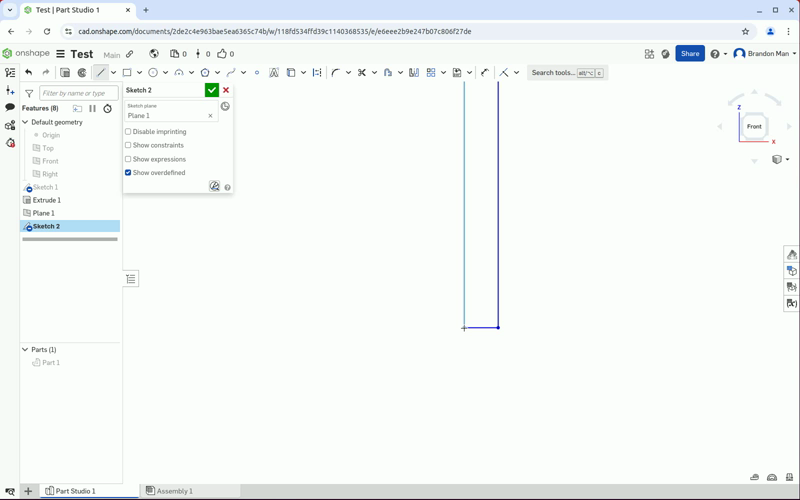
key_up(shift)
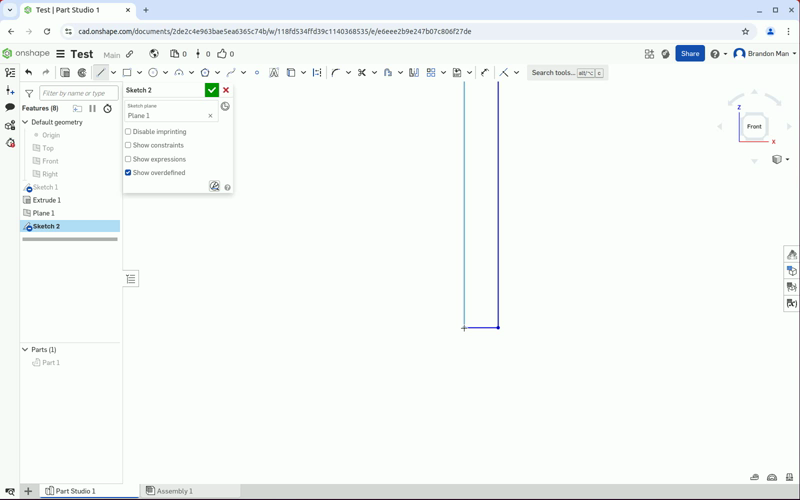
click(464, 327)
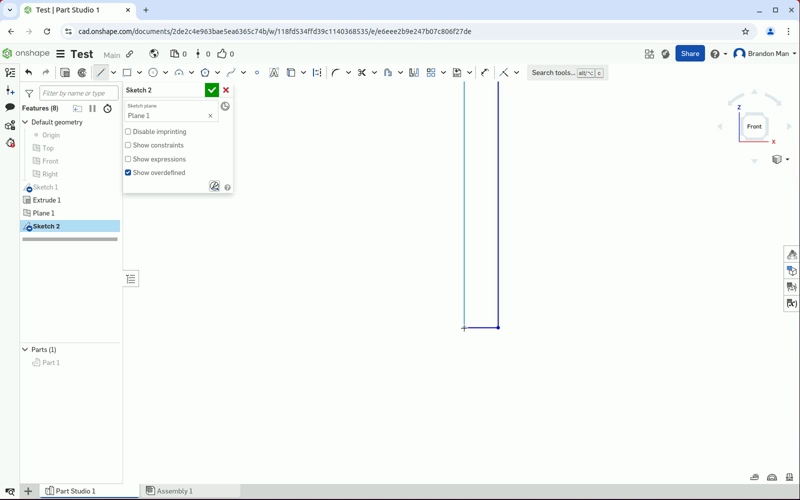
scroll(-6)
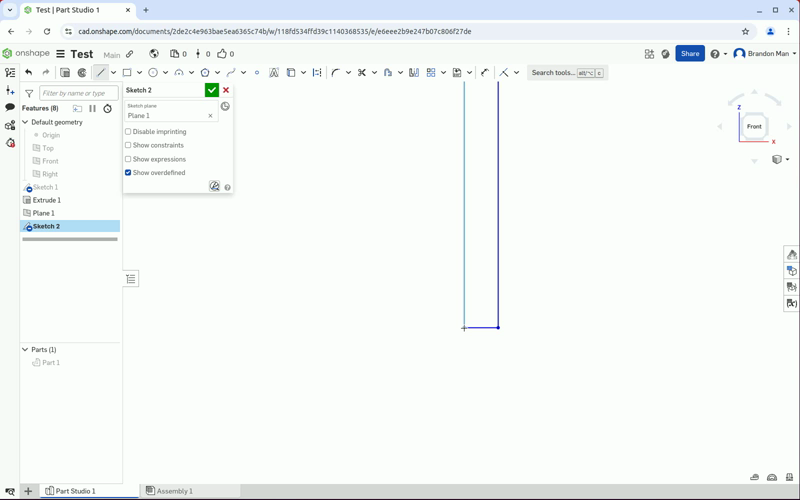
scroll(-6)
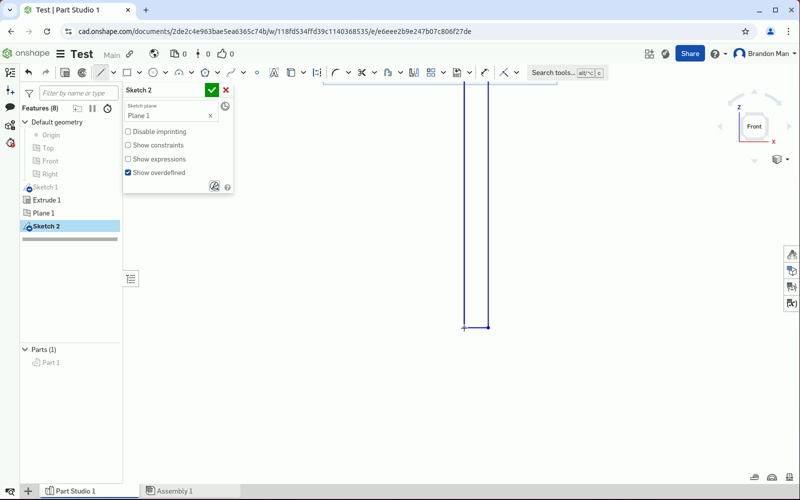
scroll(-6)
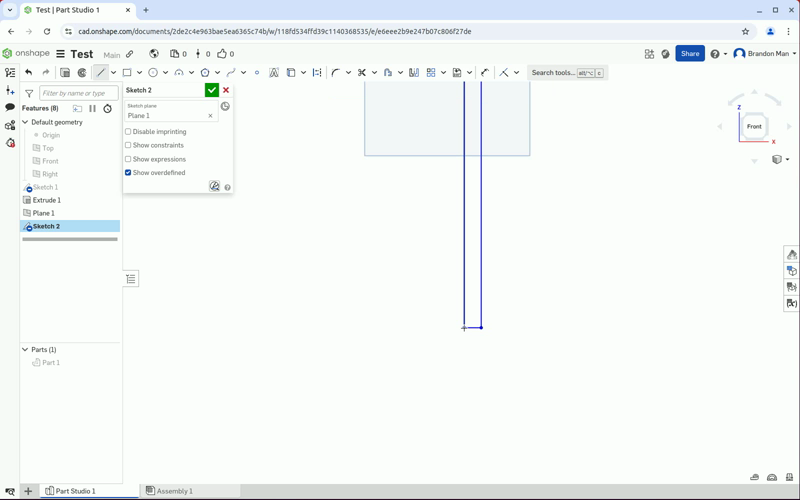
scroll(-6)
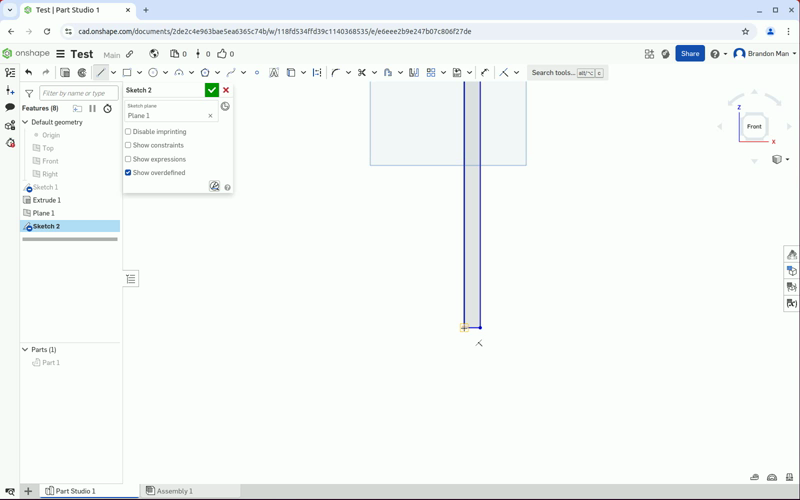
scroll(-6)
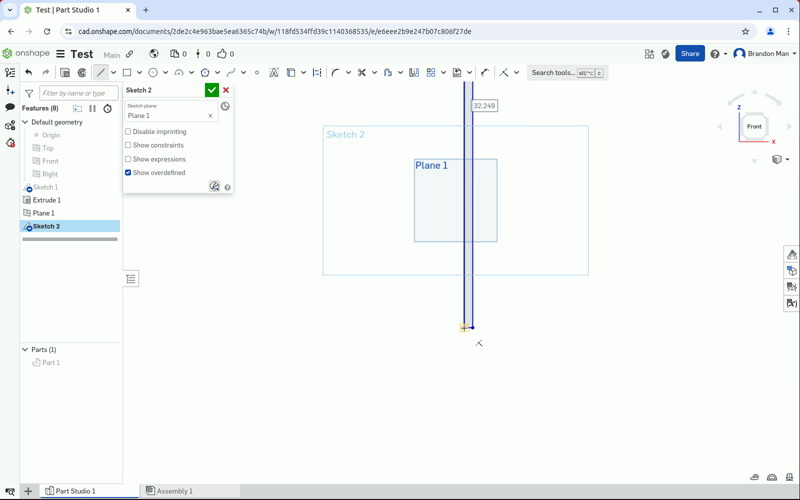
scroll(-6)
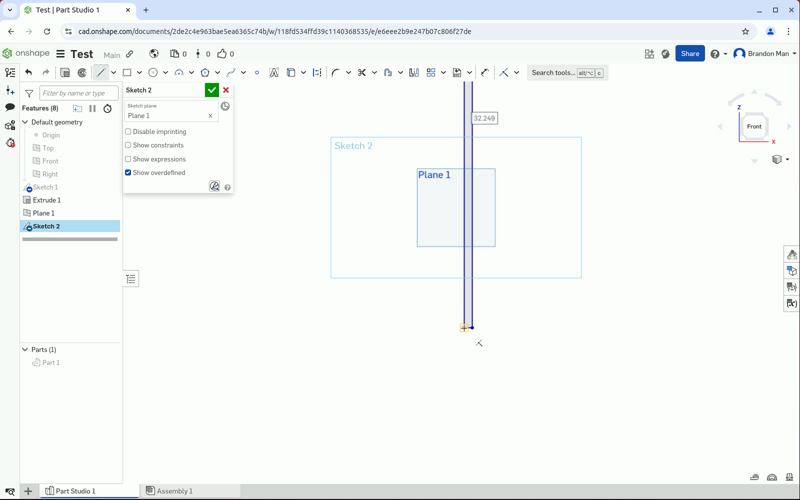
scroll(-6)
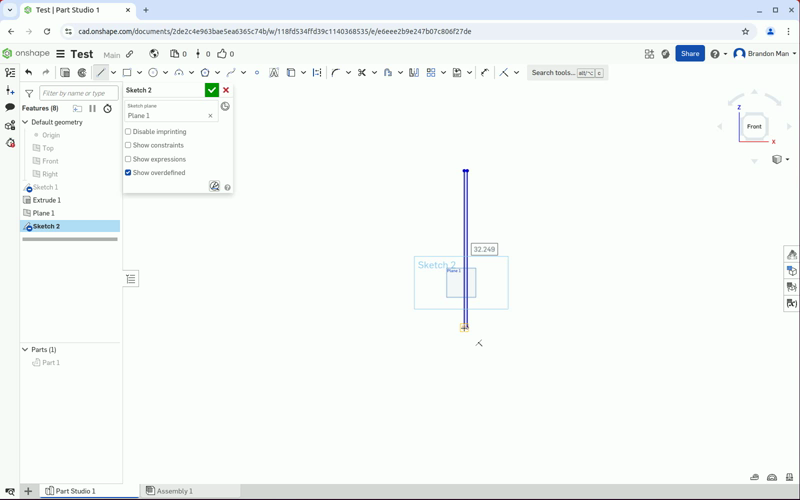
key(esc)
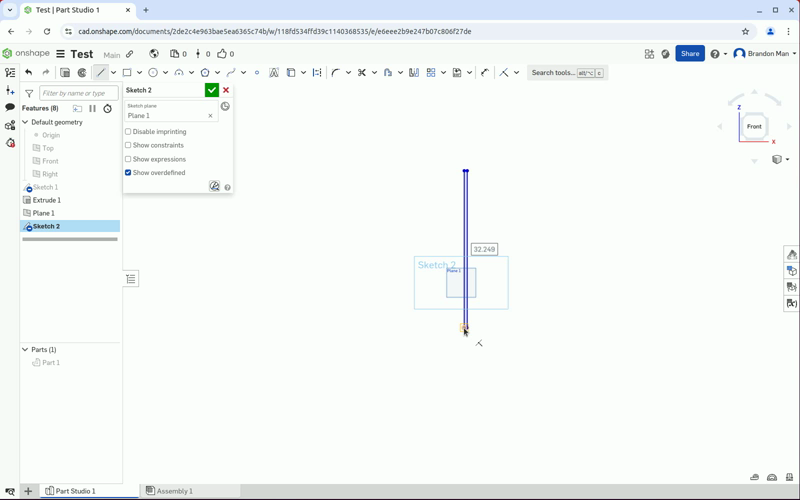
mouse_move(464, 201)
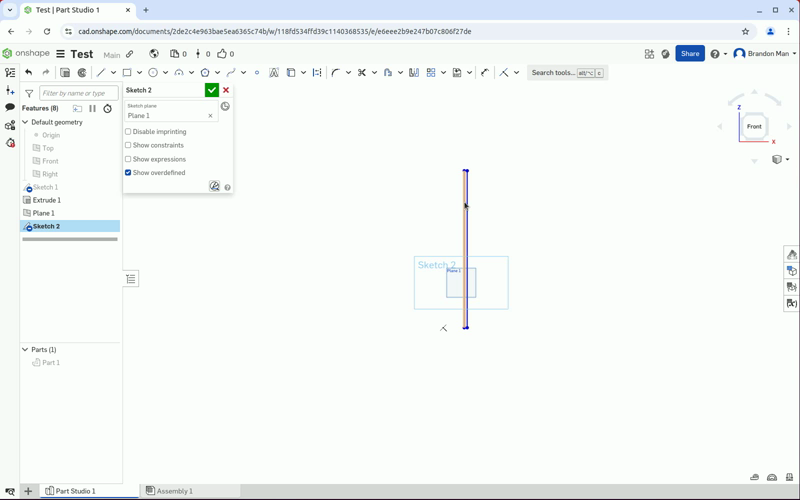
scroll(6)
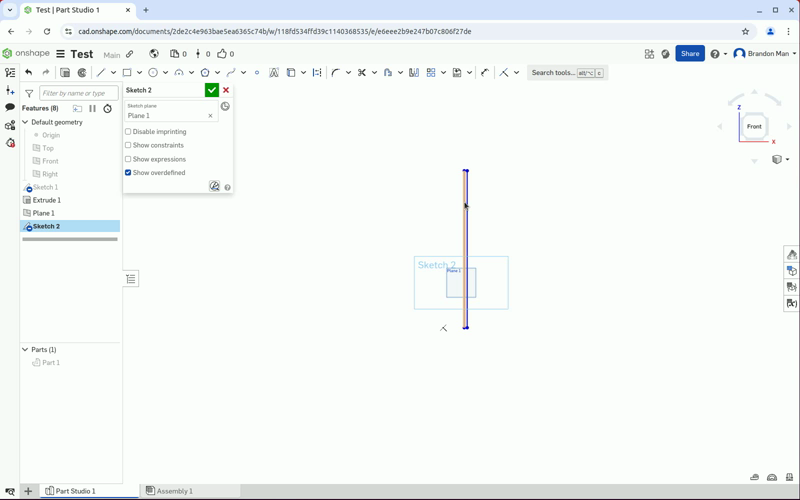
scroll(6)
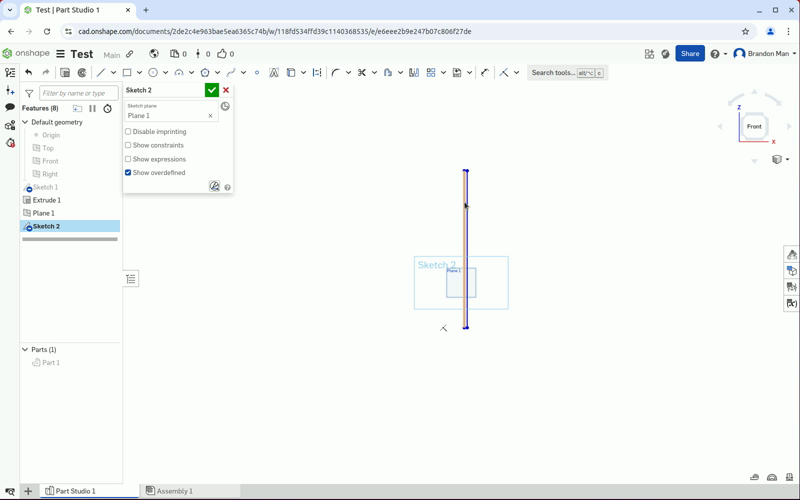
scroll(6)
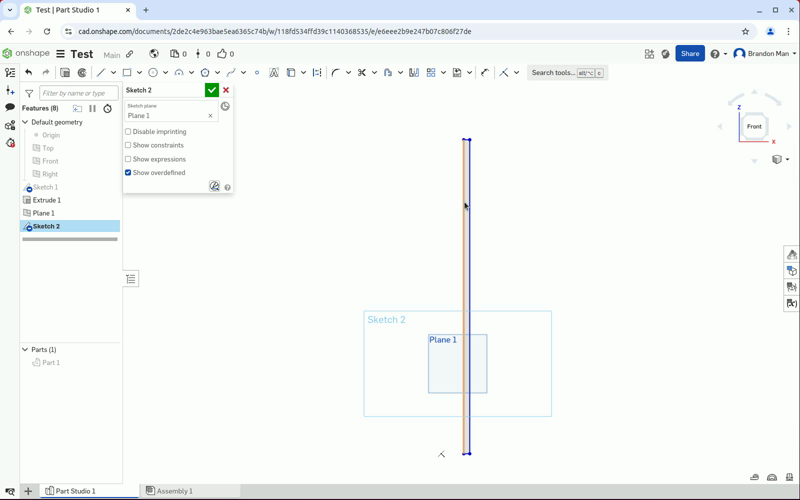
scroll(6)
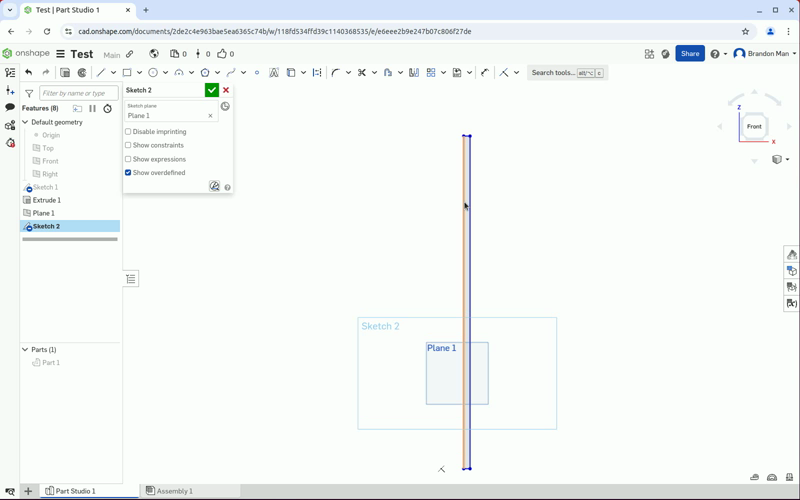
scroll(6)
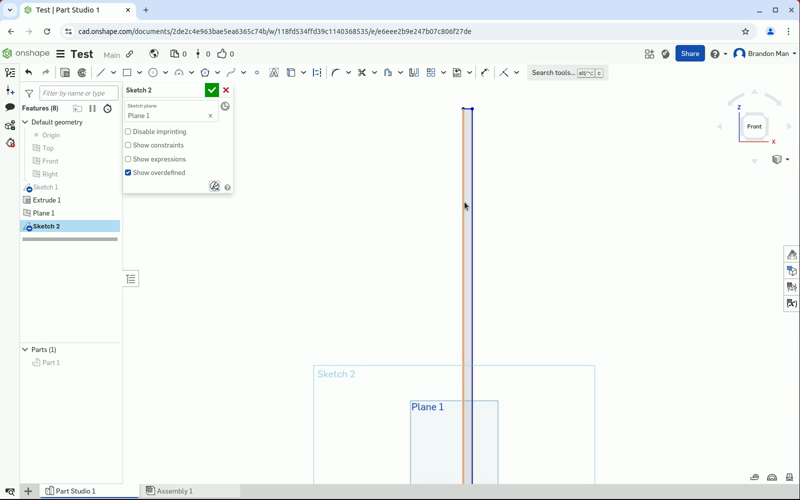
scroll(6)
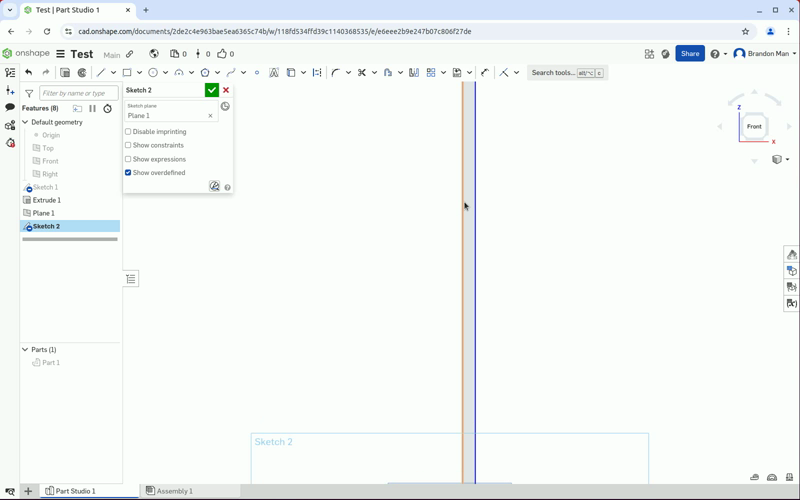
scroll(6)
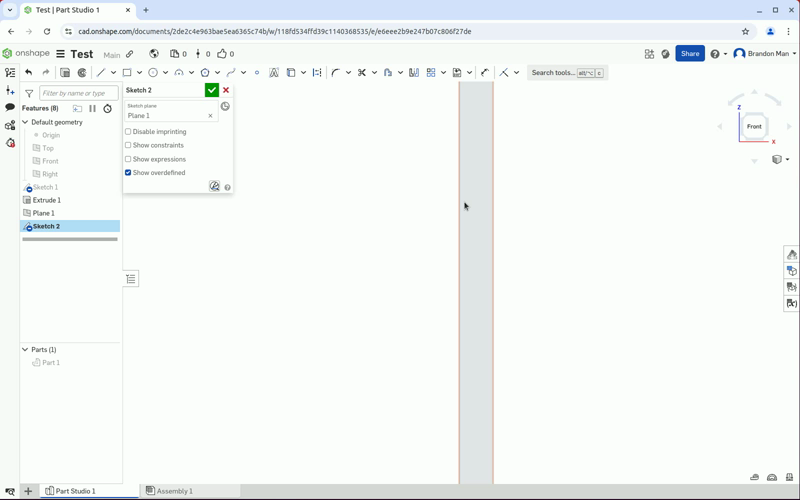
click(464, 201)
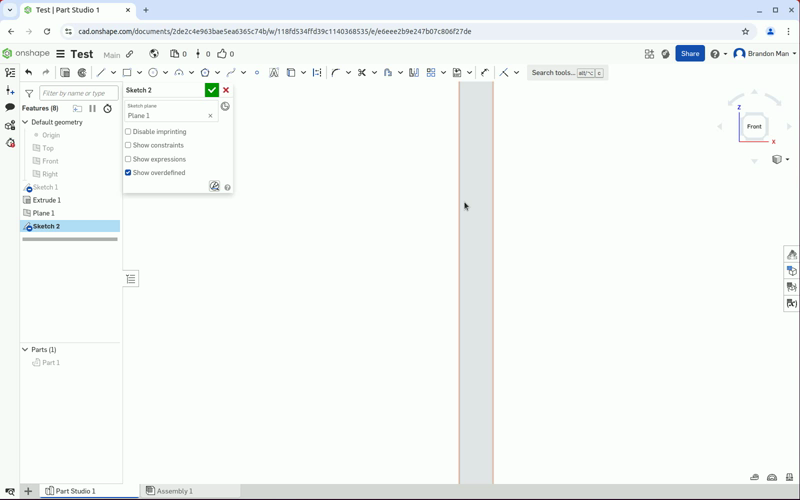
scroll(-6)
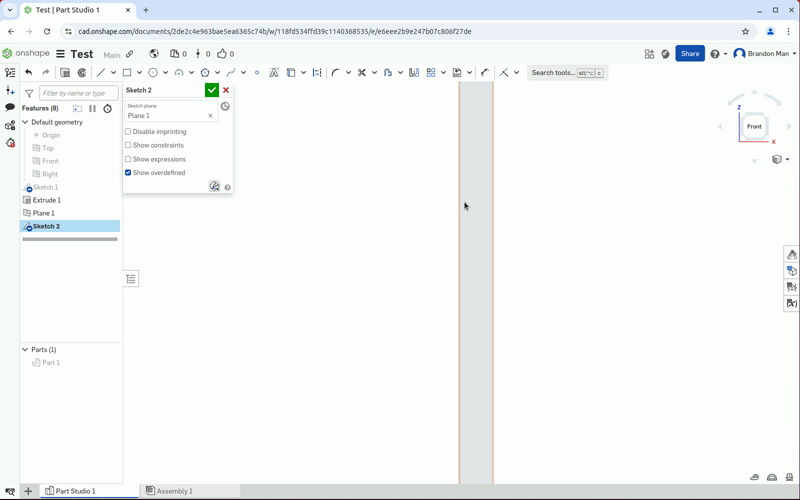
scroll(-6)
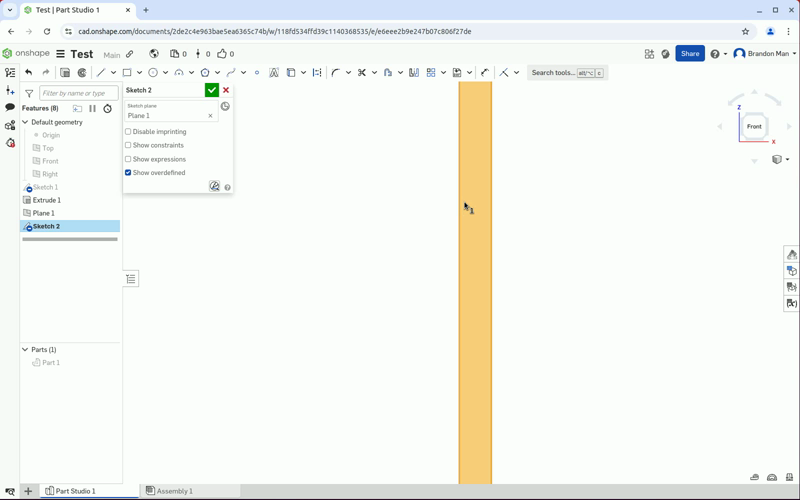
scroll(-6)
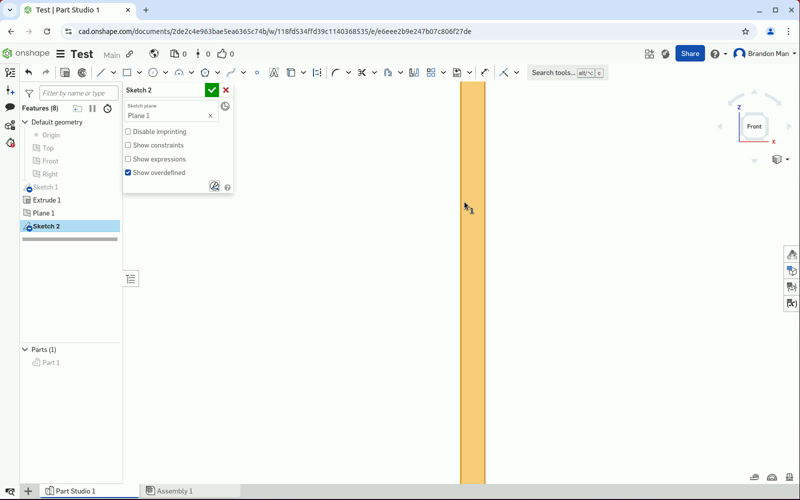
scroll(-6)
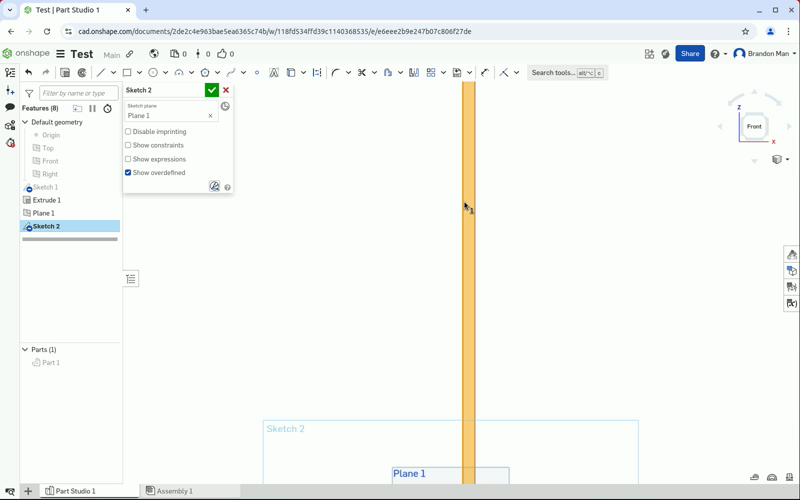
scroll(-6)
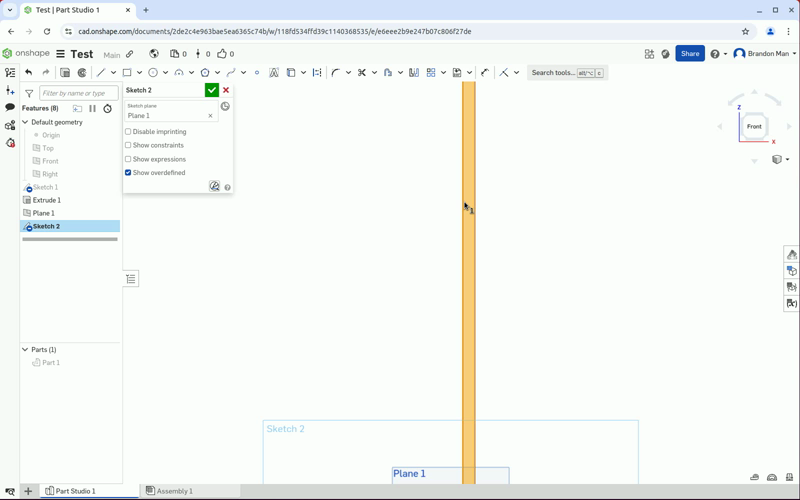
scroll(-6)
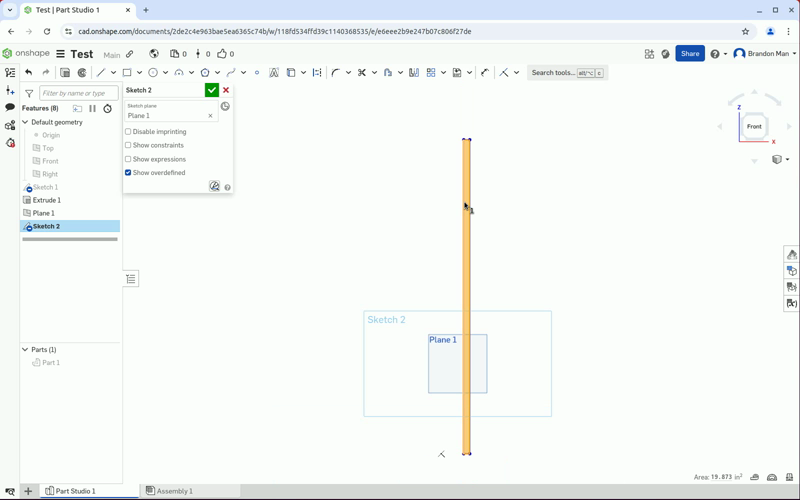
scroll(-6)
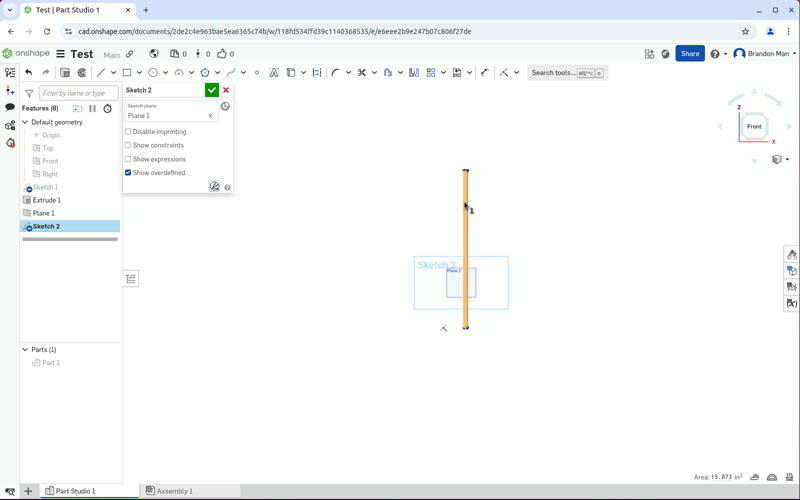
mouse_move(73, 352)
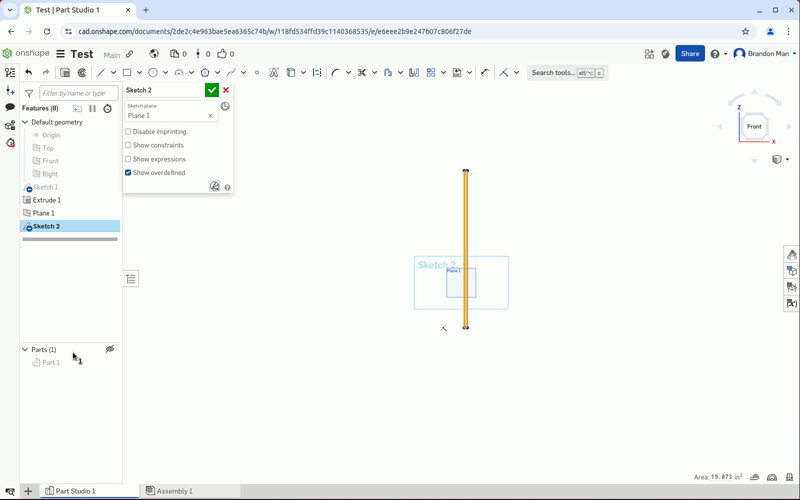
key(shift+y)
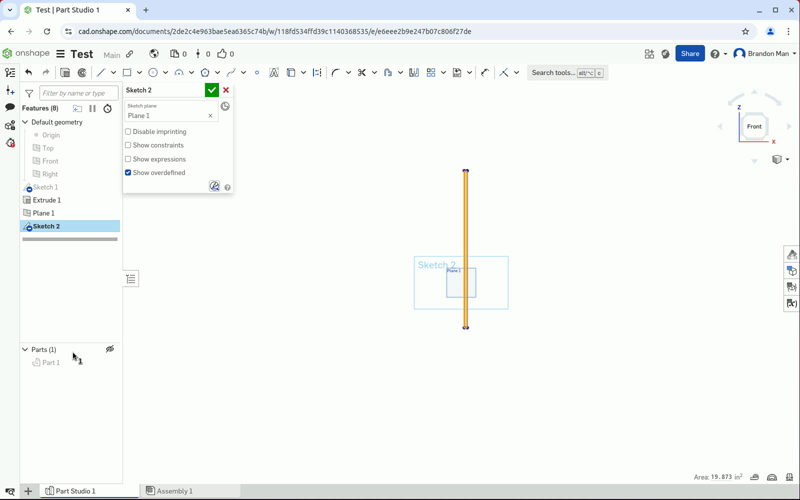
key(shift+e)
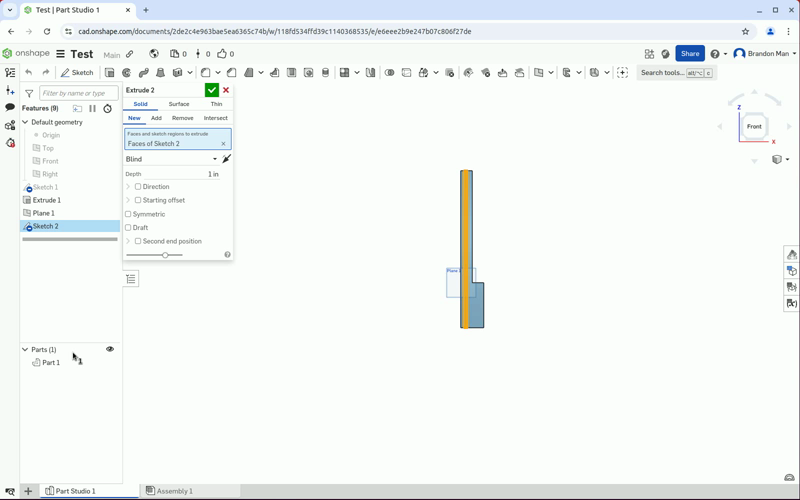
mouse_move(143, 106)
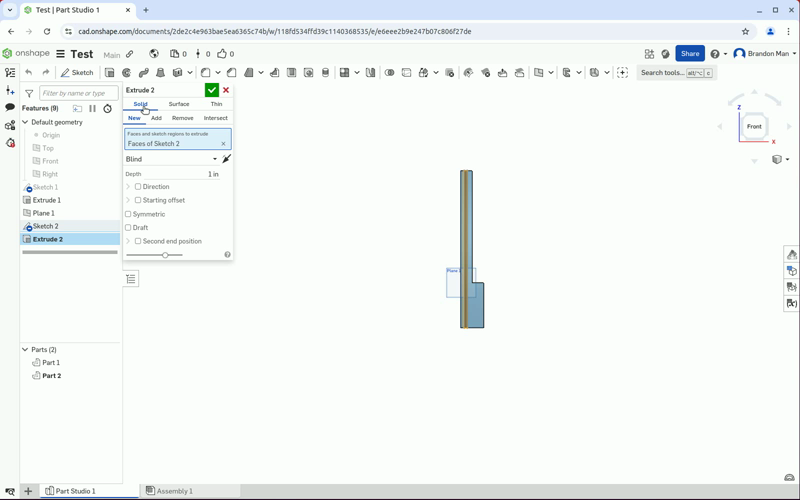
click(143, 106)
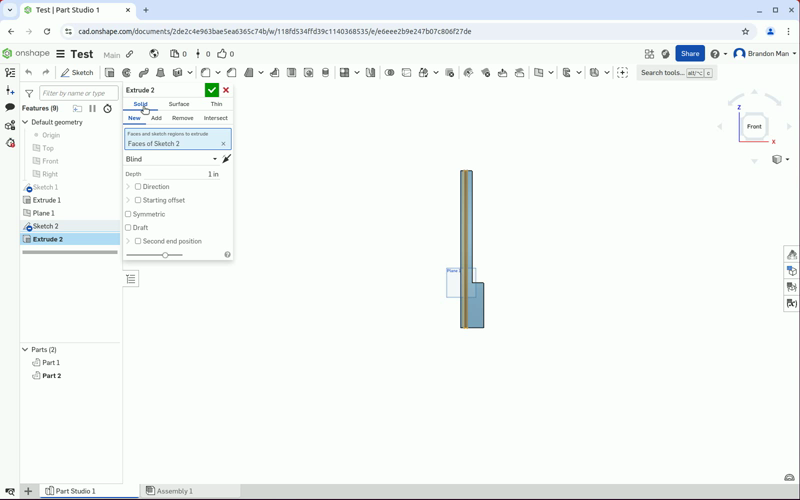
mouse_move(186, 120)
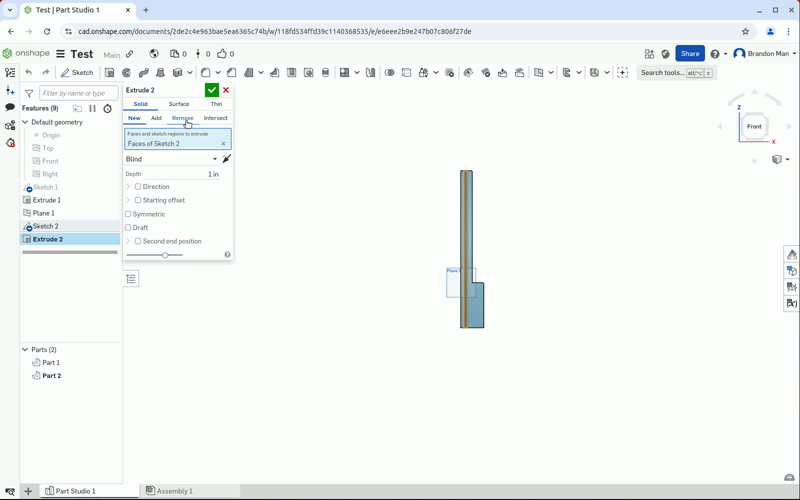
click(186, 120)
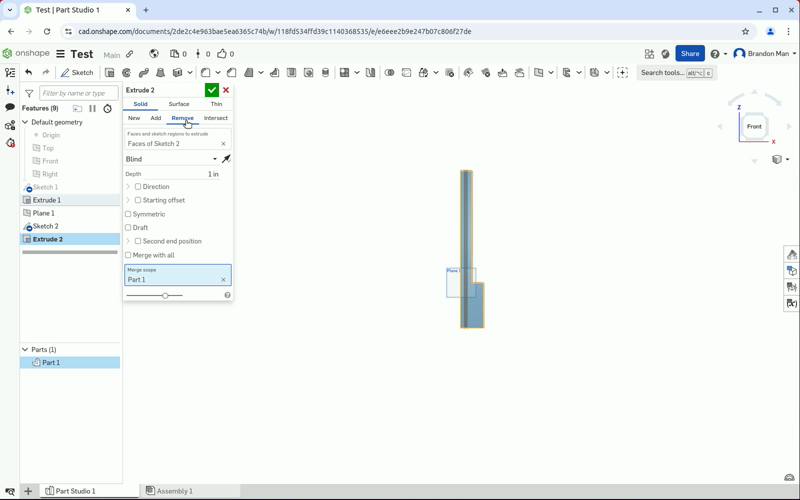
key(tab, 4)
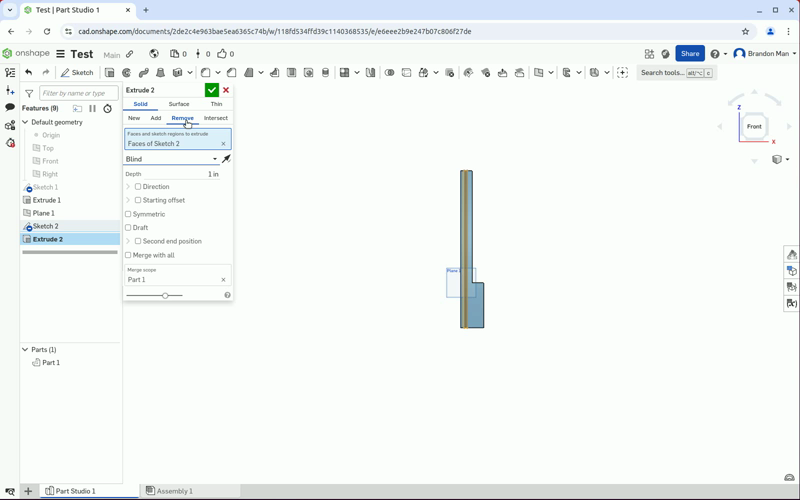
text(0.722)
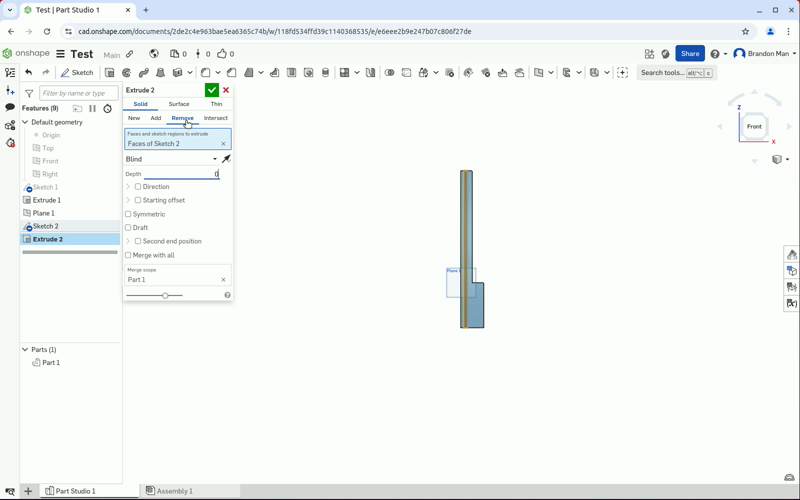
key(tab, 6)
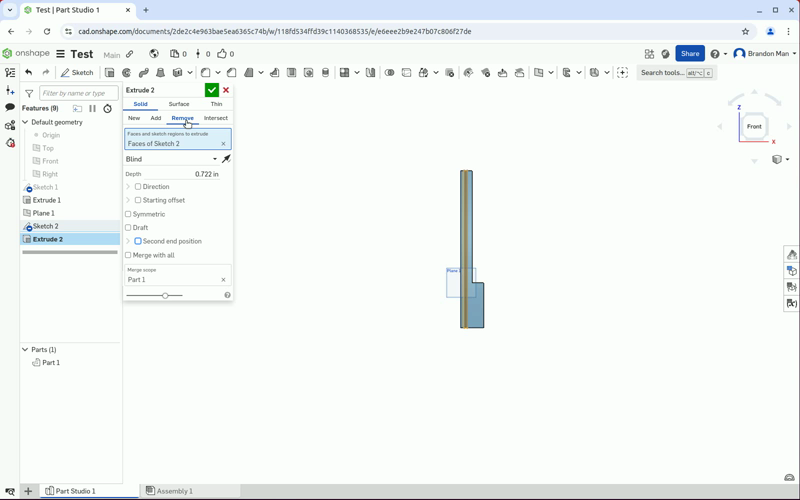
key(space)
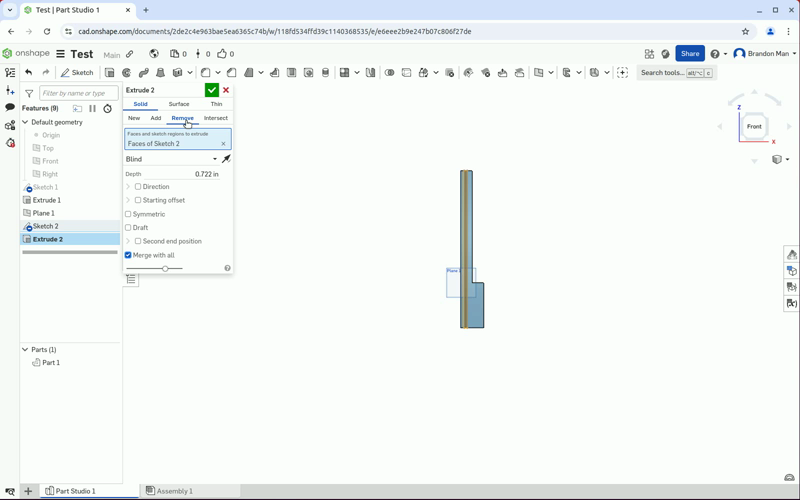
key(enter)
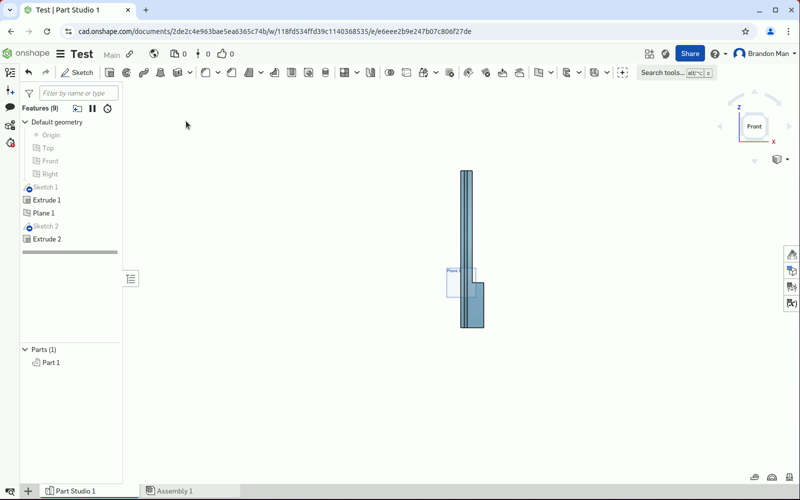
key(shift+h)
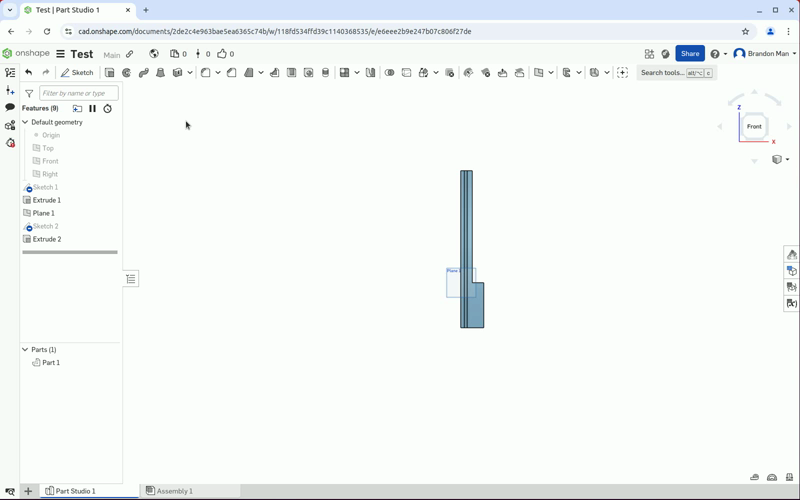
key(shift+h)
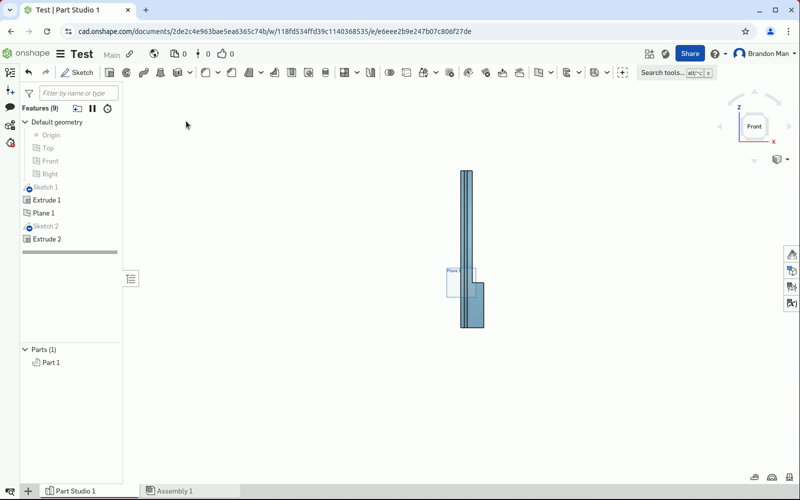
key(shift+7)
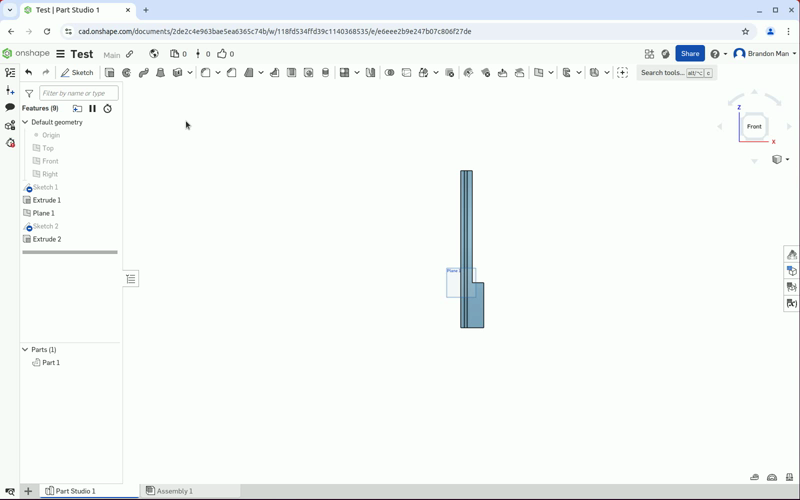
key(left, 2)
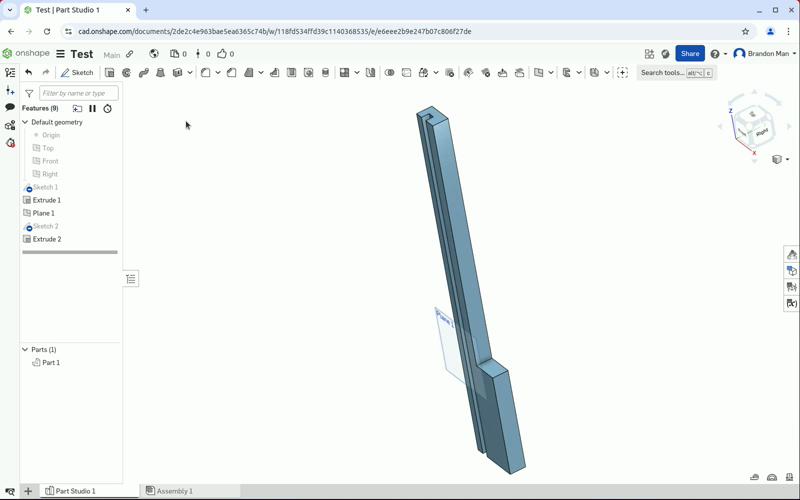
key(down, 2)
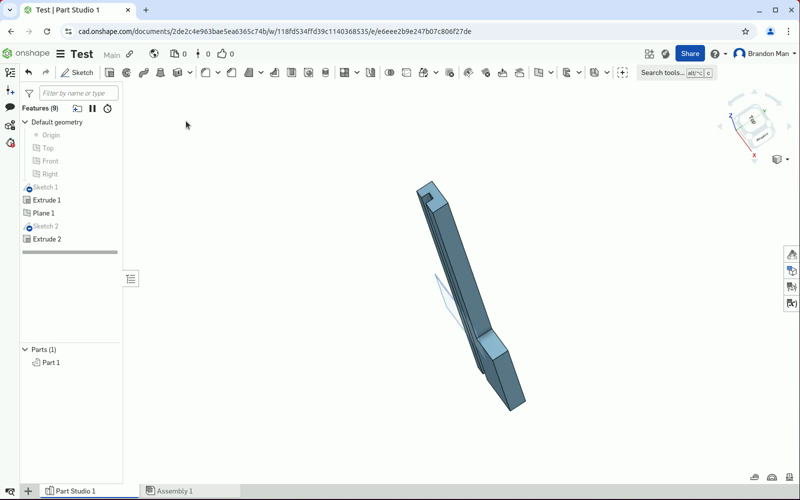
key(up, 2)
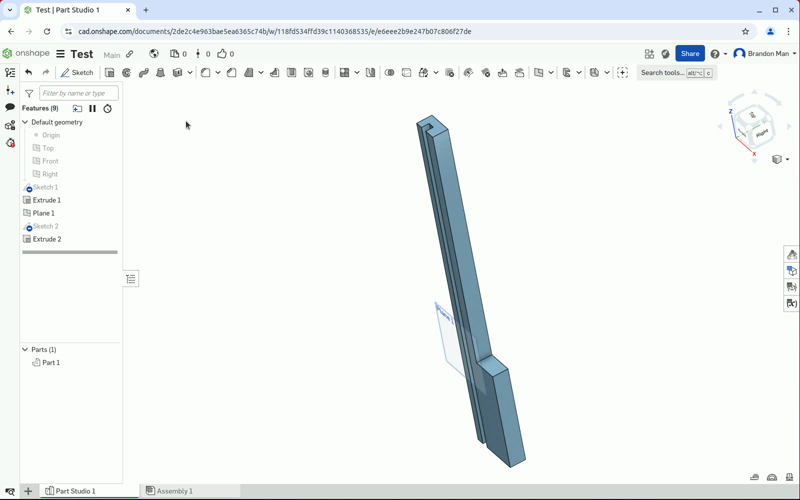
key(right, 2)
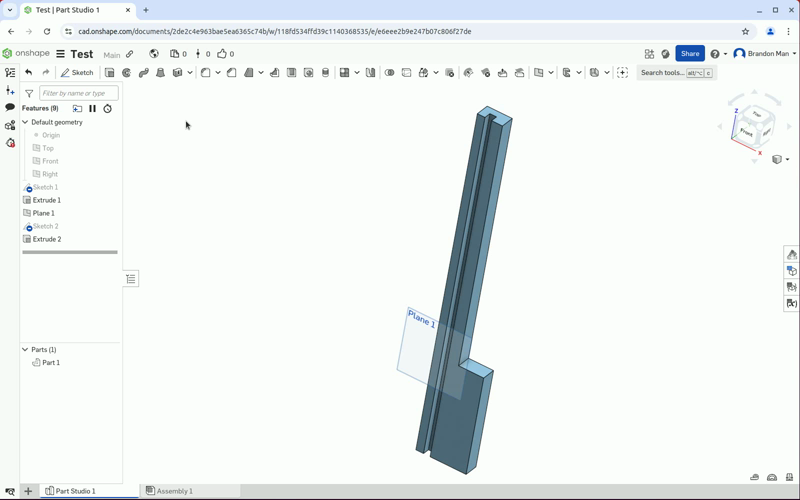
mouse_move(73, 189)
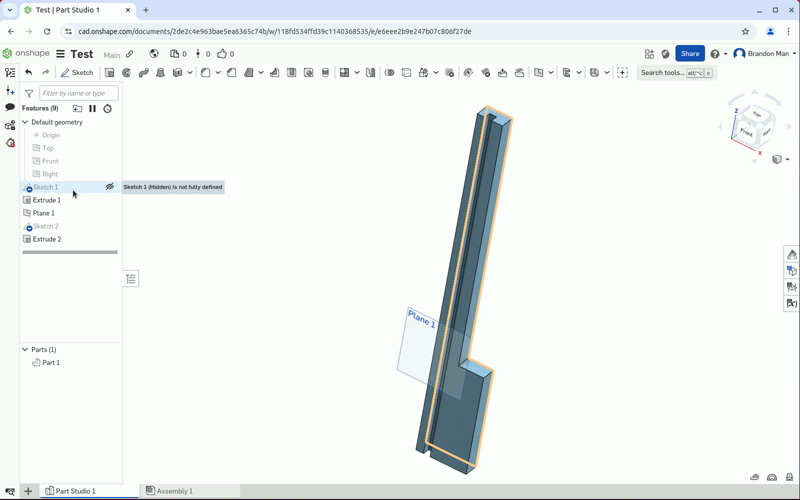
click(73, 189)